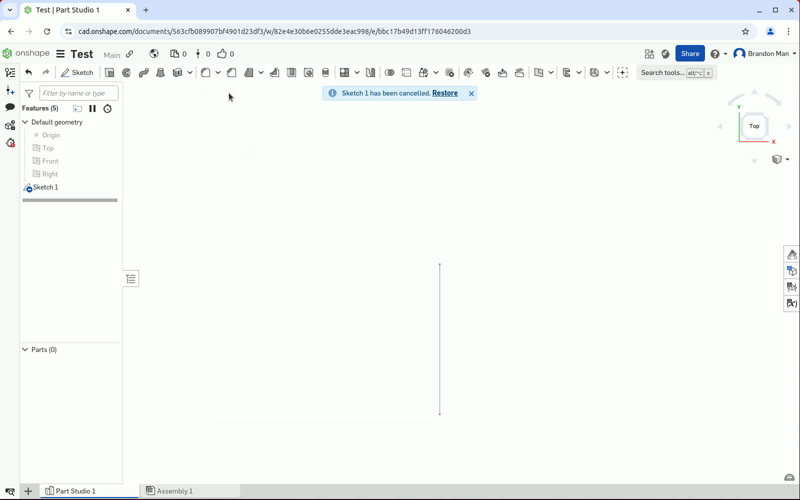
key(shift+h)
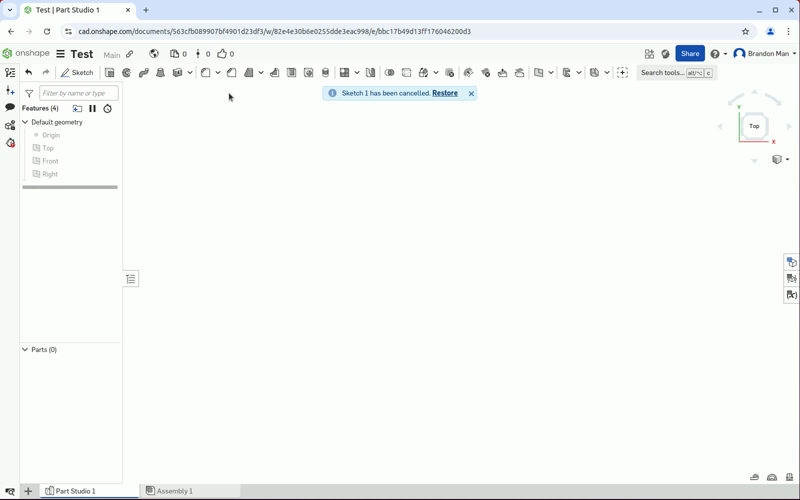
mouse_move(73, 352)
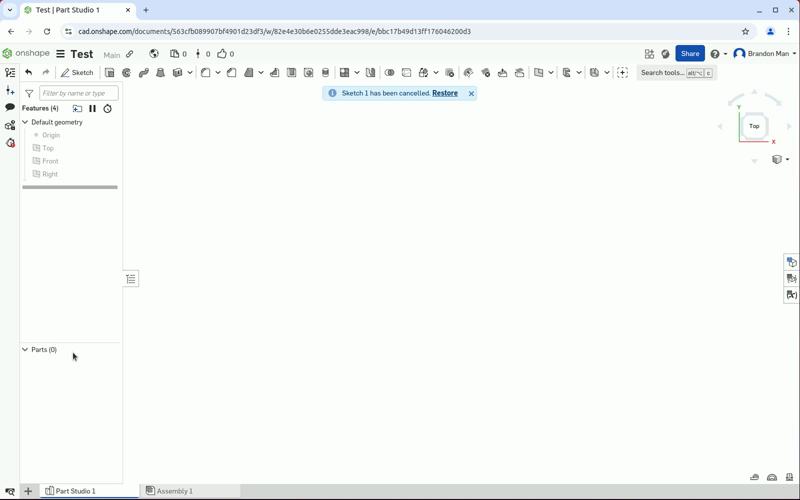
key(y)
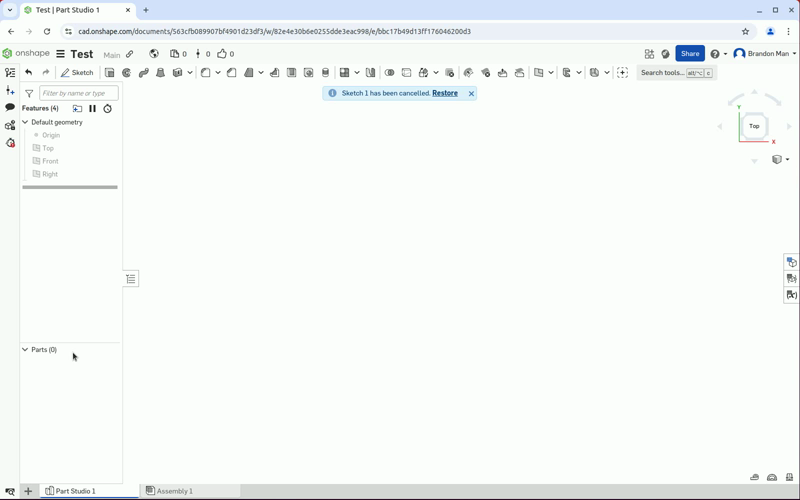
key(shift+p)
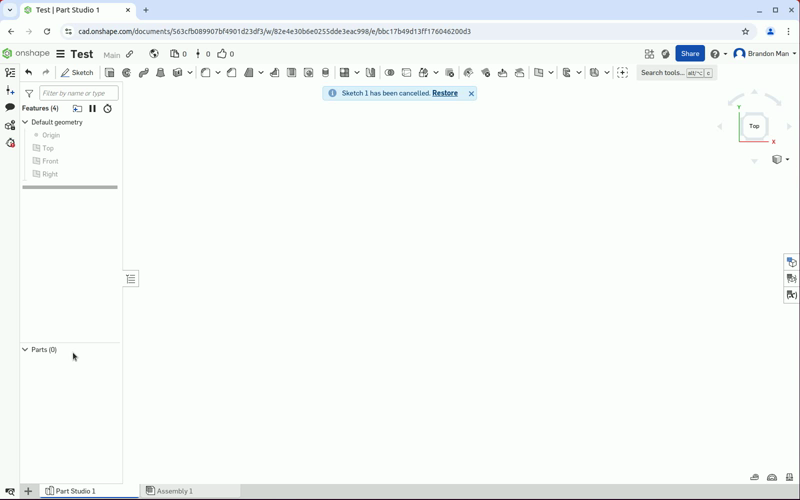
key(space)
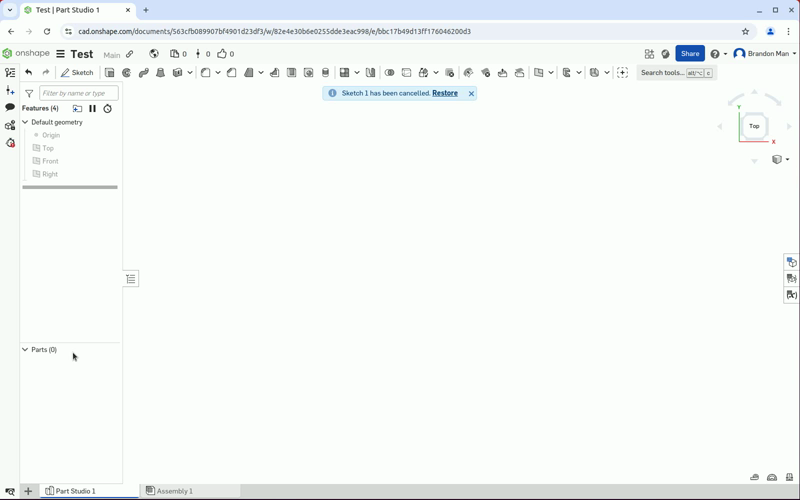
key_down(shift)
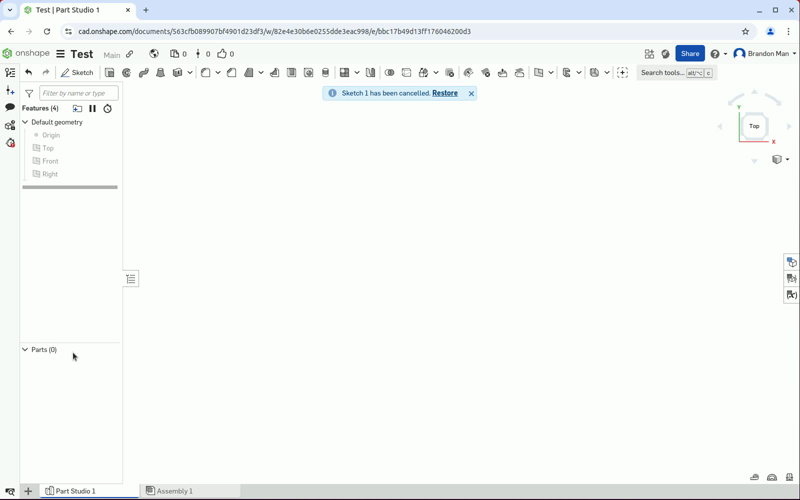
key(up)
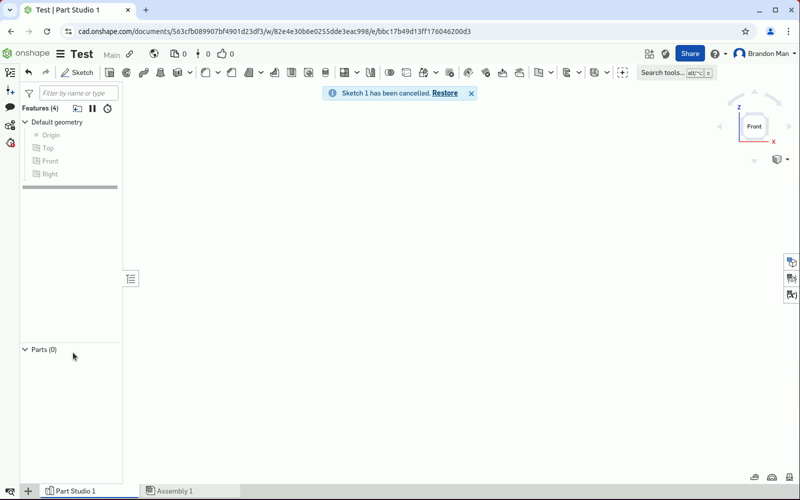
key_up(shift)
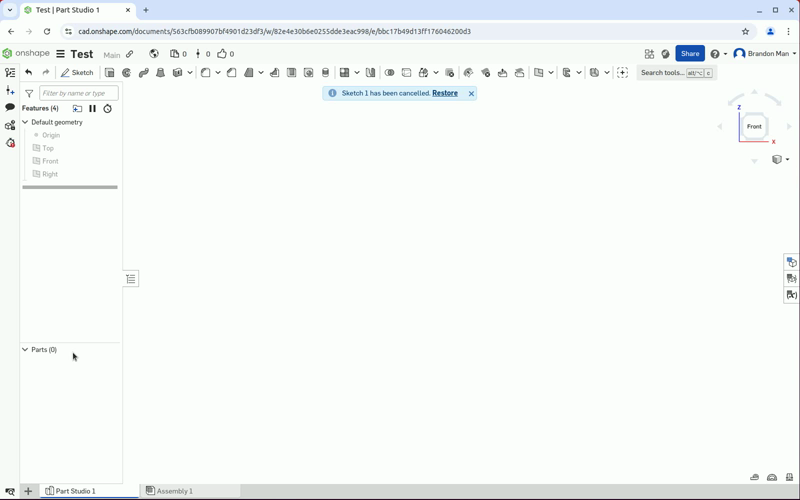
key(space)
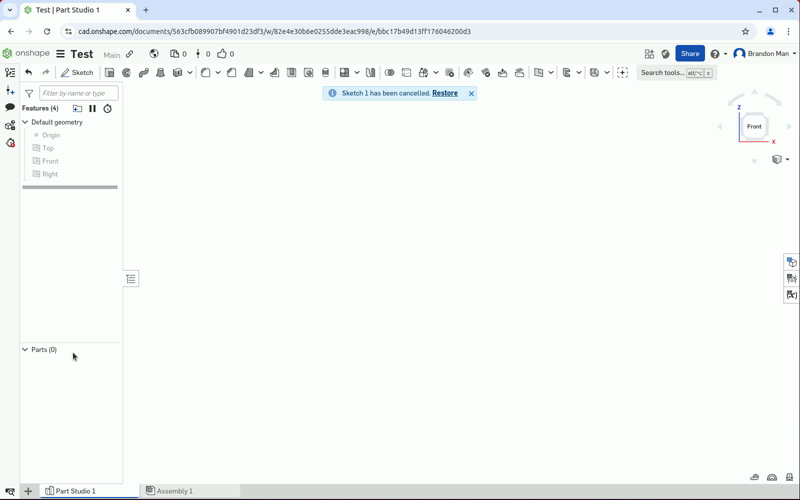
key_down(shift)
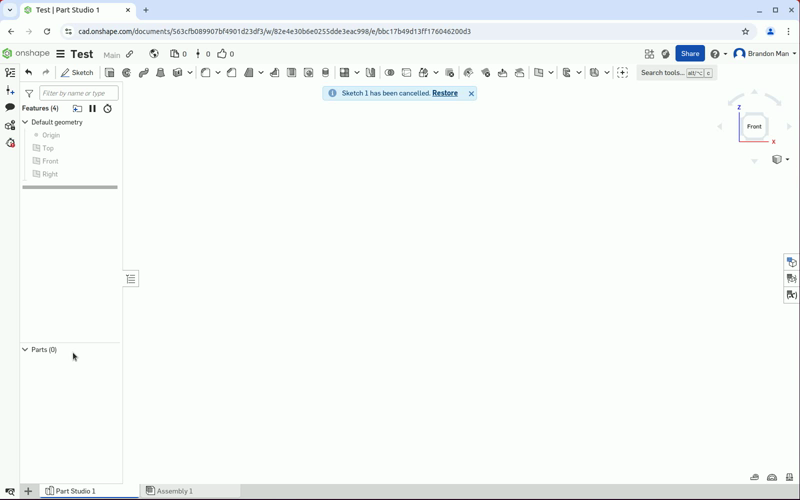
key(left)
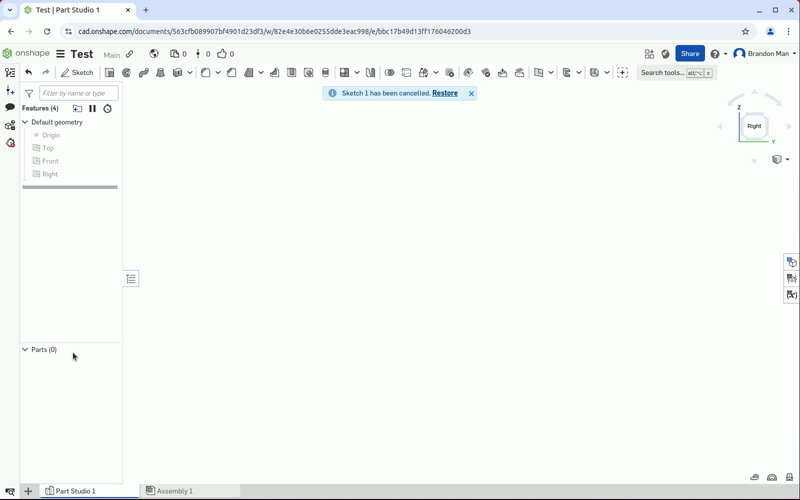
key_up(shift)
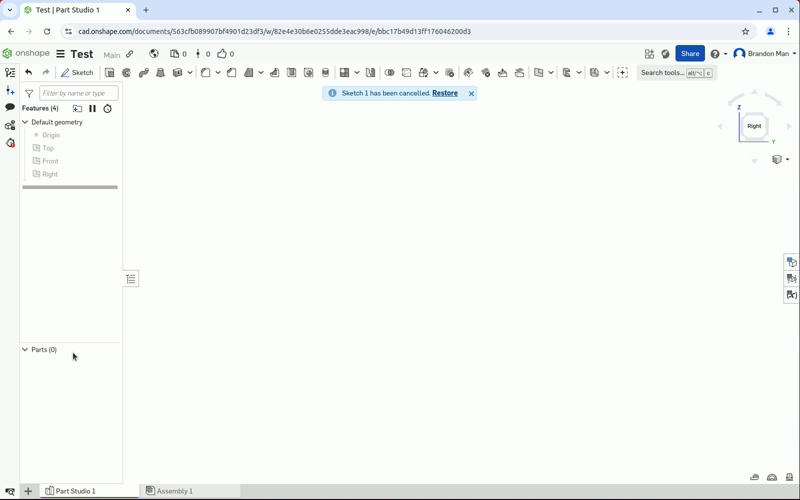
mouse_move(73, 352)
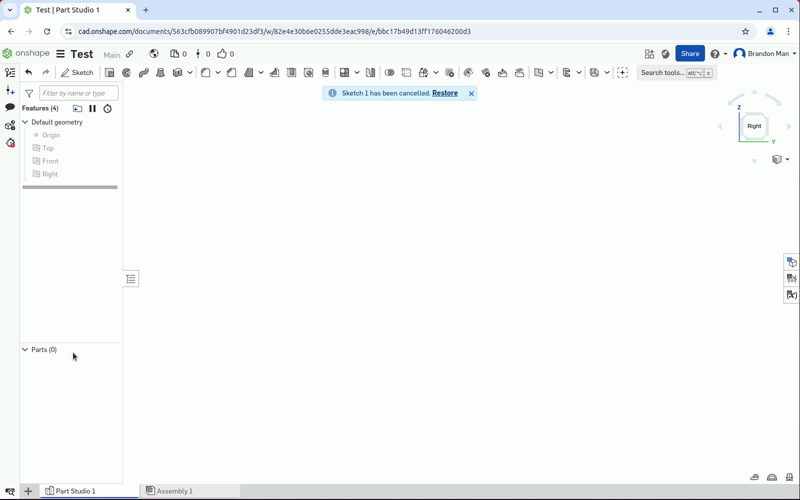
key(shift+y)
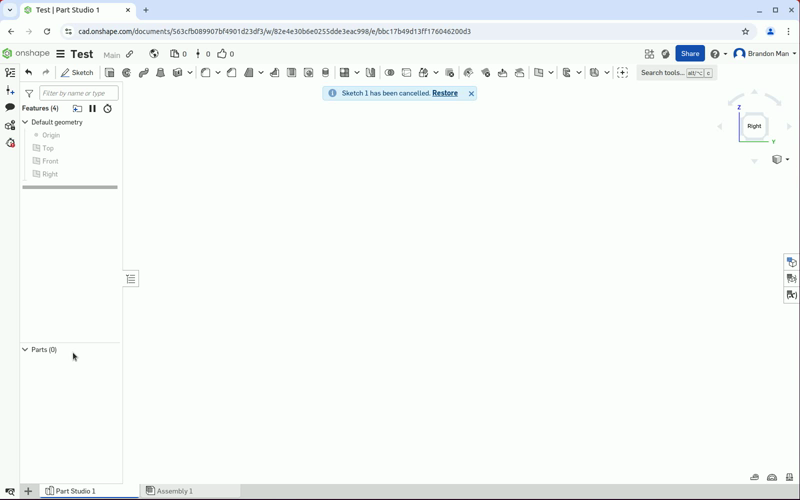
key(shift+s)
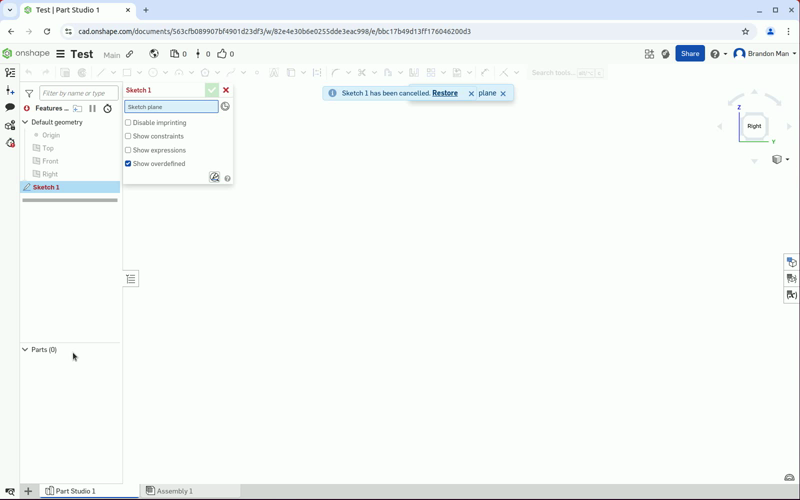
mouse_move(73, 176)
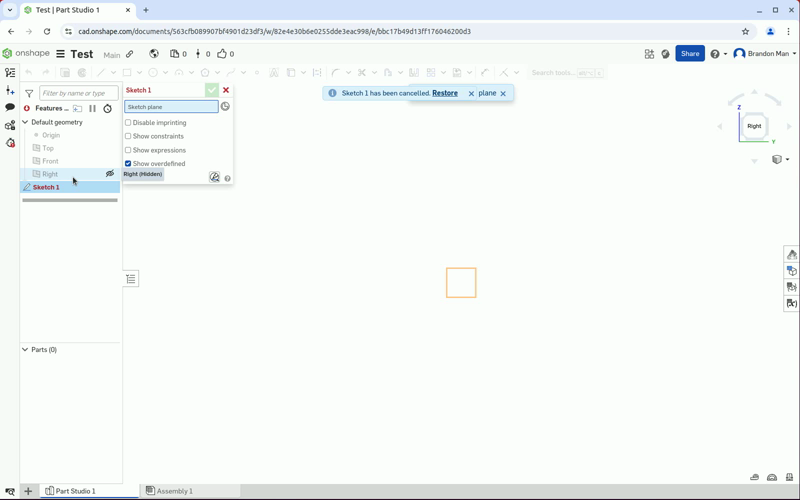
click(73, 176)
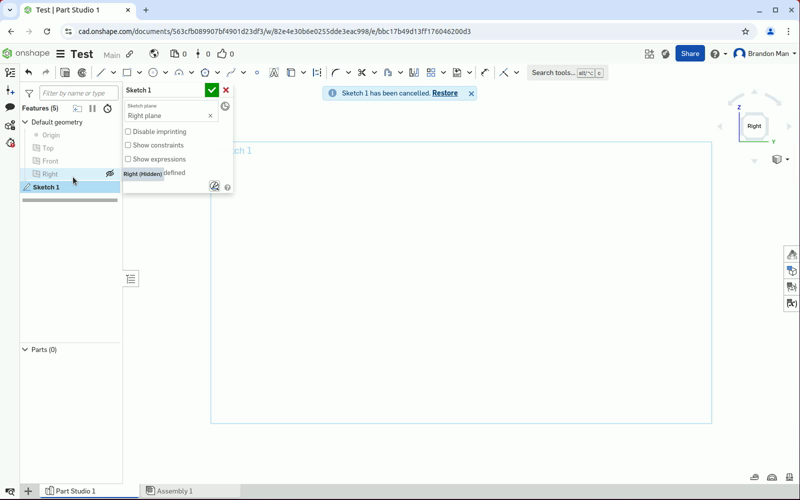
mouse_move(73, 352)
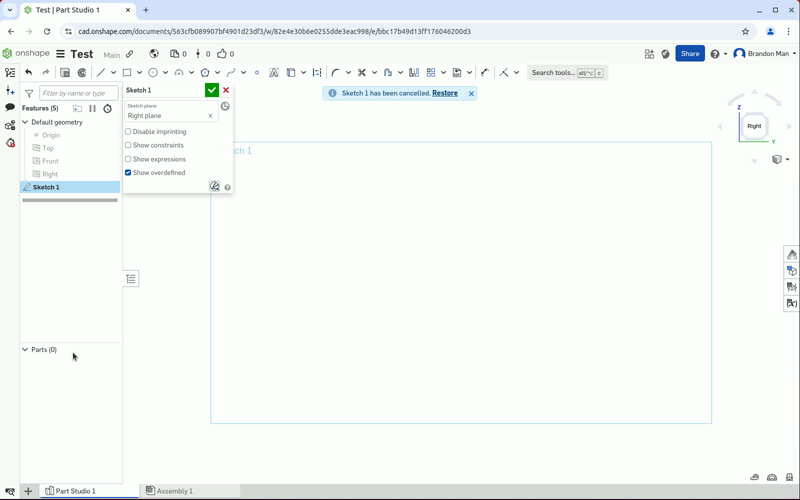
key(y)
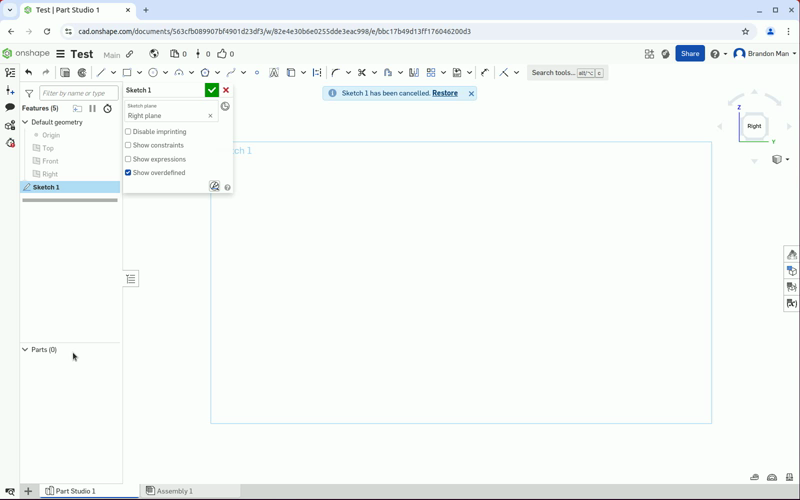
key(l)
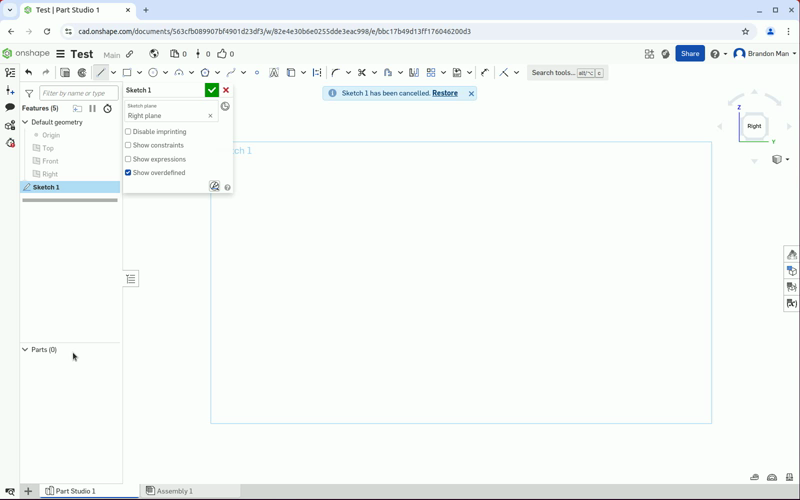
key_down(shift)
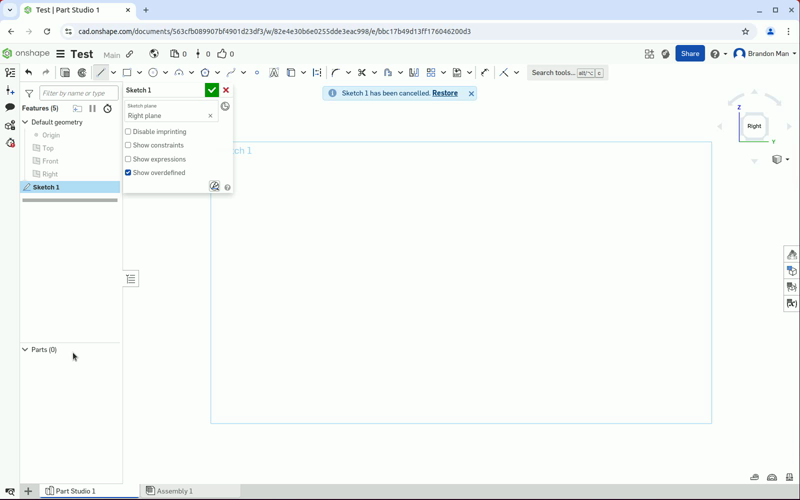
mouse_move(406, 328)
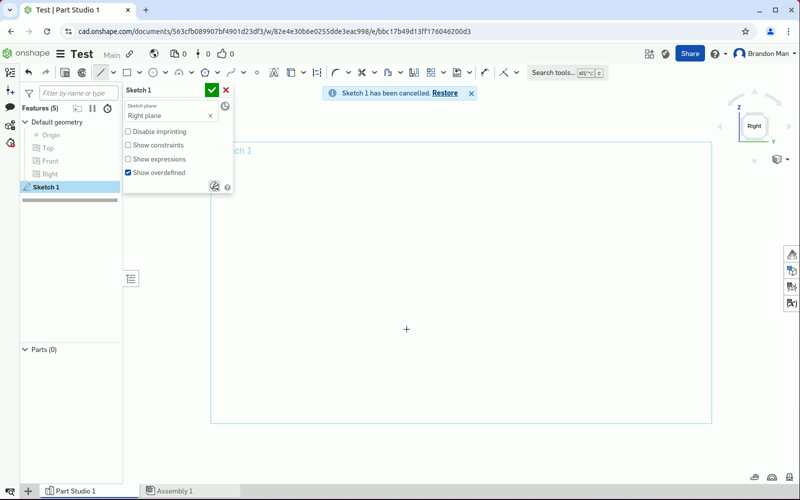
click(406, 328)
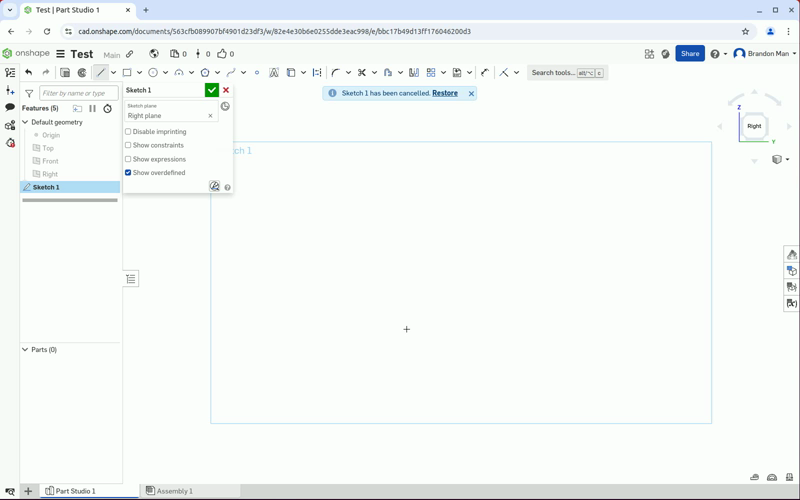
key_up(shift)
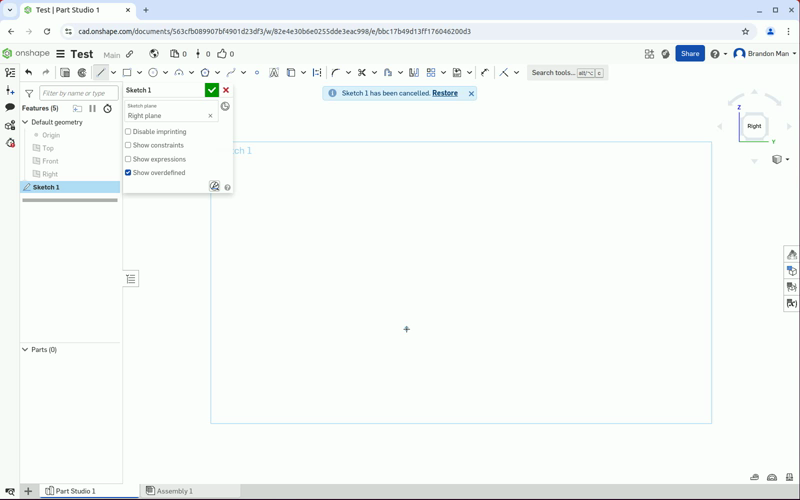
key_down(shift)
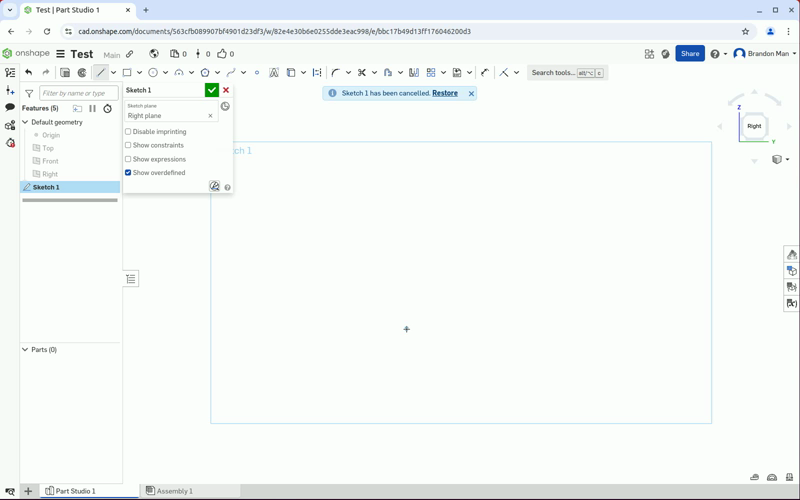
mouse_move(514, 328)
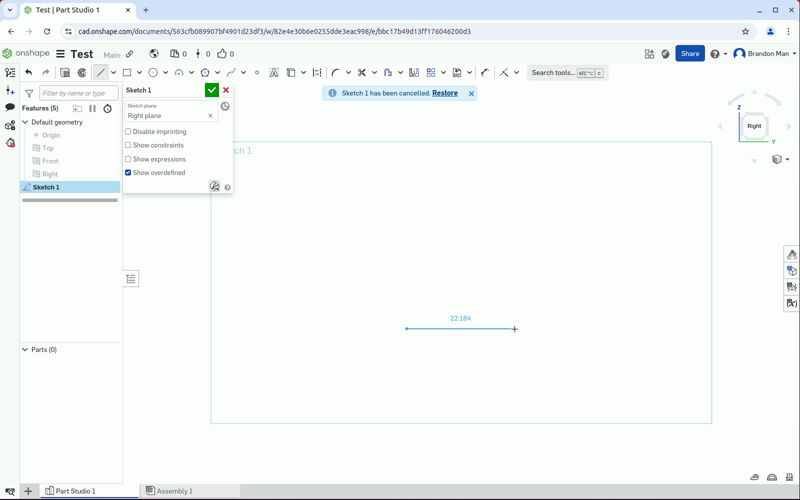
click(514, 328)
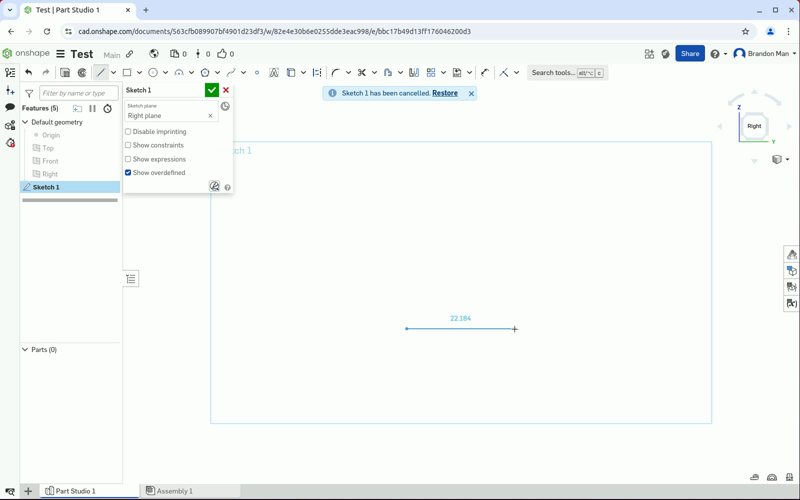
key_up(shift)
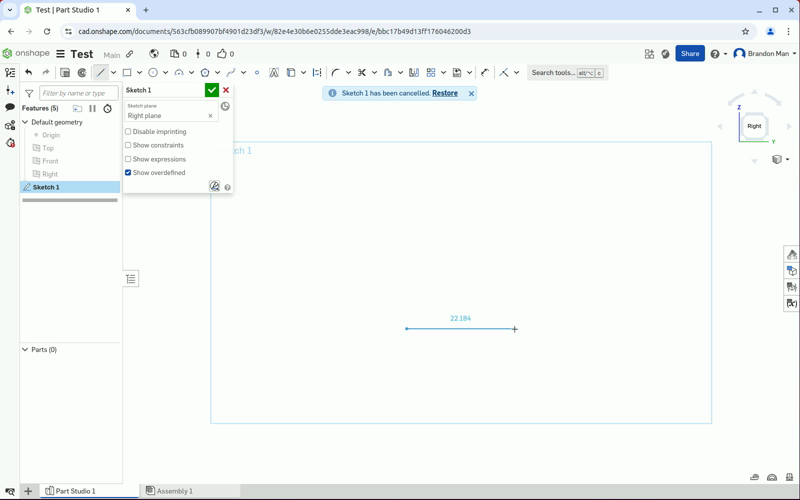
key_down(shift)
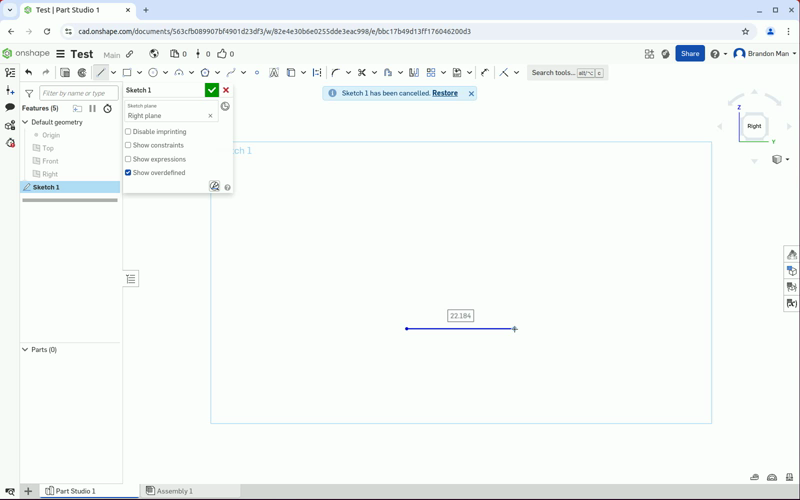
mouse_move(514, 236)
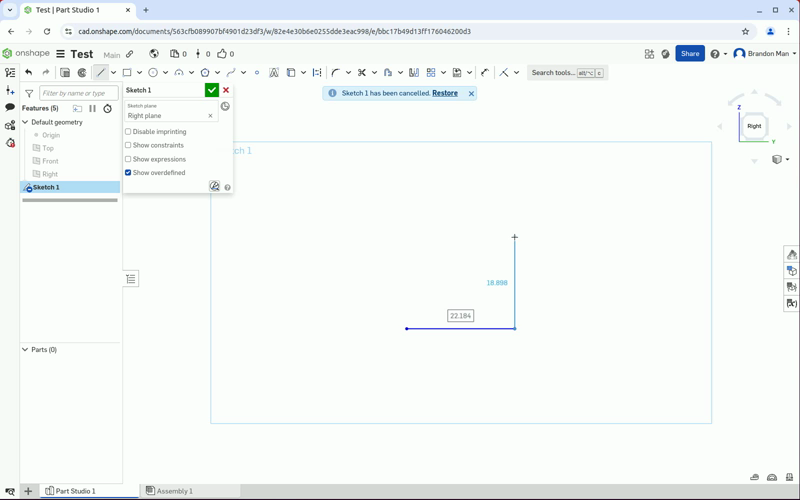
click(514, 236)
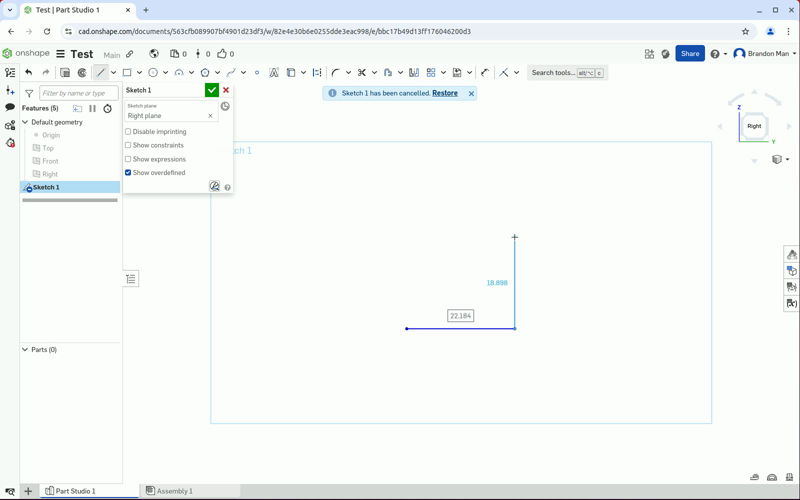
key_up(shift)
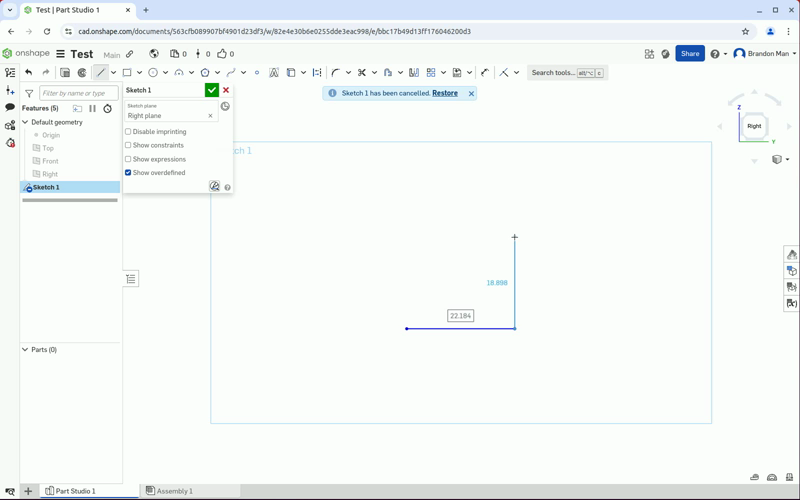
key_down(shift)
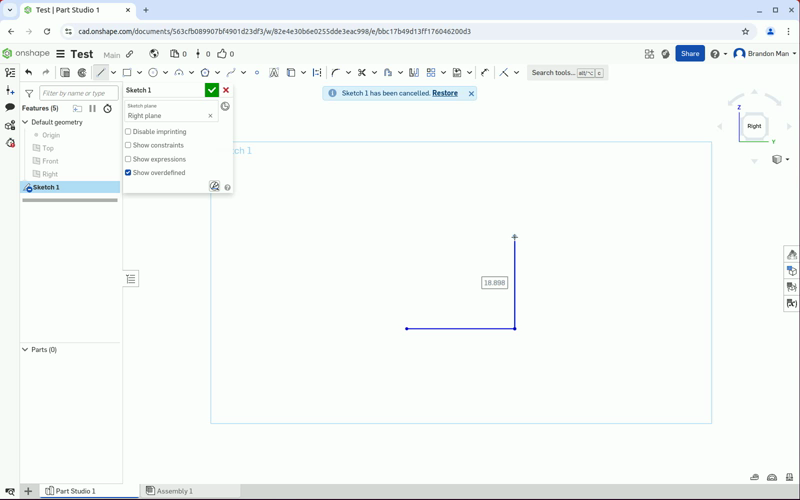
mouse_move(406, 236)
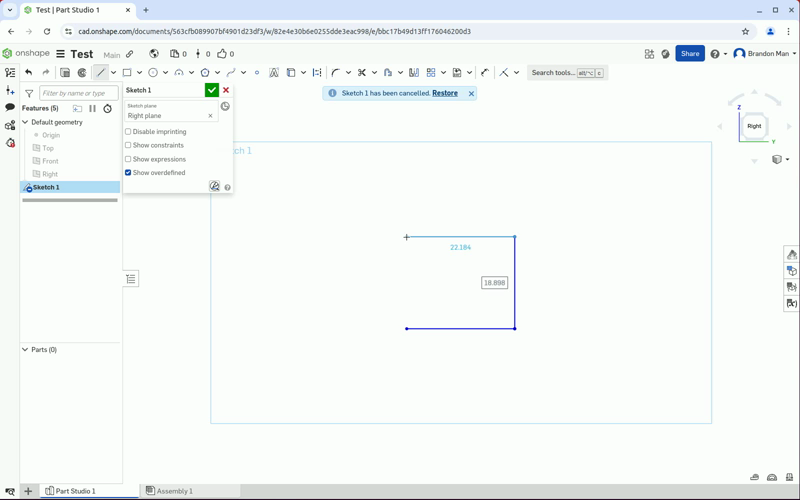
click(406, 236)
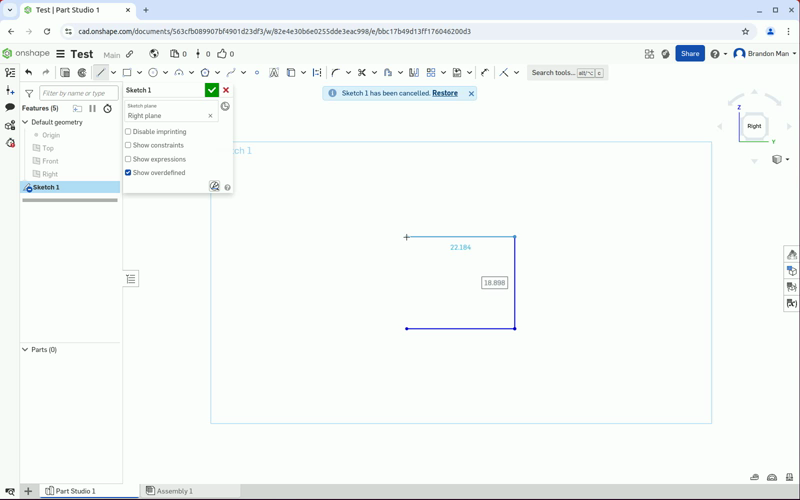
key_up(shift)
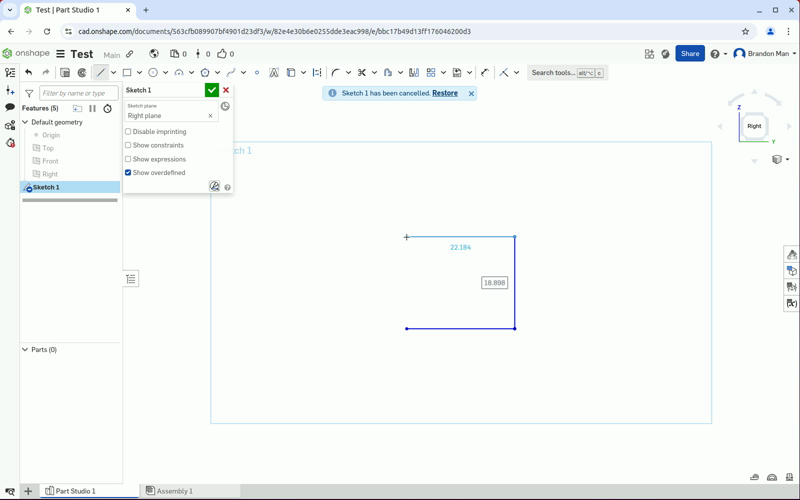
key_down(shift)
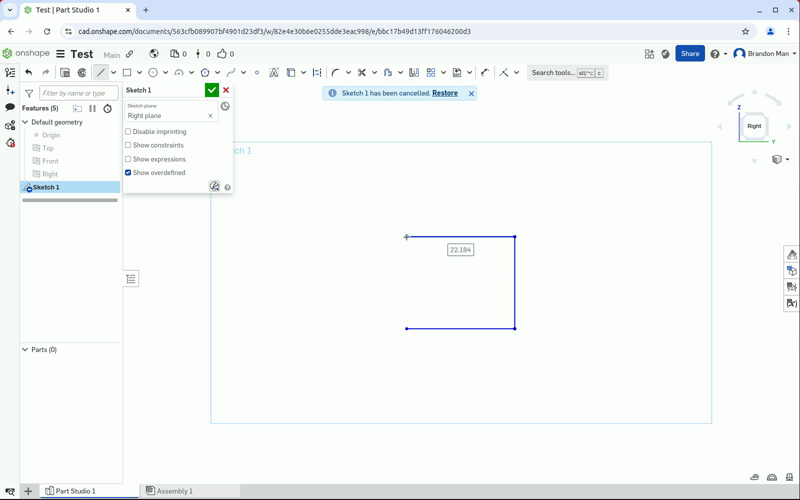
mouse_move(406, 328)
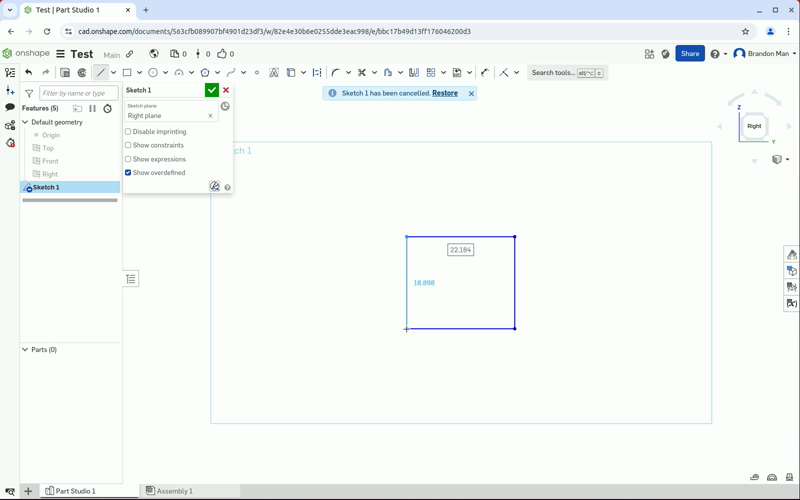
key_up(shift)
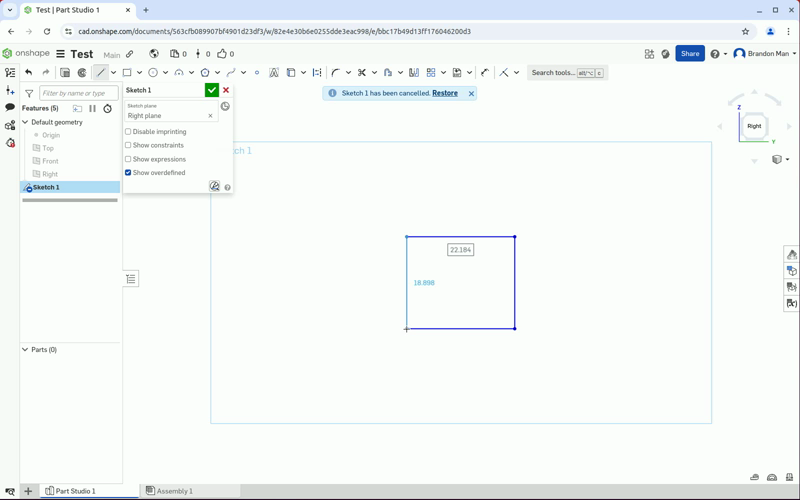
click(406, 328)
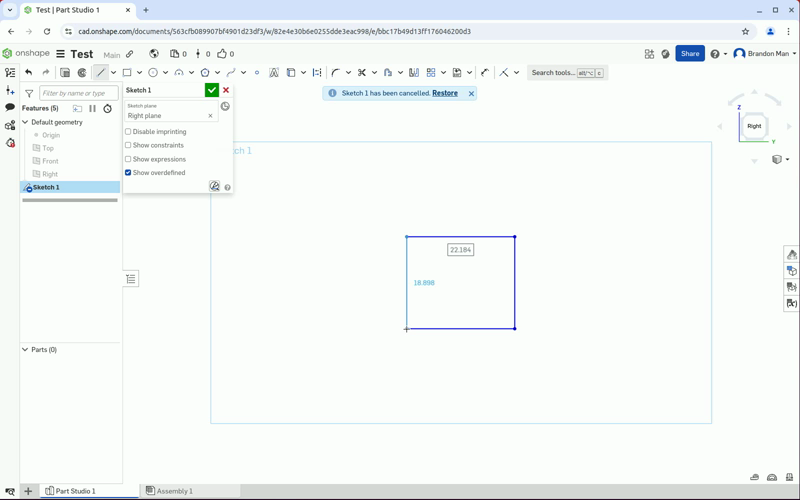
key(esc)
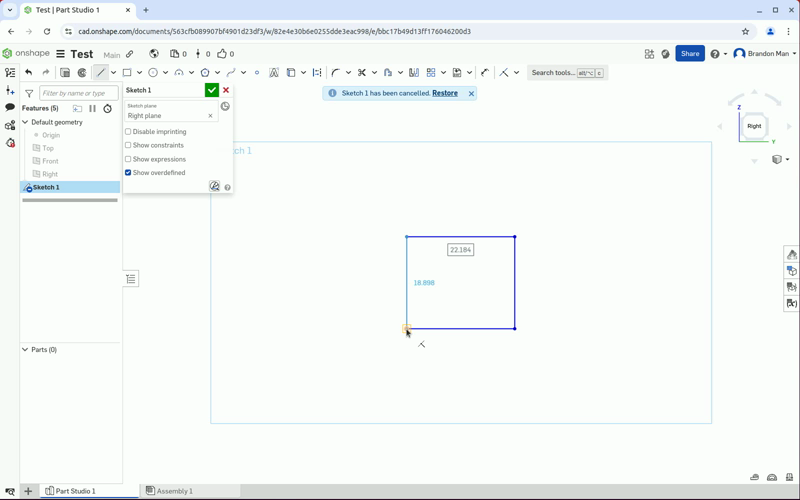
mouse_move(434, 298)
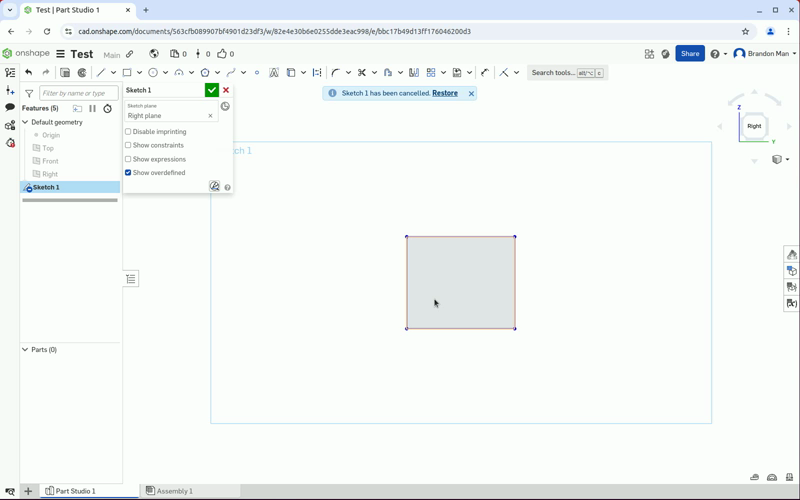
click(434, 298)
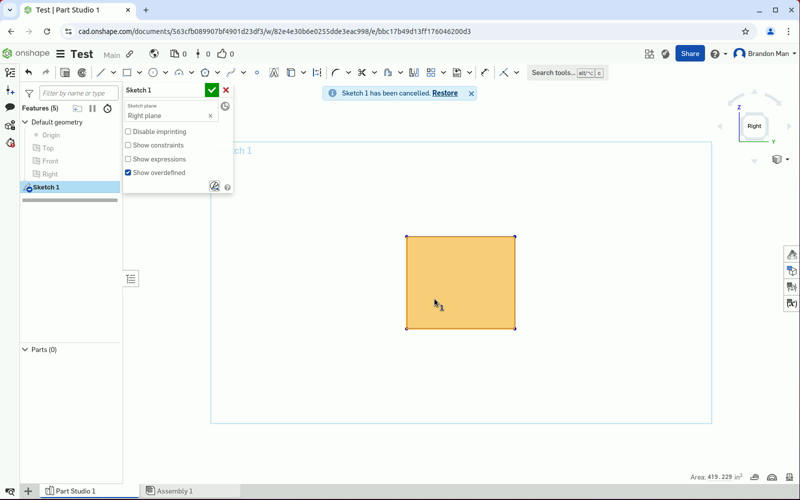
mouse_move(73, 352)
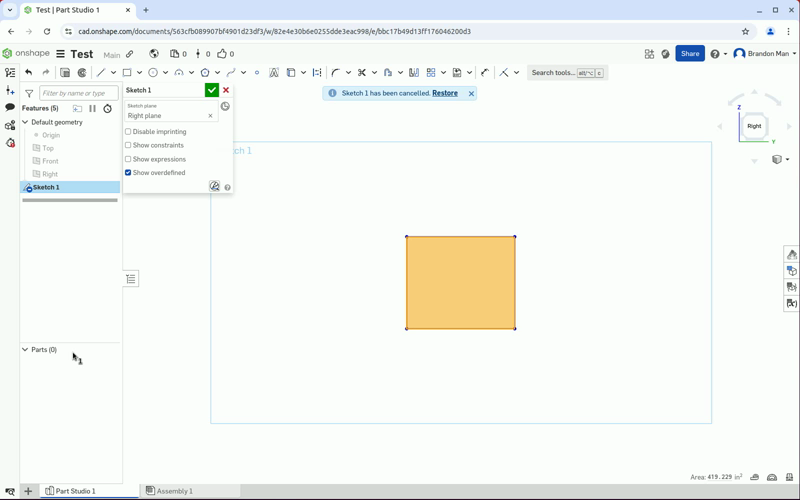
key(shift+y)
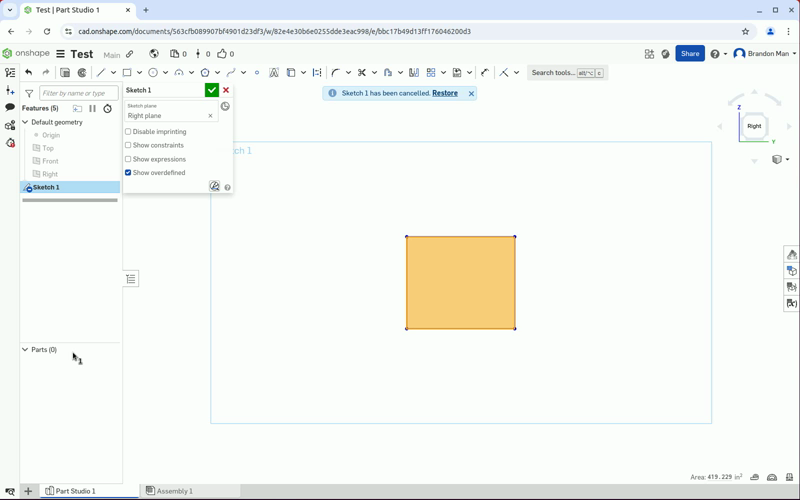
key(shift+e)
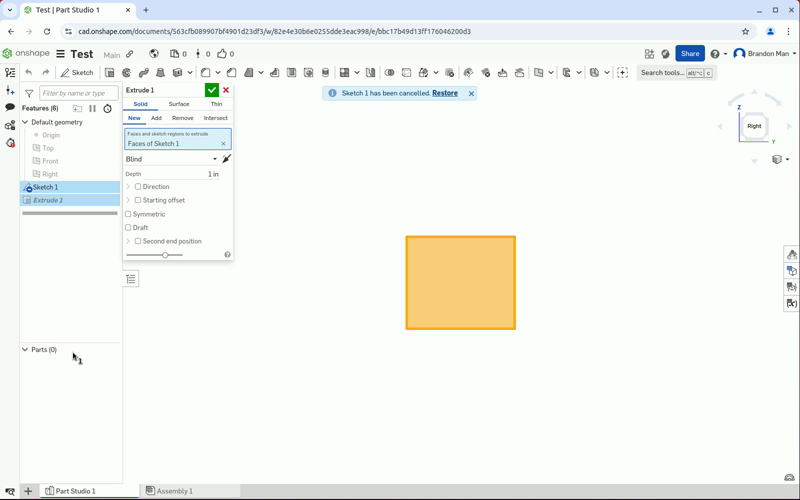
mouse_move(143, 106)
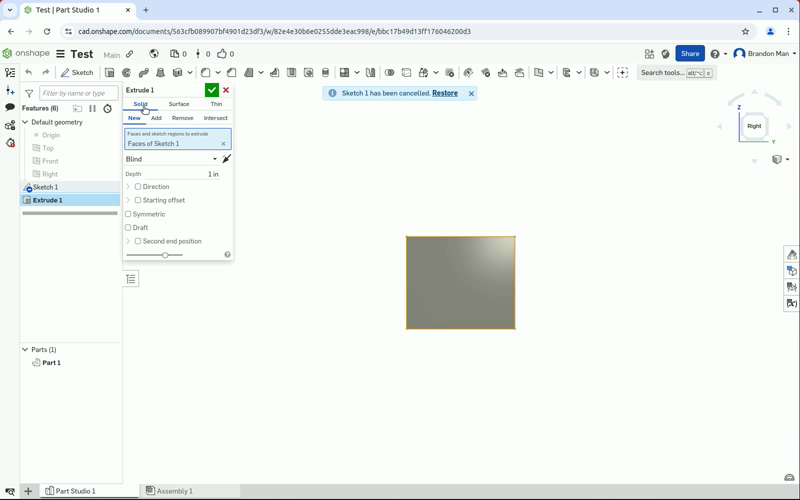
click(143, 106)
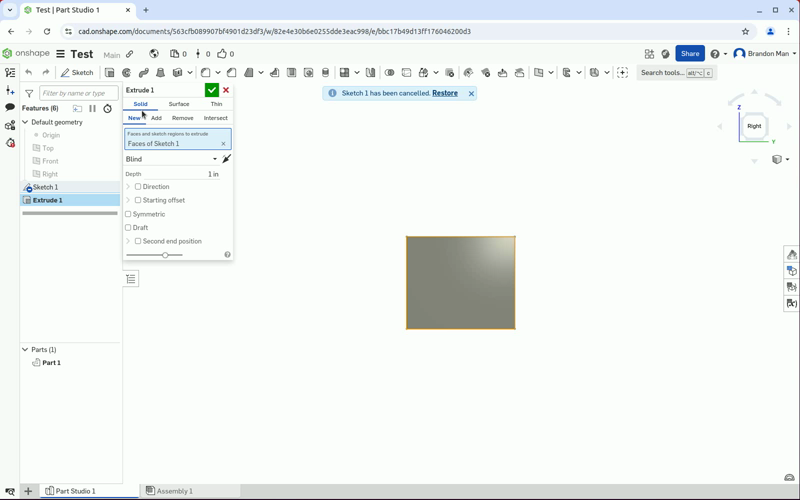
mouse_move(137, 120)
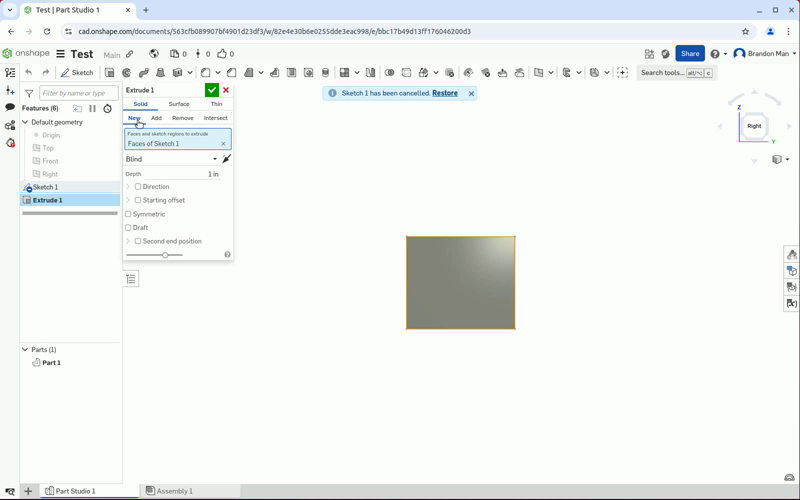
click(137, 120)
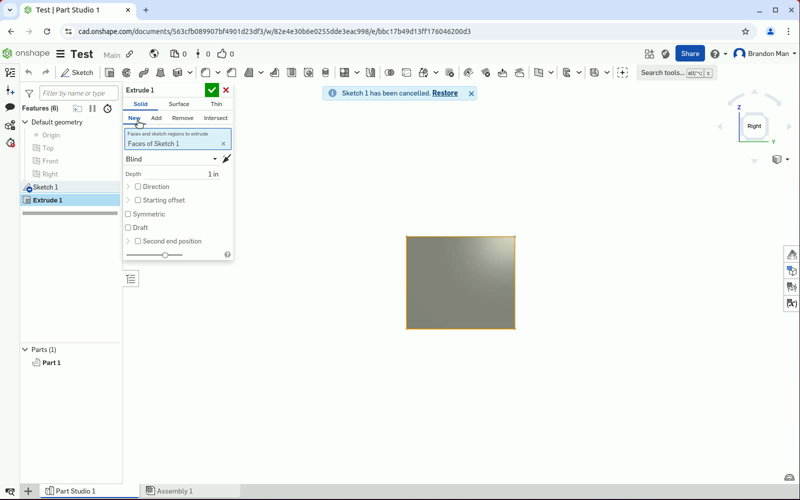
key(tab, 4)
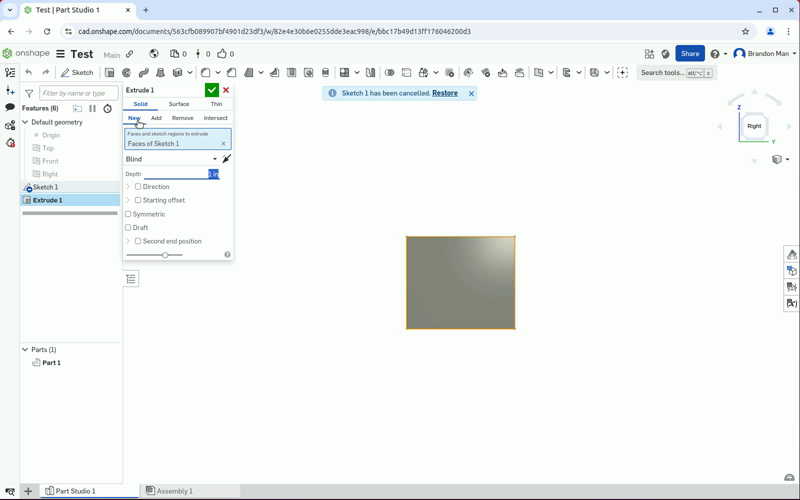
text(2.166)
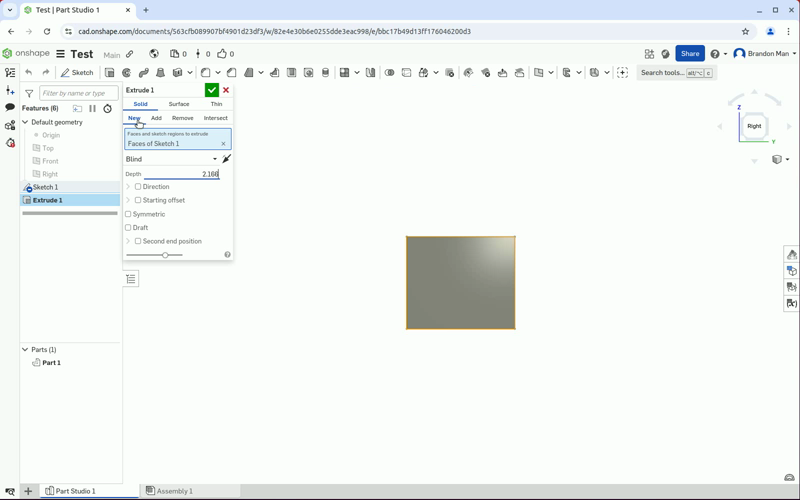
key(enter)
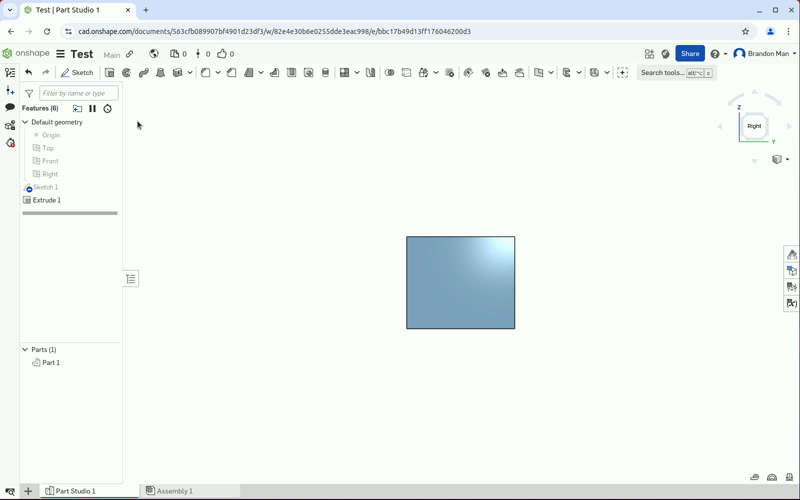
key(shift+h)
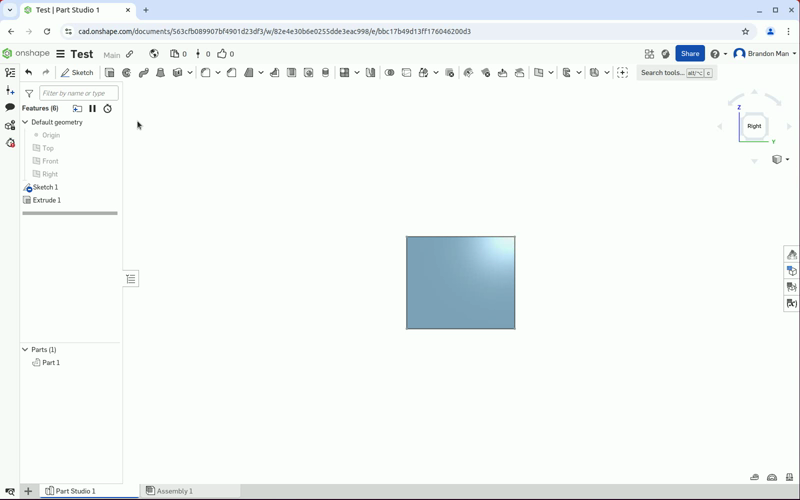
key(shift+h)
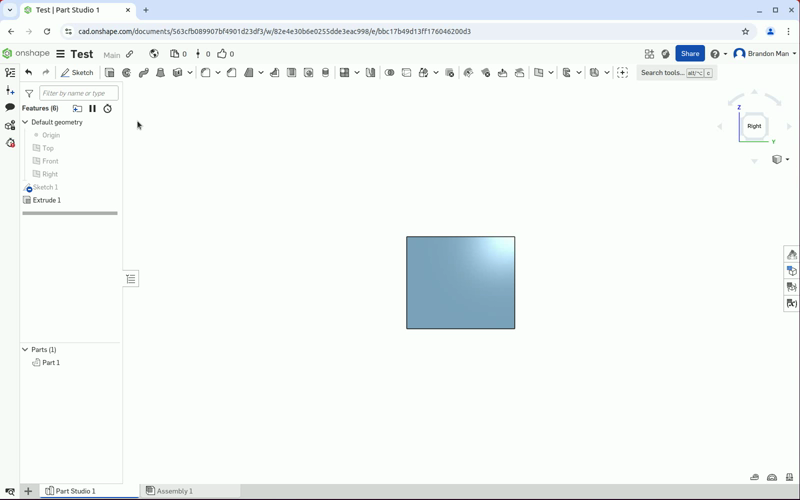
mouse_move(73, 189)
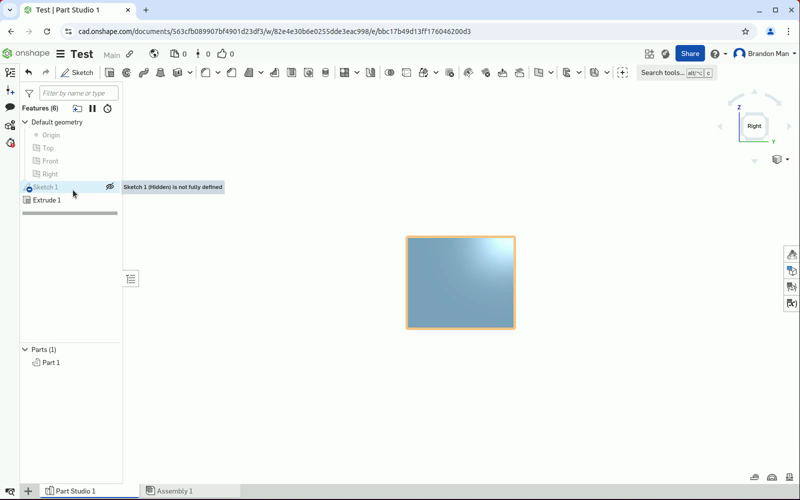
click(73, 189)
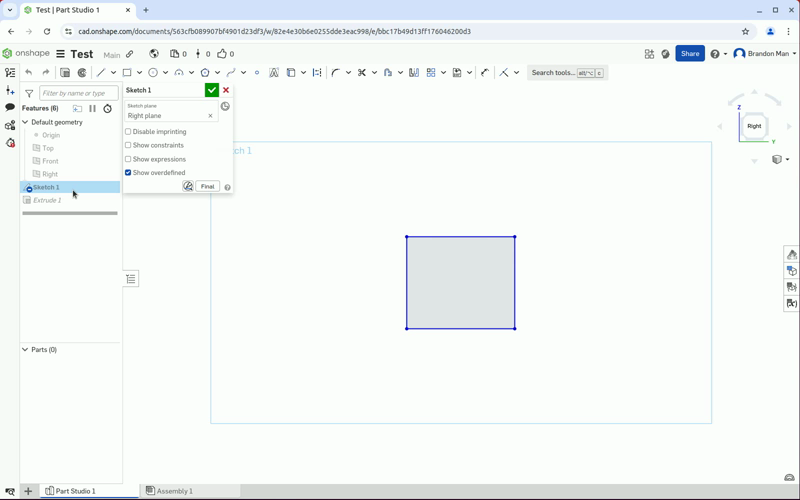
mouse_move(229, 92)
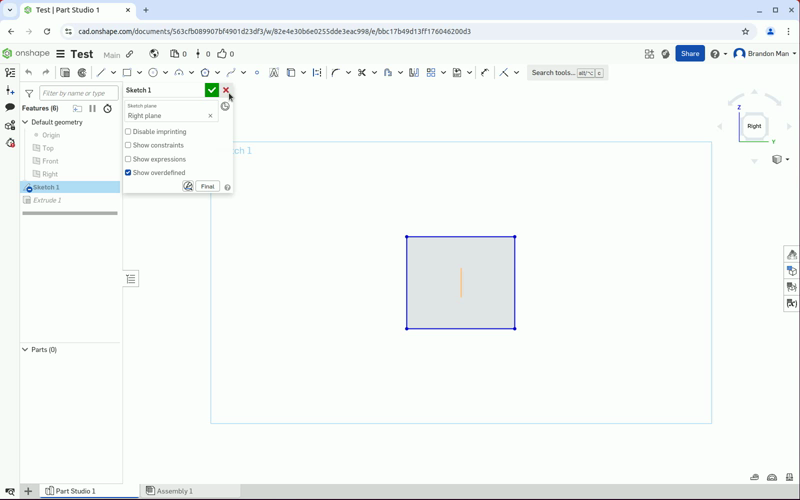
click(229, 92)
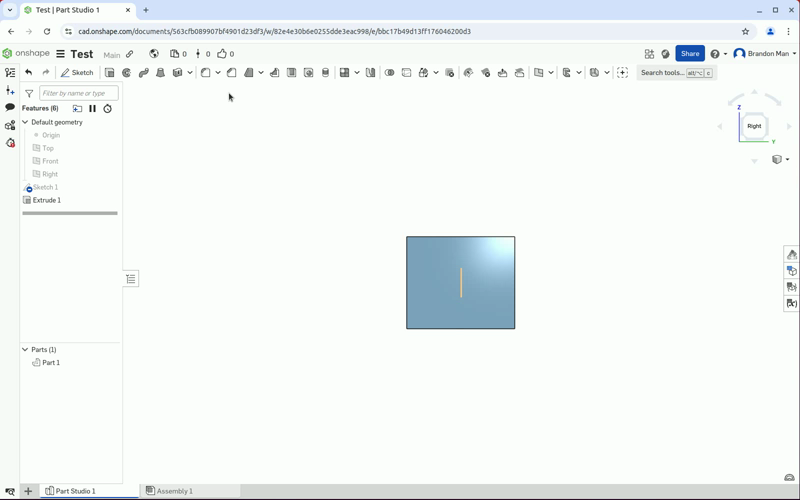
mouse_move(541, 75)
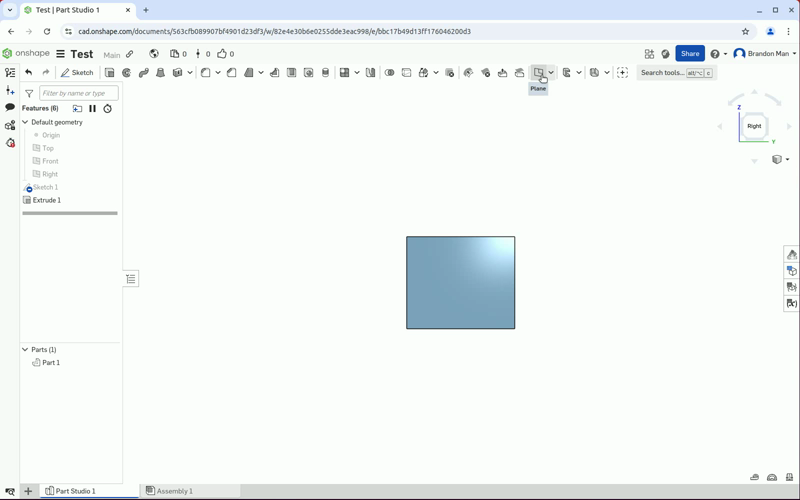
click(541, 75)
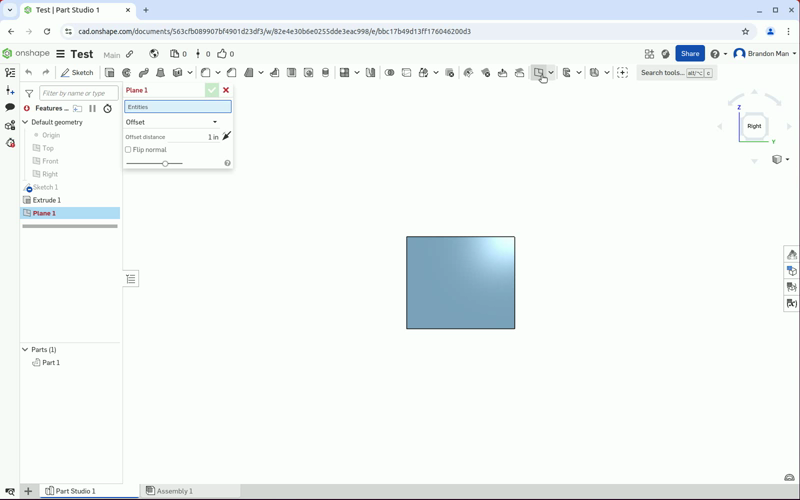
mouse_move(73, 176)
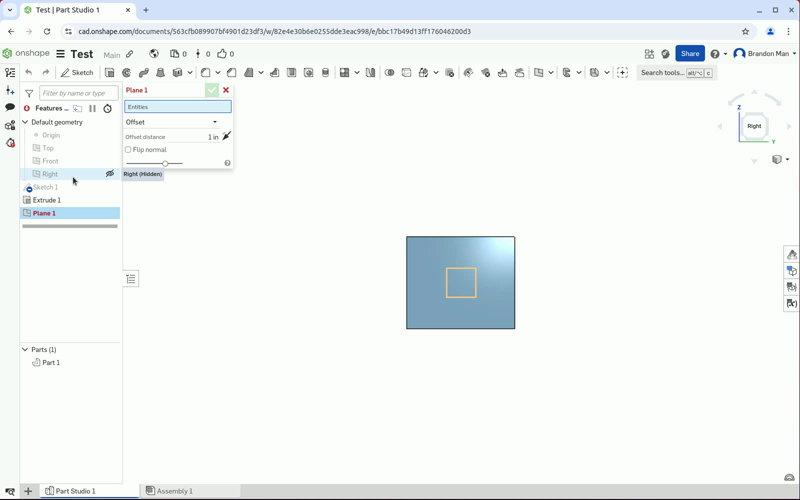
click(73, 176)
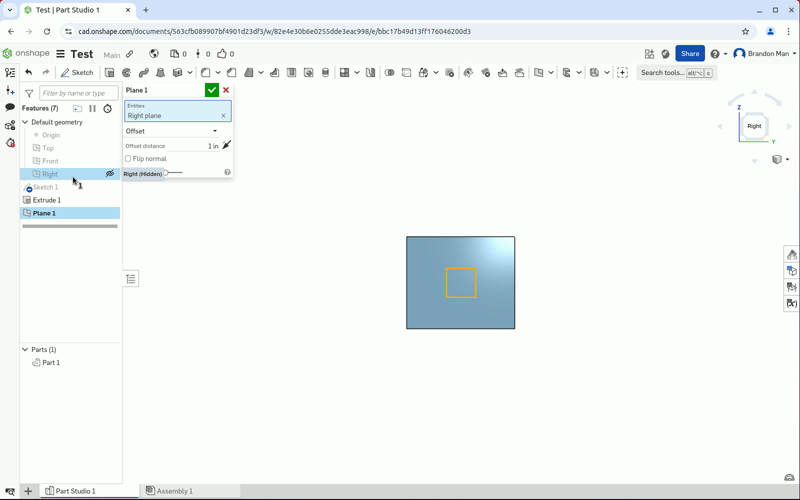
key(tab, 2)
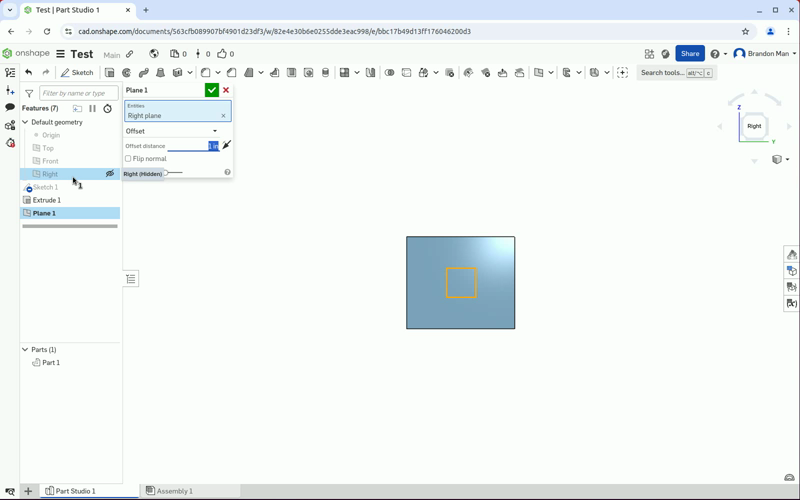
text(2.157)
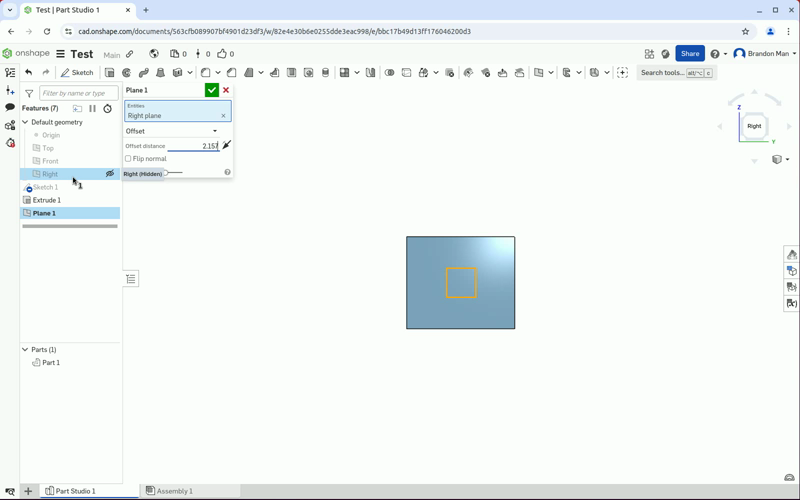
key(enter, 2)
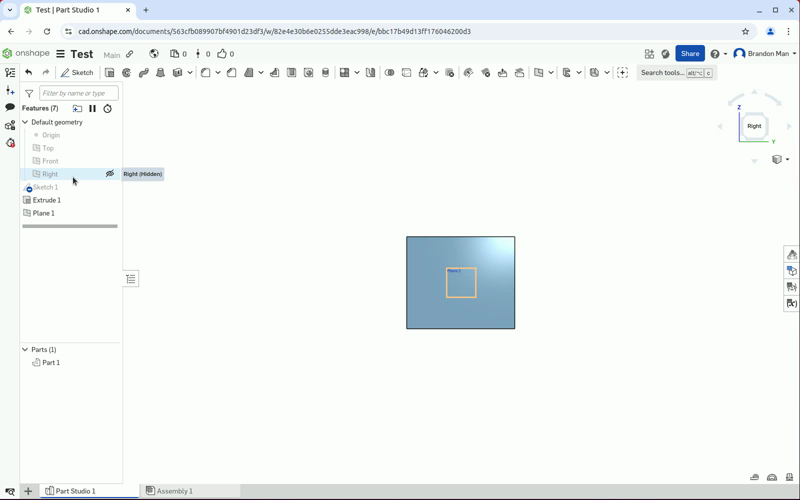
key(shift+s)
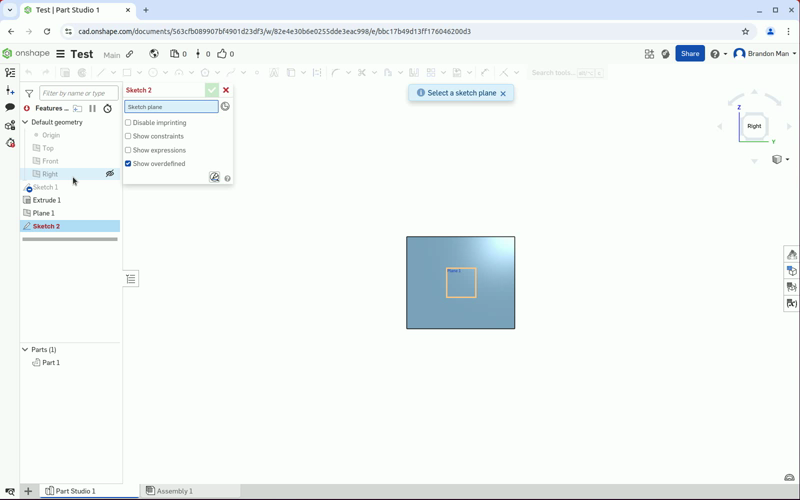
mouse_move(73, 215)
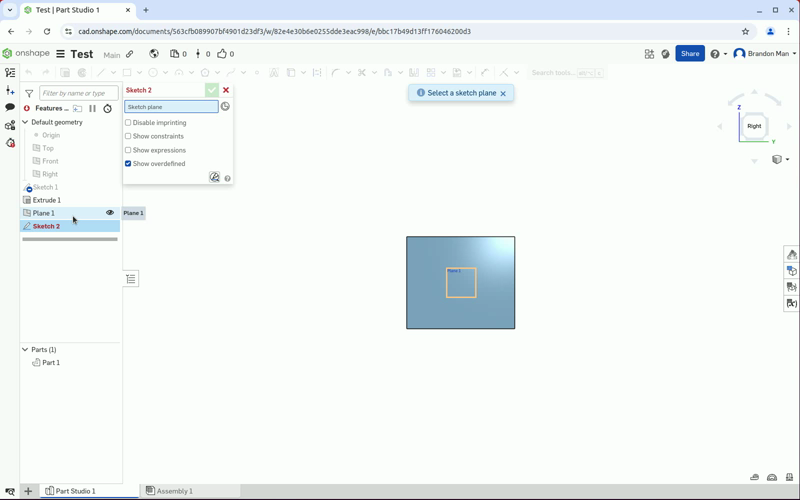
click(73, 215)
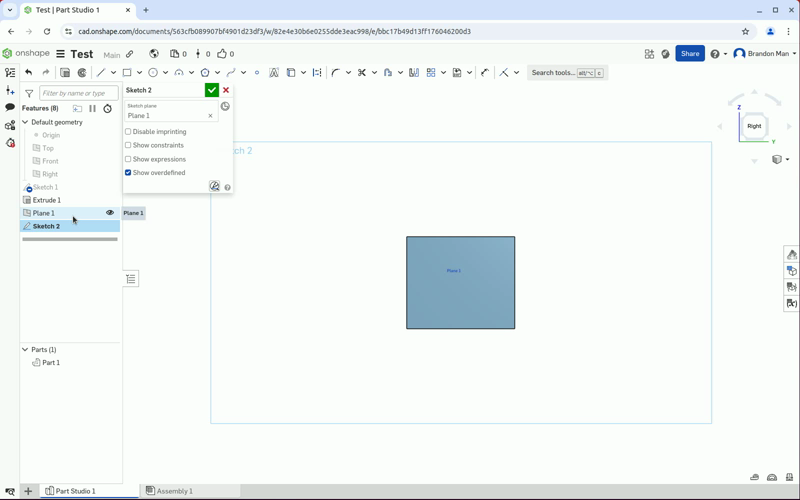
mouse_move(73, 352)
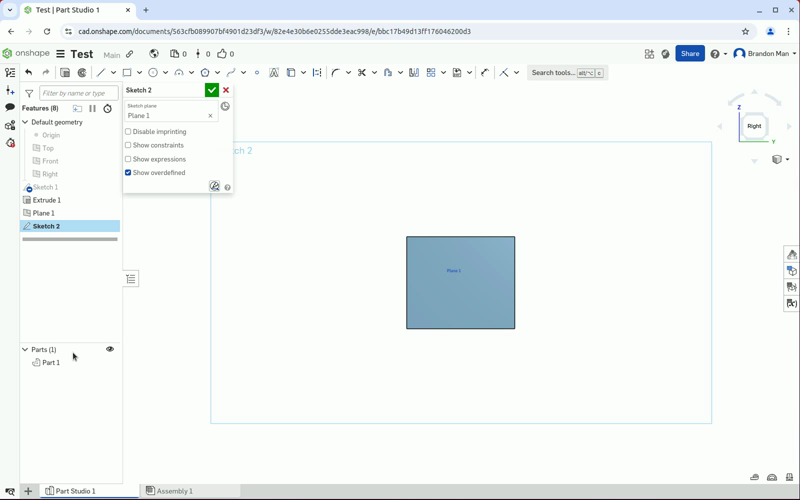
key(y)
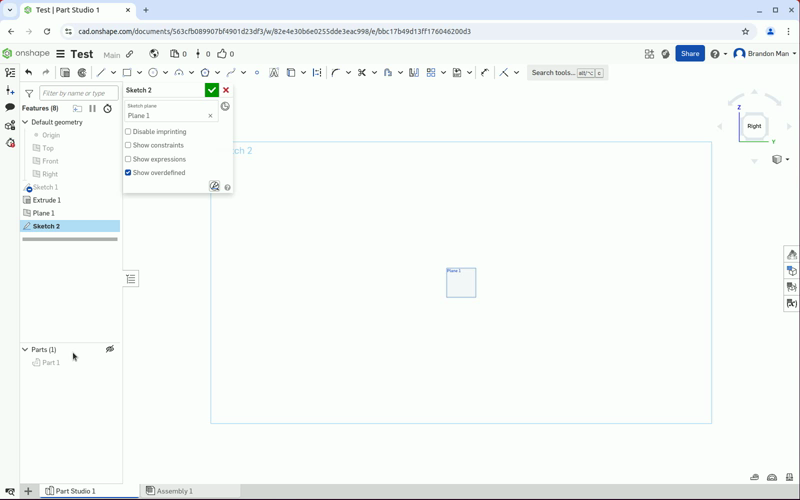
key(a)
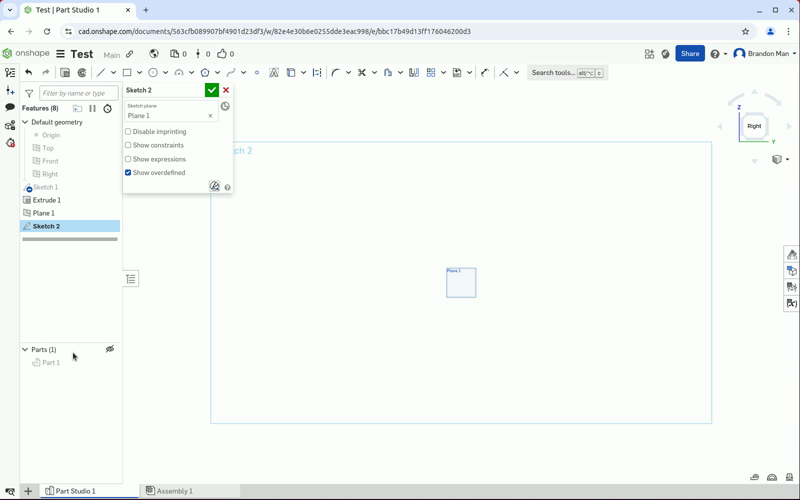
key_down(shift)
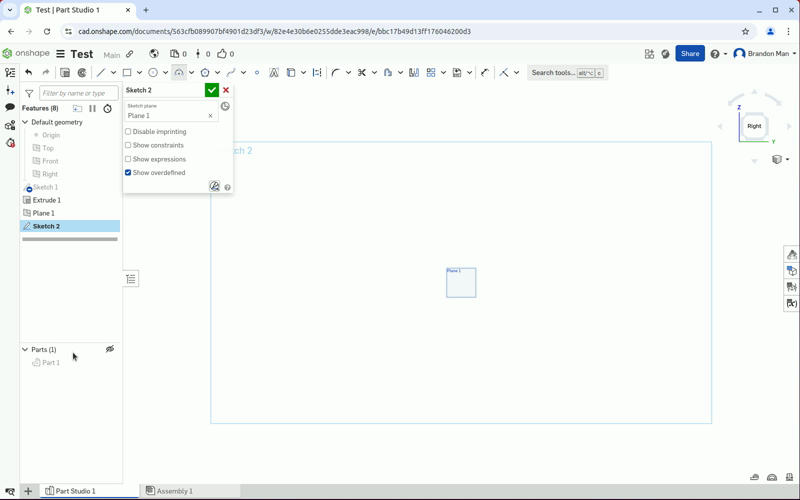
mouse_move(406, 319)
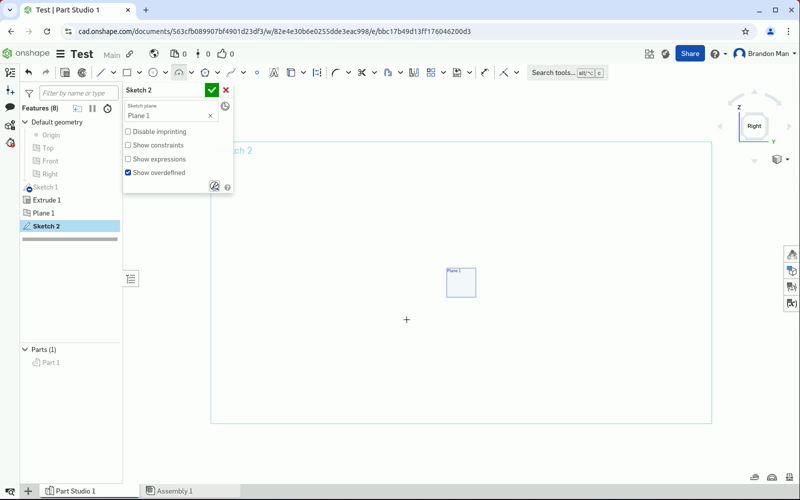
click(406, 319)
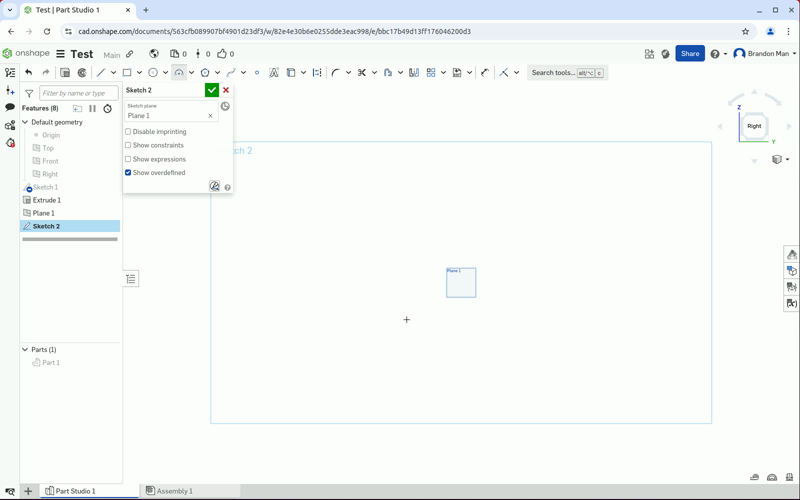
key_up(shift)
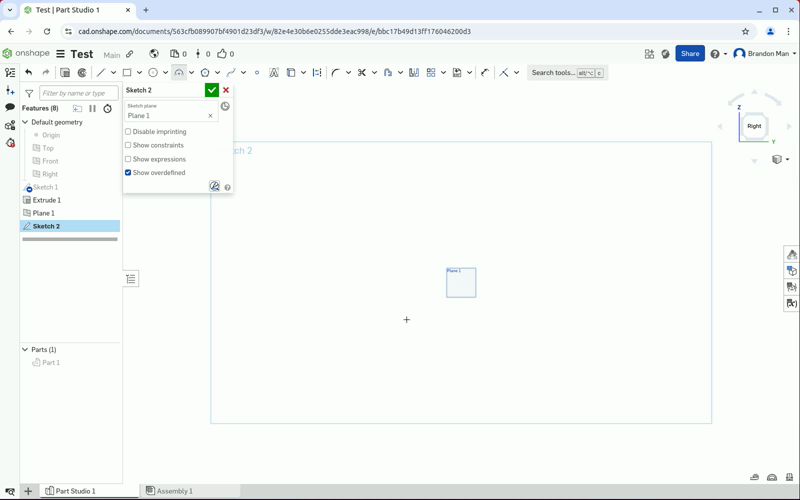
key_down(shift)
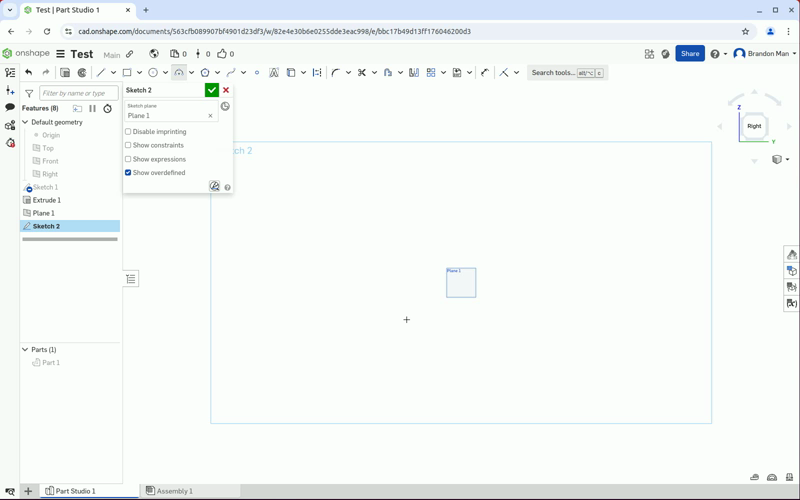
mouse_move(417, 329)
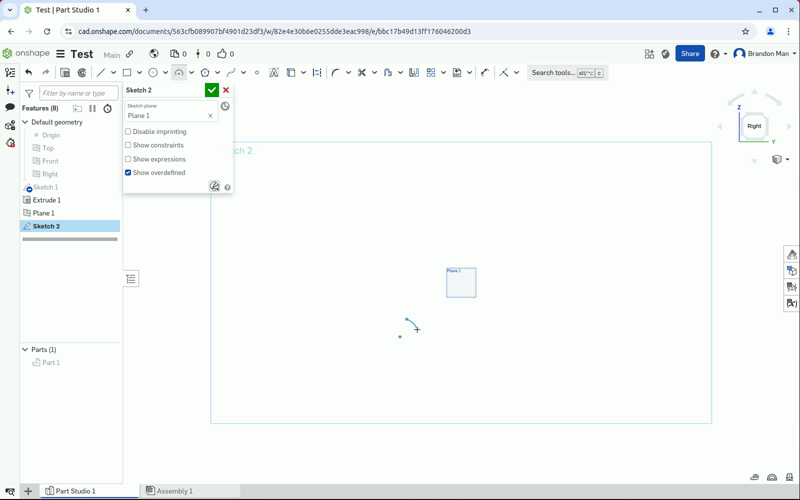
click(417, 329)
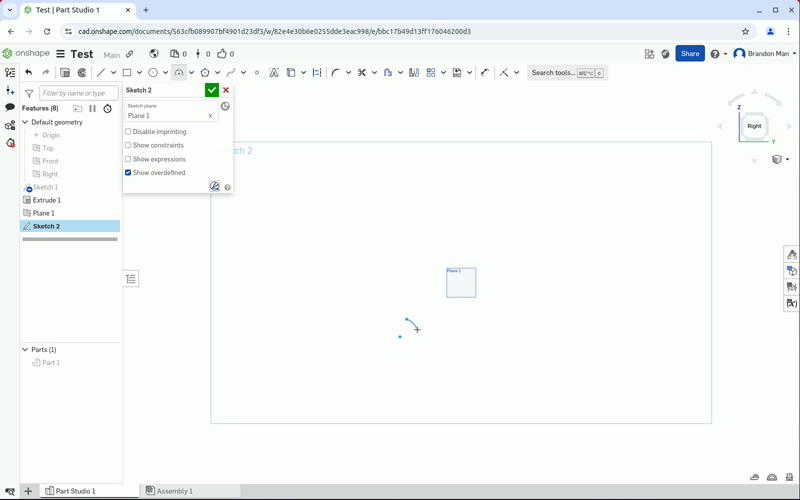
mouse_move(409, 326)
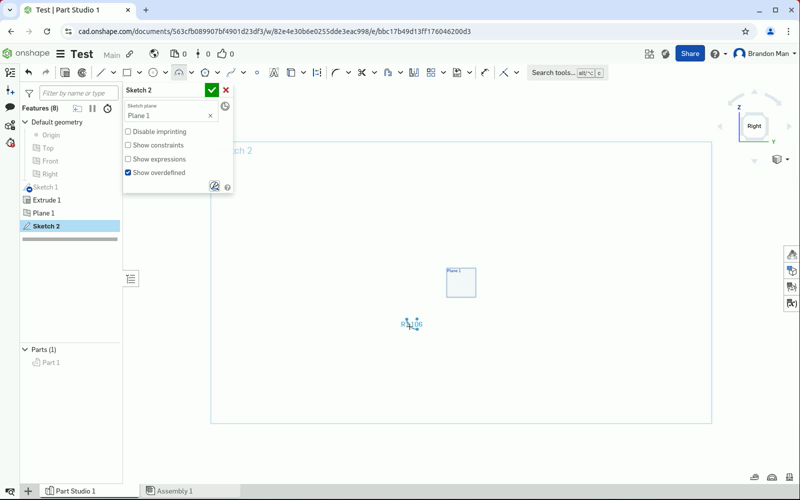
click(409, 326)
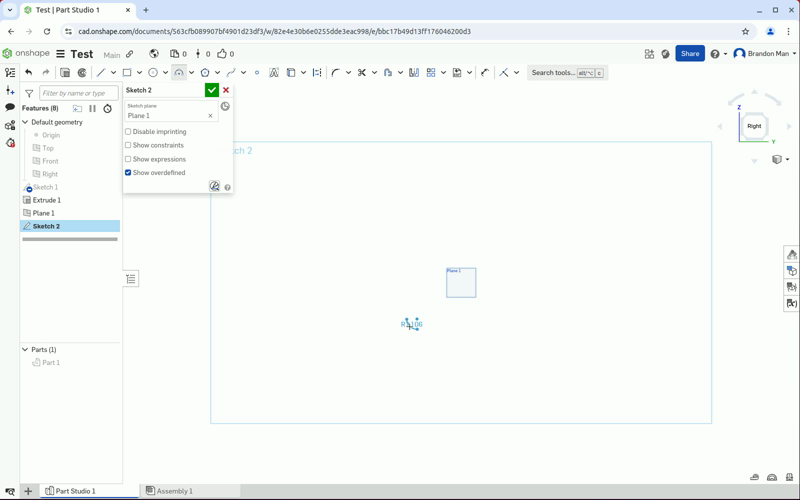
key_up(shift)
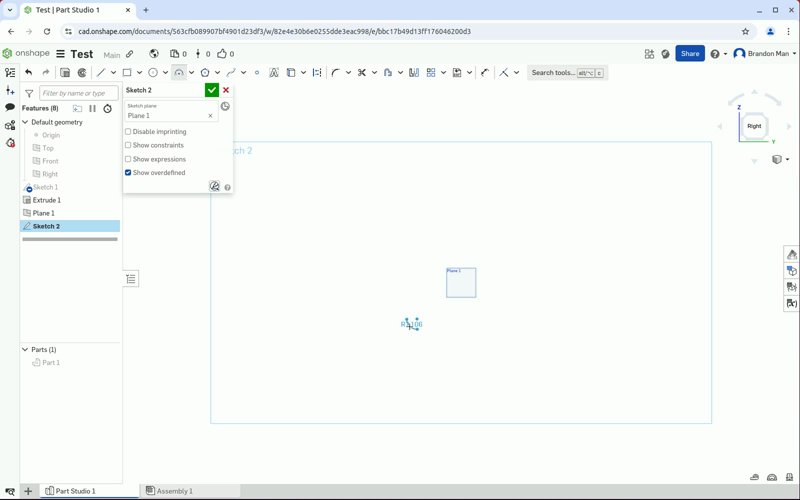
key(esc)
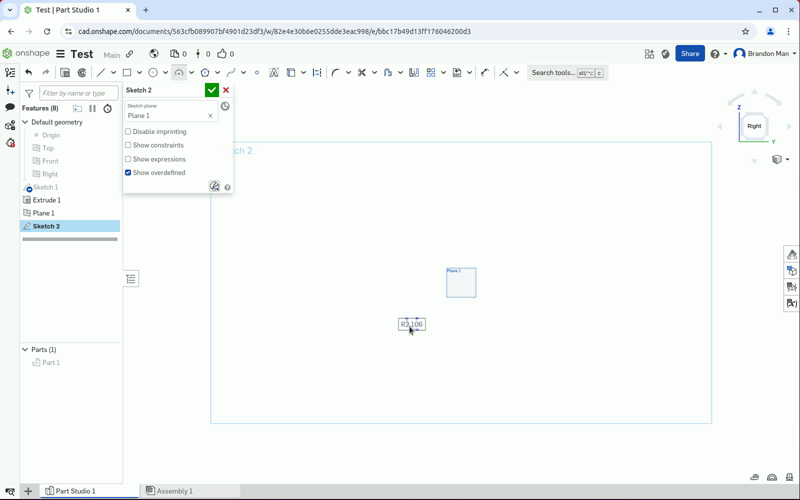
key(l)
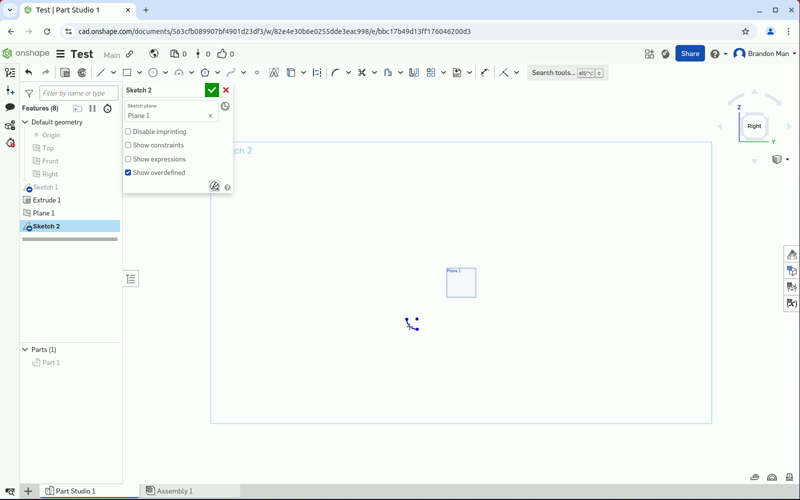
mouse_move(417, 329)
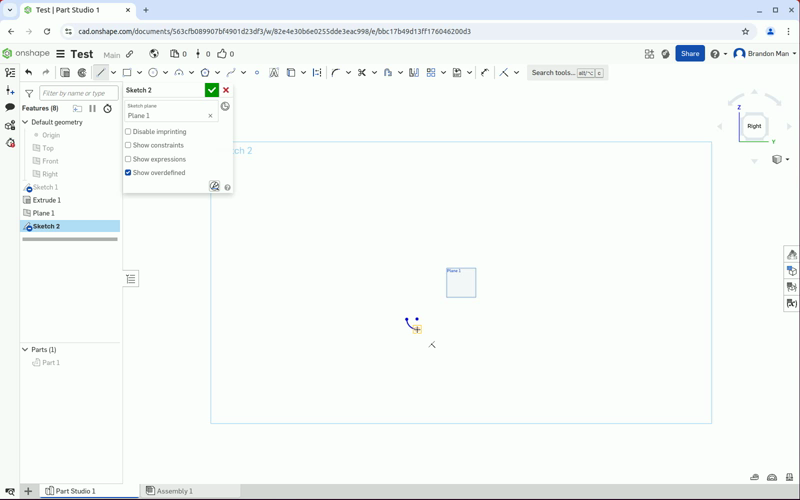
click(417, 329)
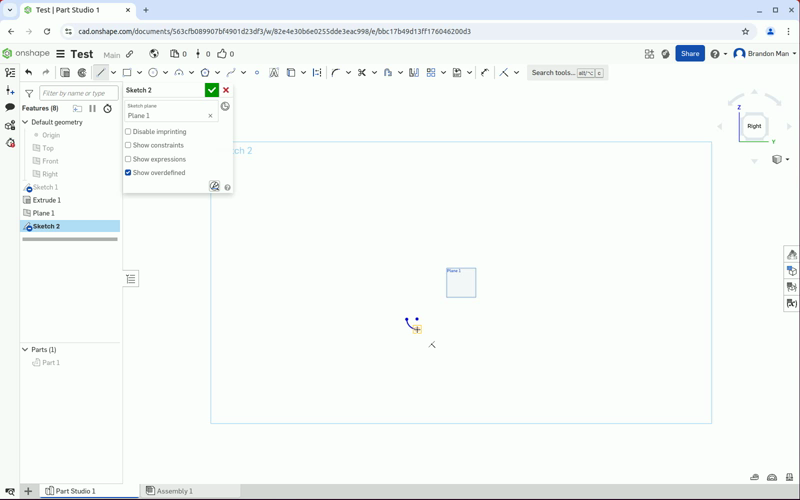
key_down(shift)
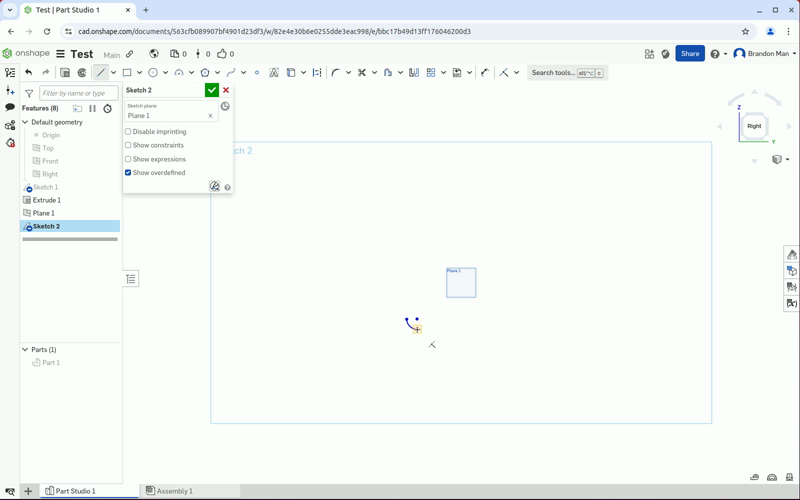
mouse_move(504, 329)
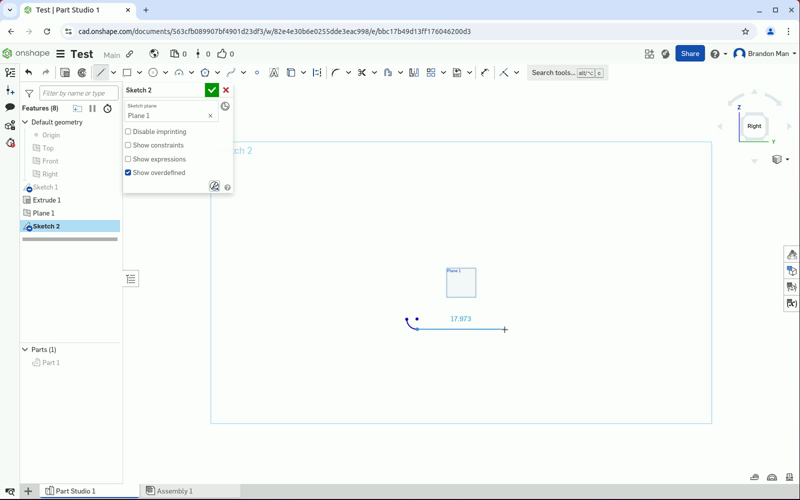
click(504, 329)
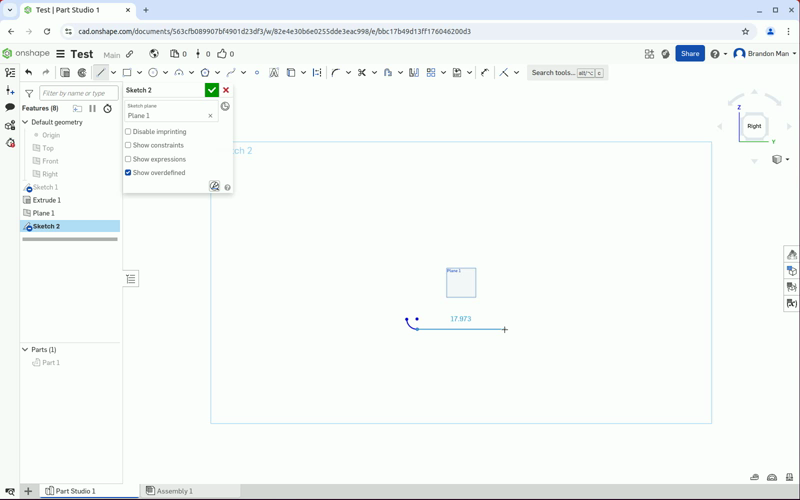
key_up(shift)
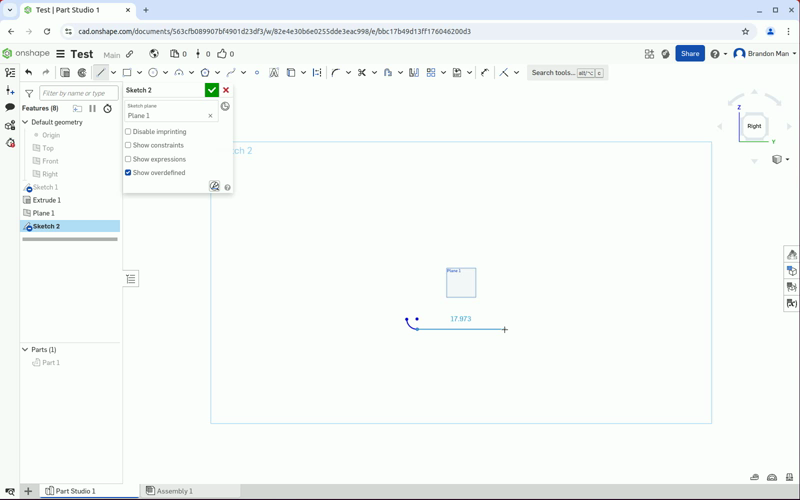
key(esc)
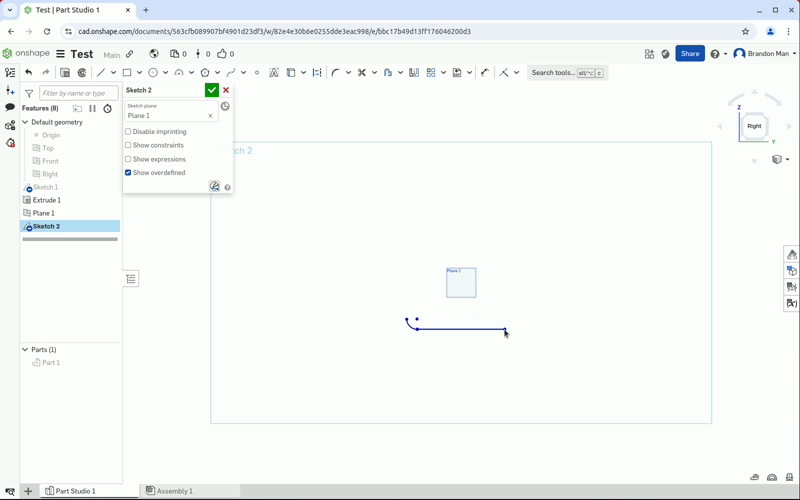
key(a)
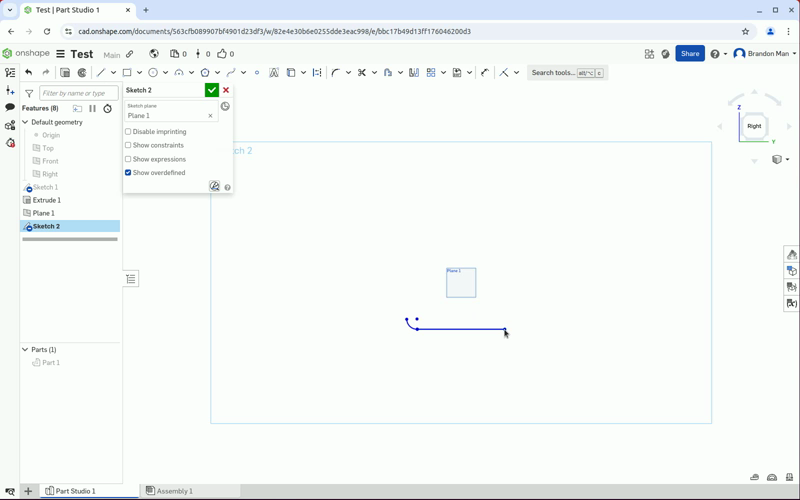
mouse_move(504, 329)
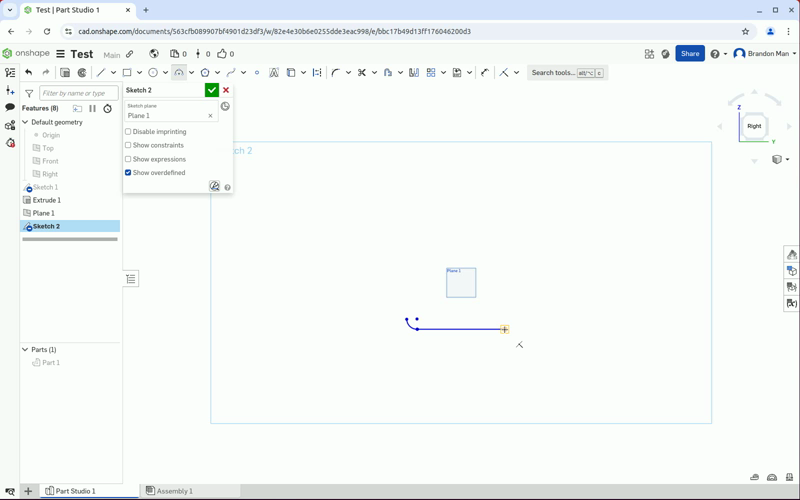
click(504, 329)
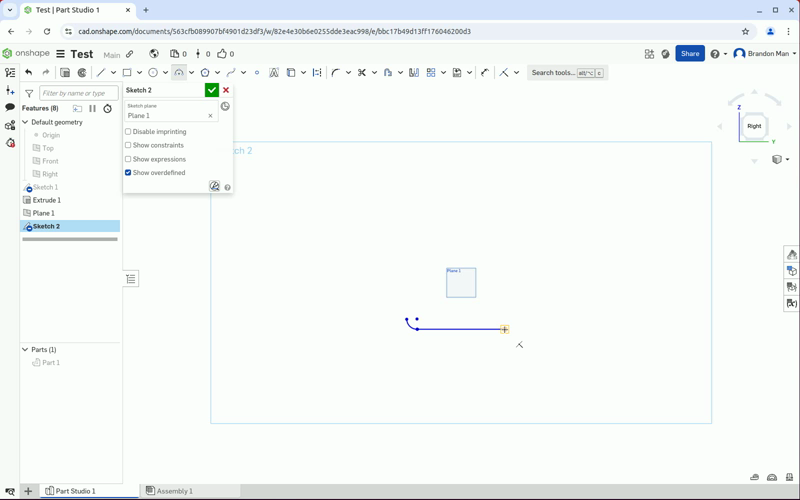
key_down(shift)
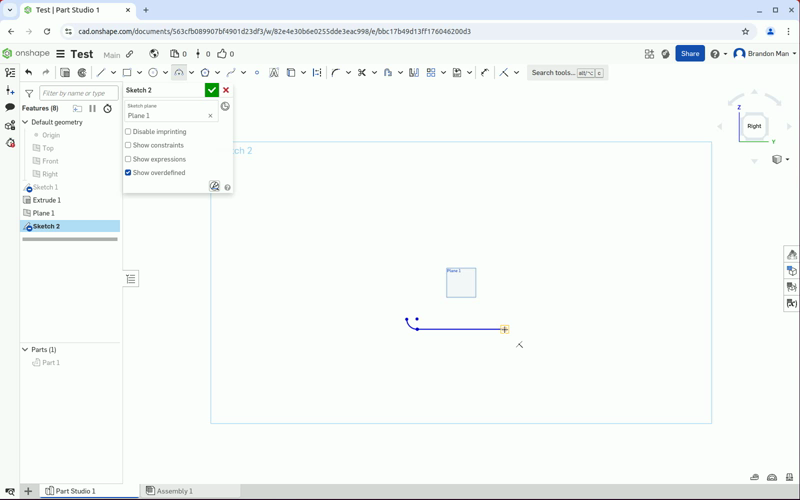
mouse_move(514, 319)
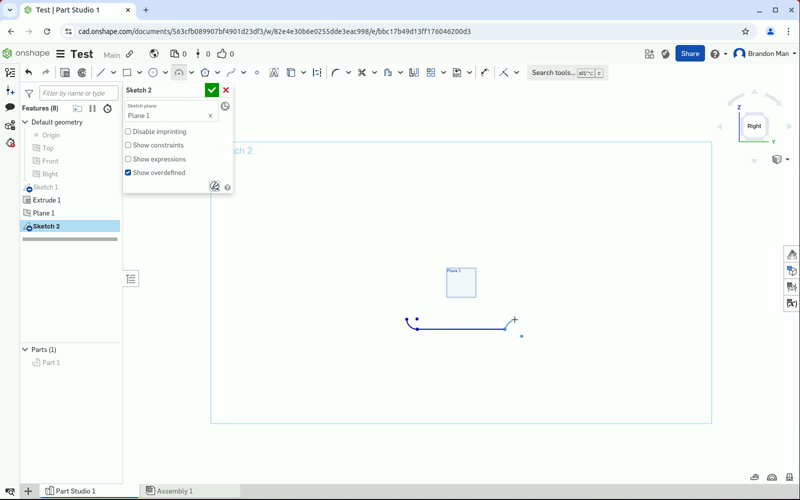
click(514, 319)
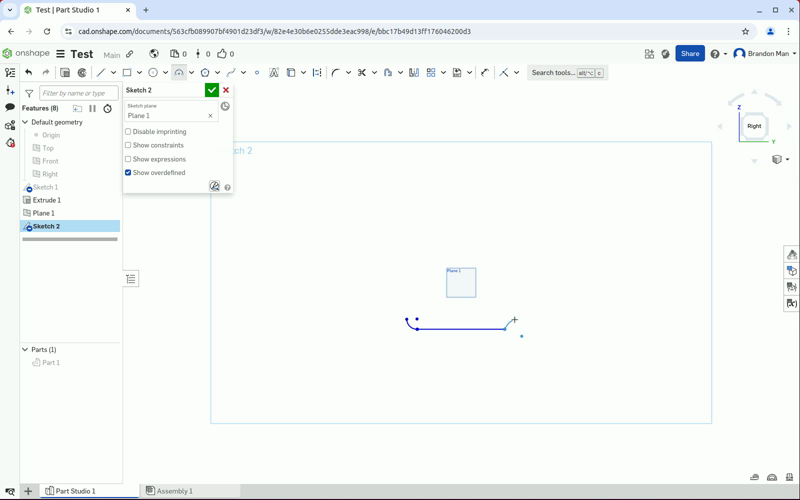
mouse_move(511, 326)
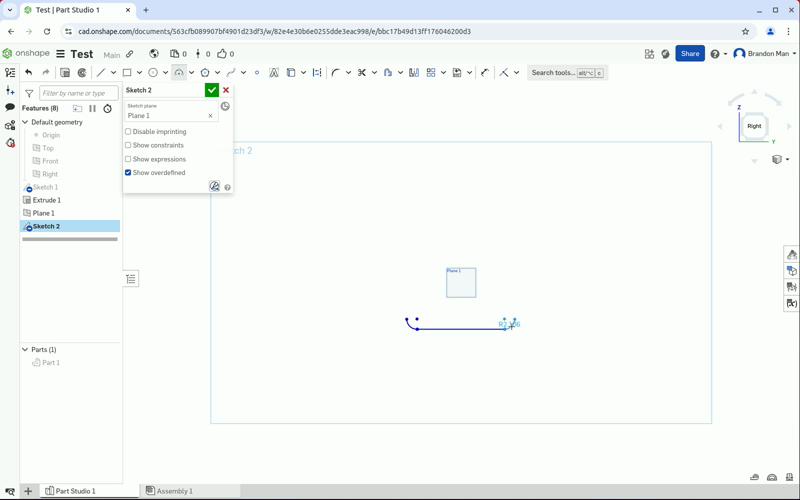
click(511, 326)
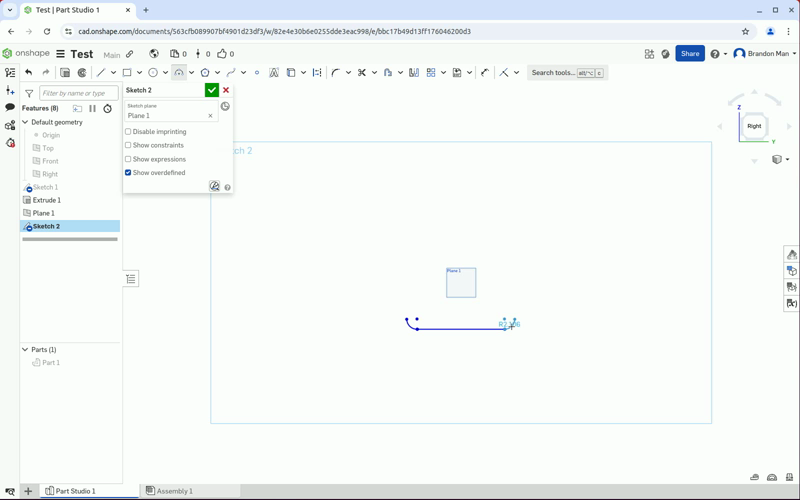
key_up(shift)
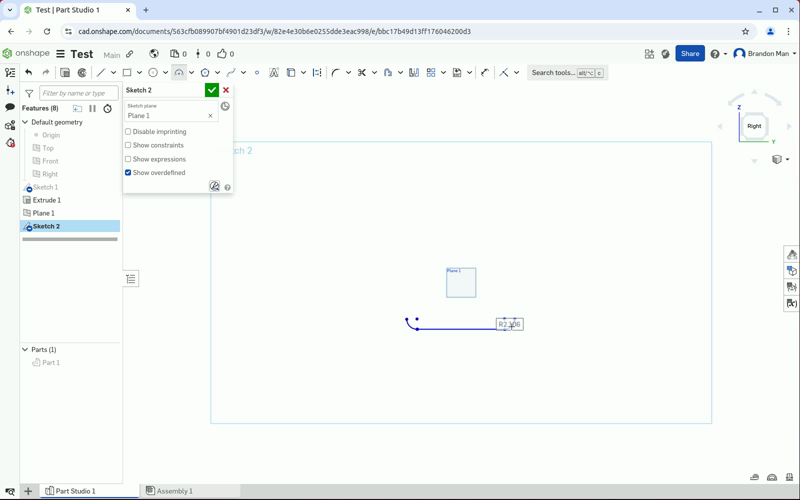
key(esc)
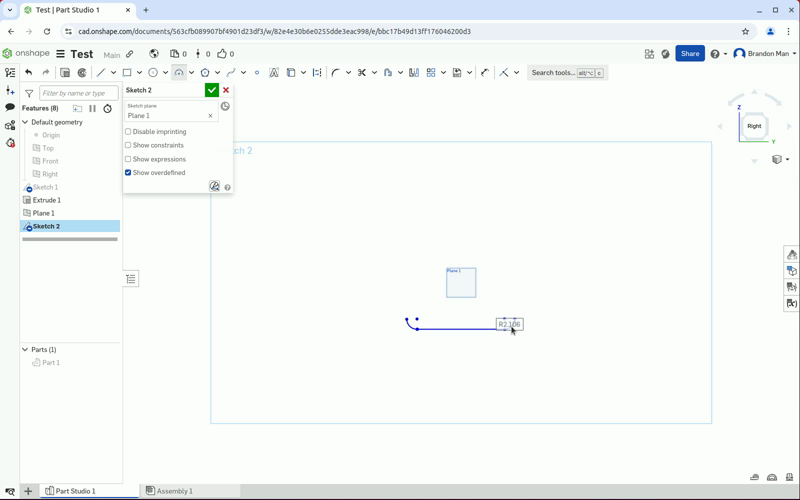
key(l)
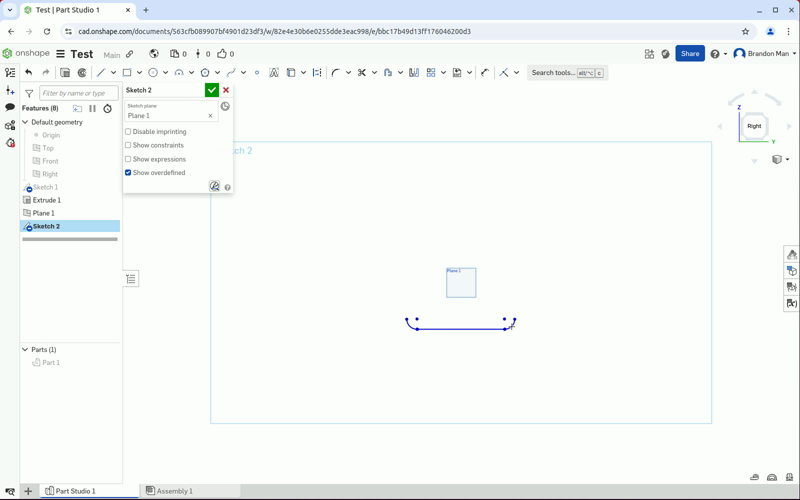
mouse_move(514, 319)
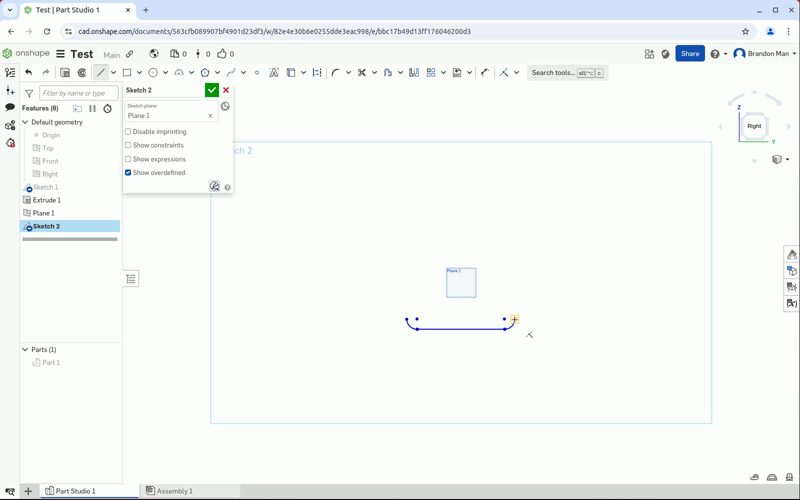
click(514, 319)
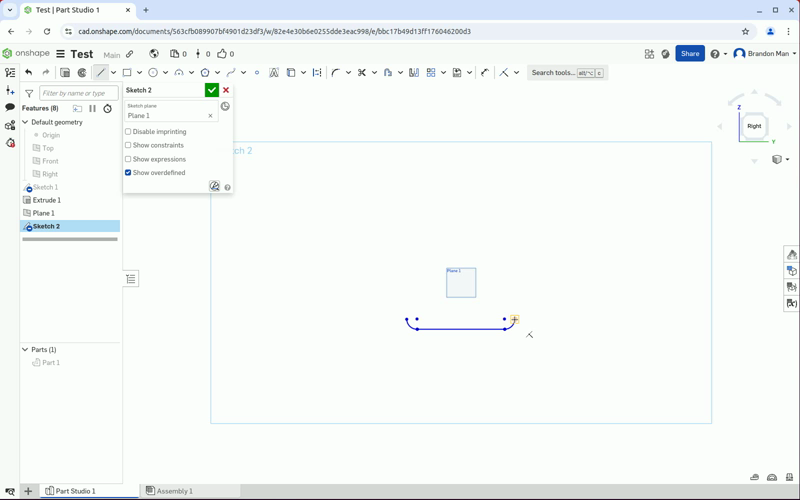
key_down(shift)
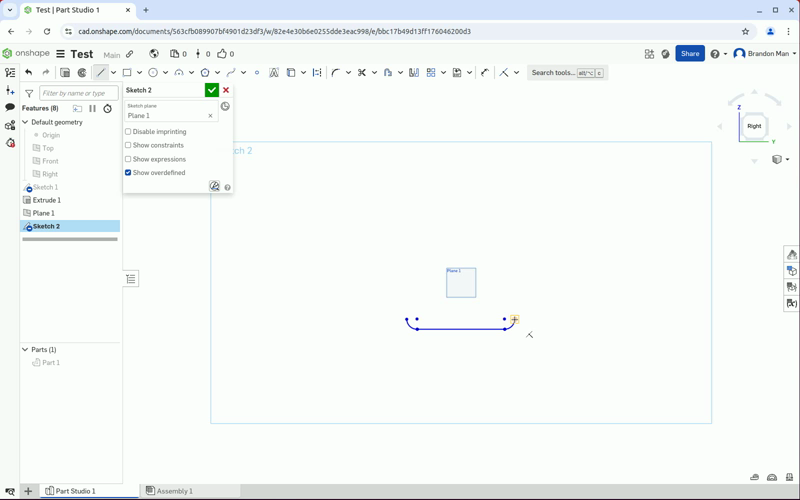
mouse_move(514, 237)
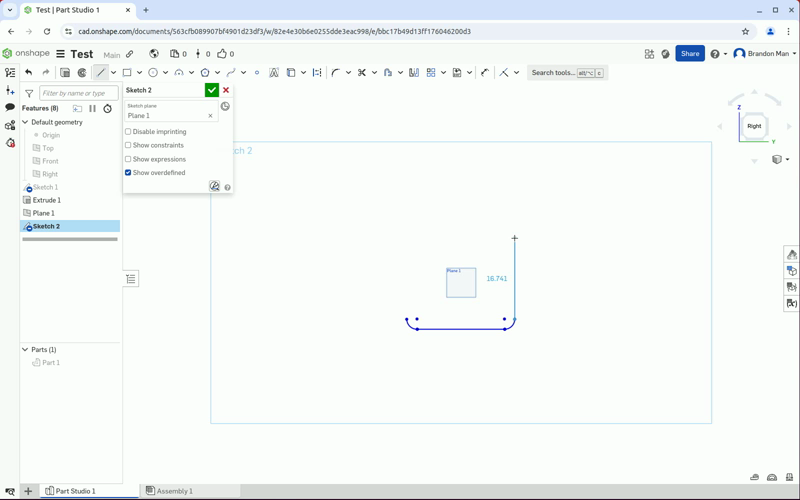
click(514, 237)
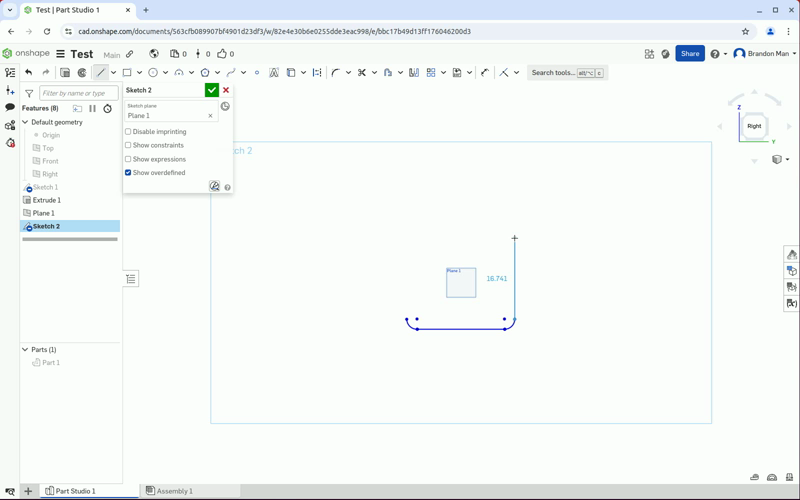
key_up(shift)
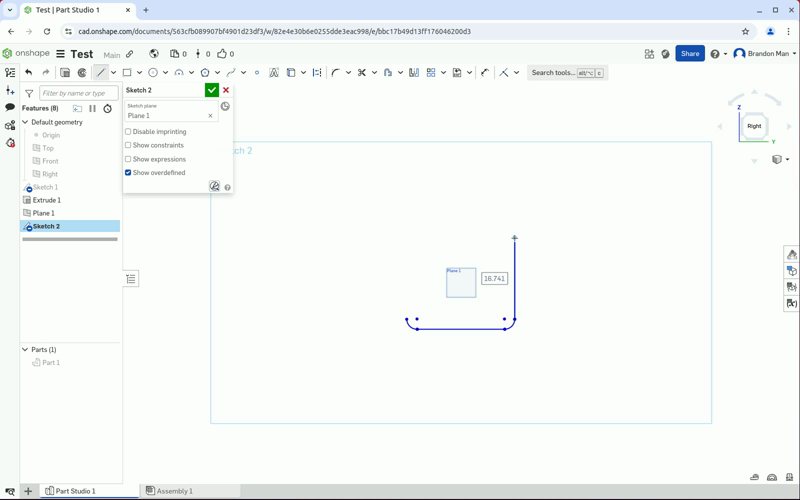
key_down(shift)
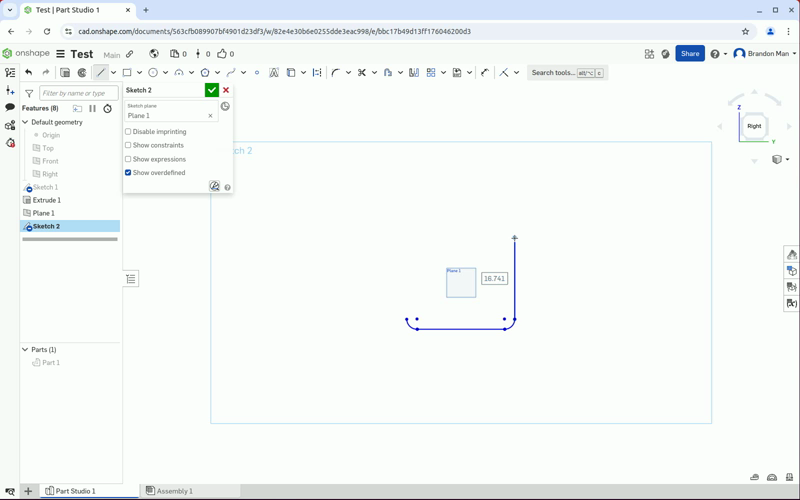
mouse_move(544, 237)
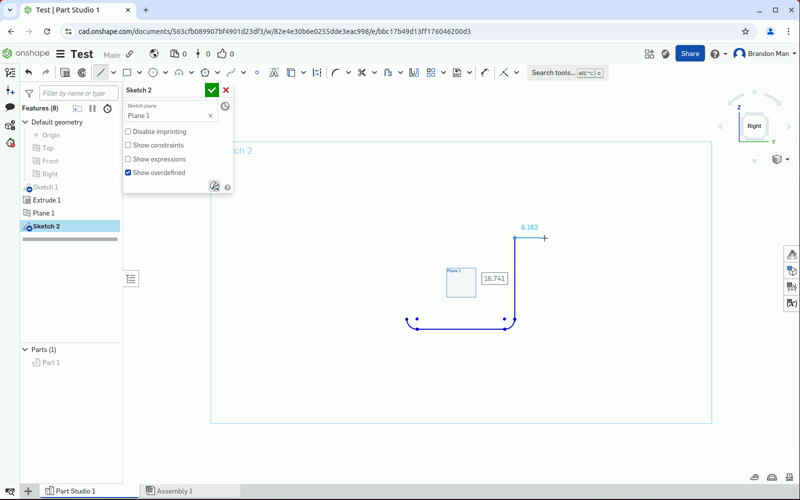
mouse_move(504, 237)
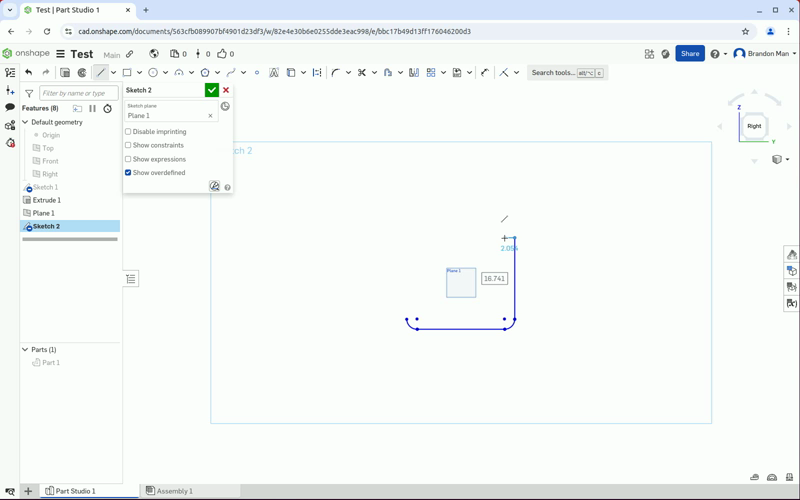
click(504, 237)
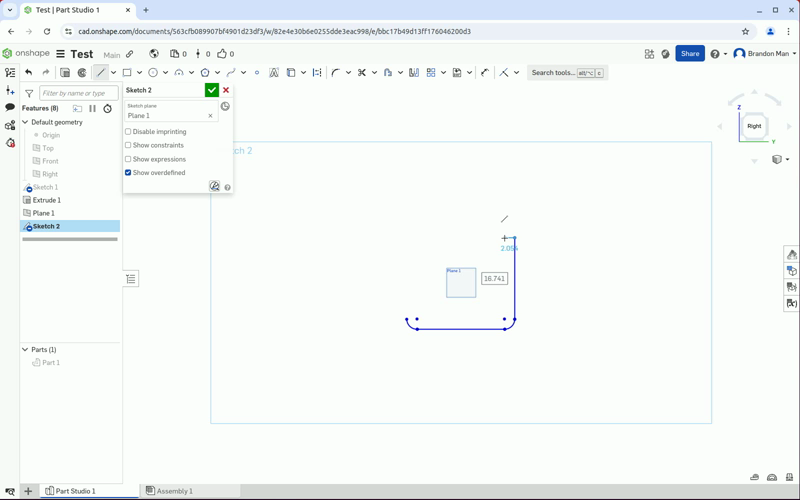
key_up(shift)
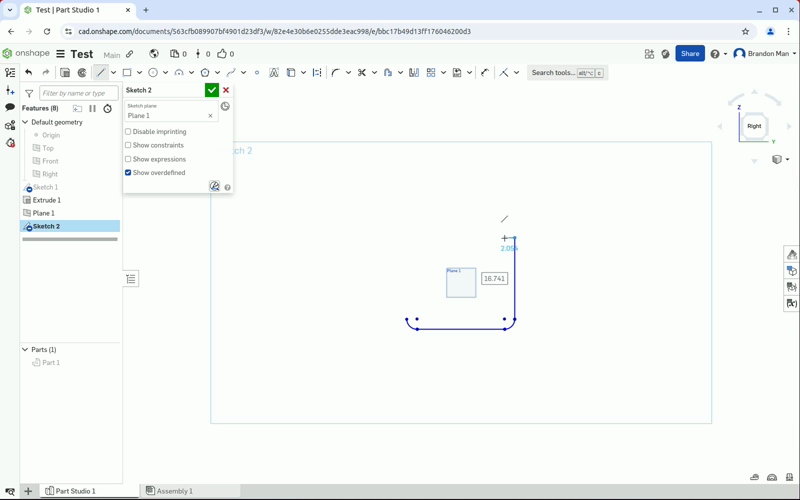
key_down(shift)
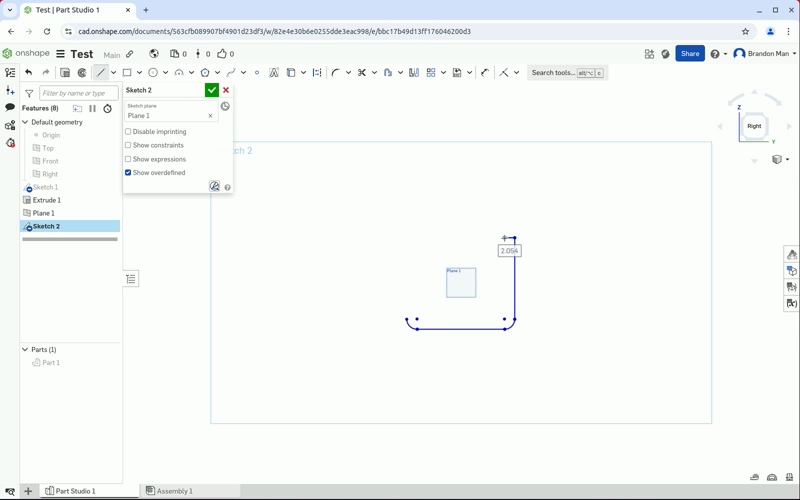
mouse_move(504, 313)
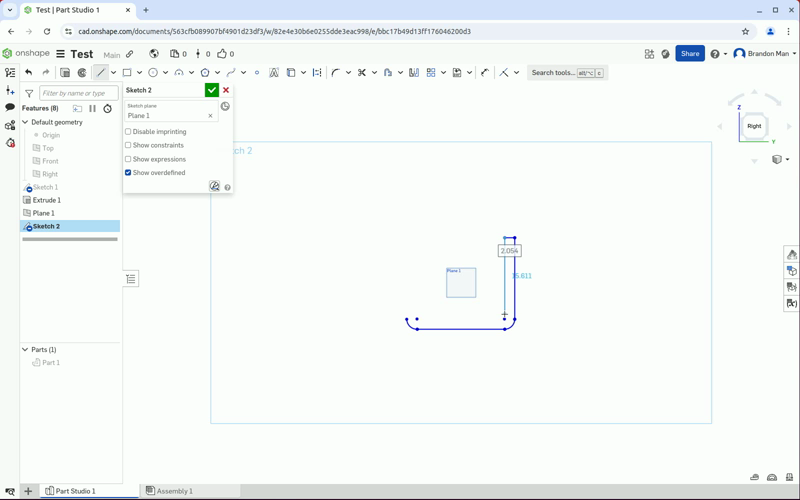
click(504, 313)
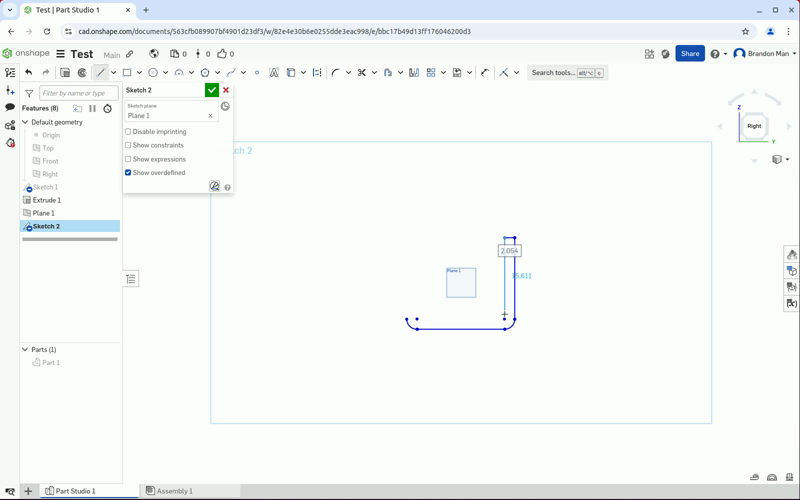
key_up(shift)
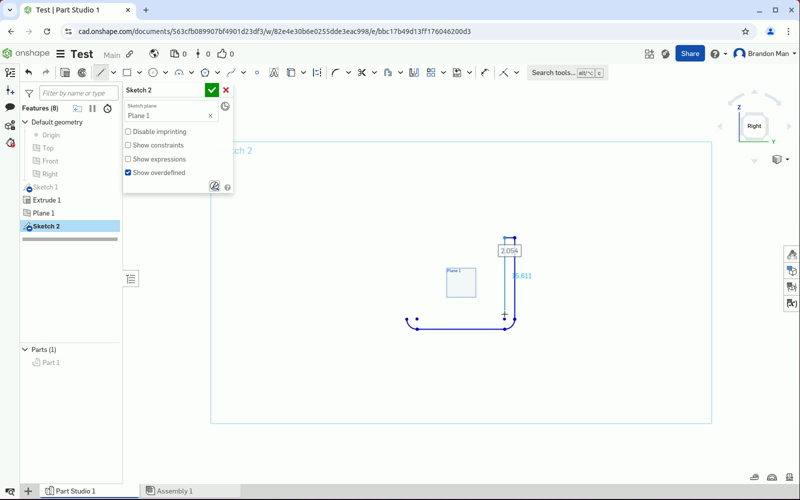
key(esc)
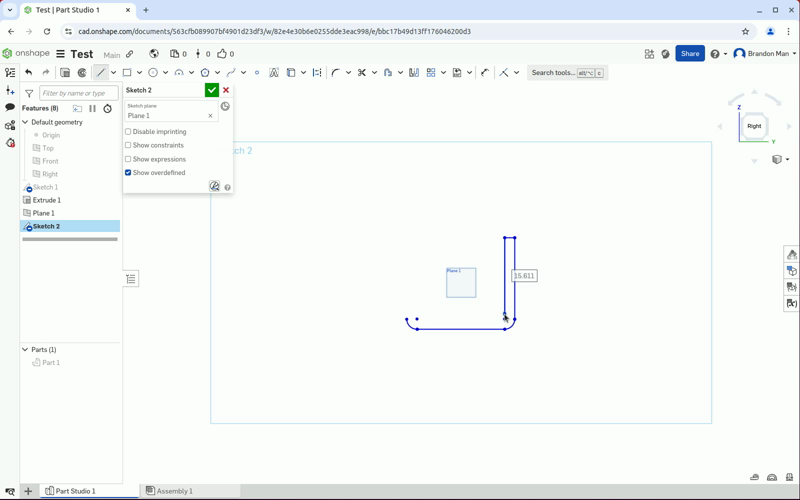
key(a)
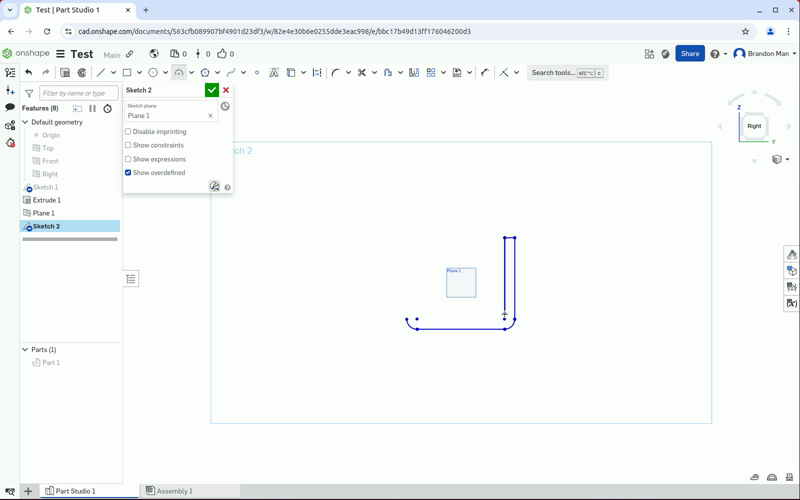
mouse_move(504, 313)
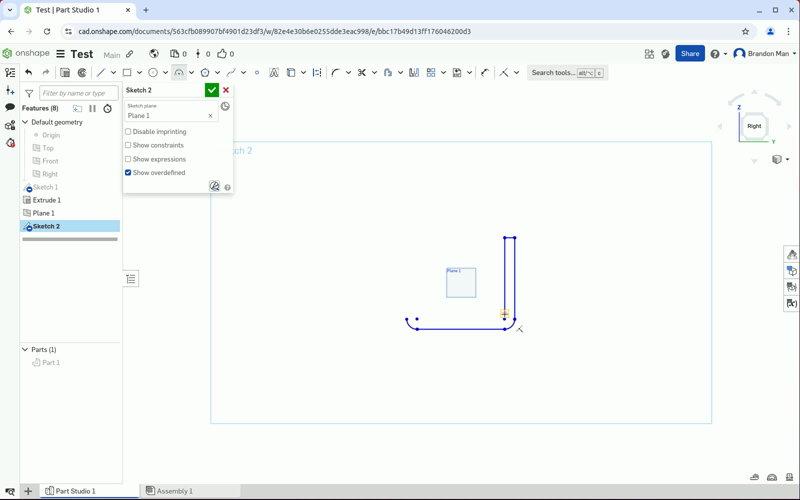
click(504, 313)
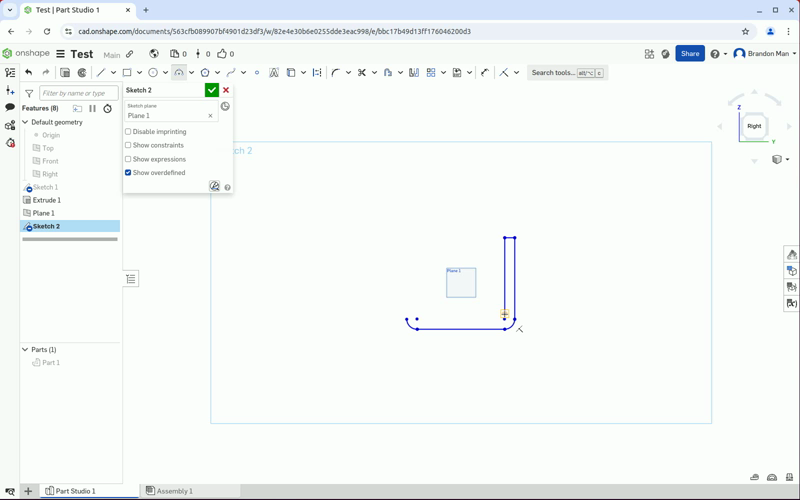
key_down(shift)
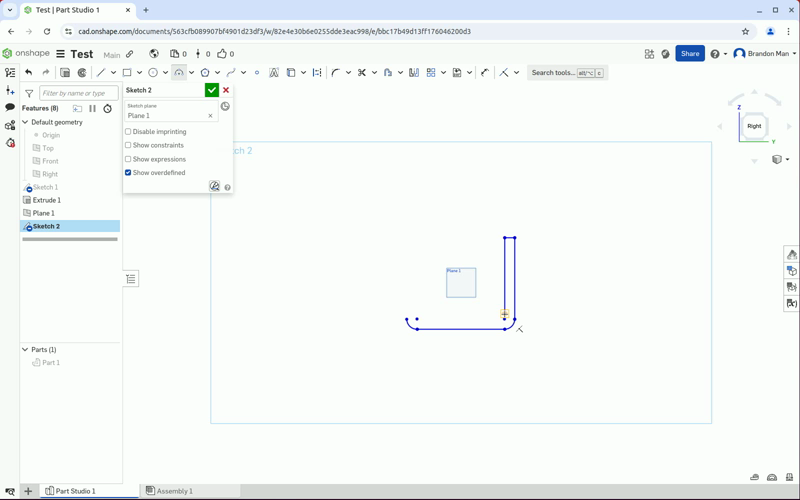
mouse_move(498, 319)
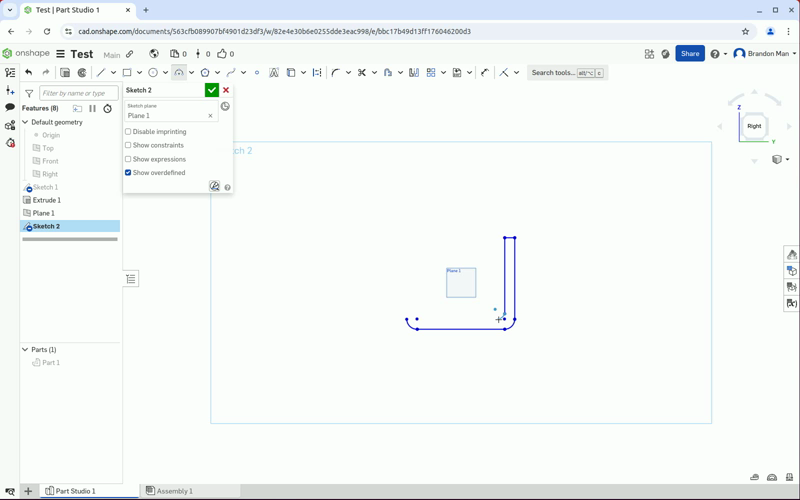
click(498, 319)
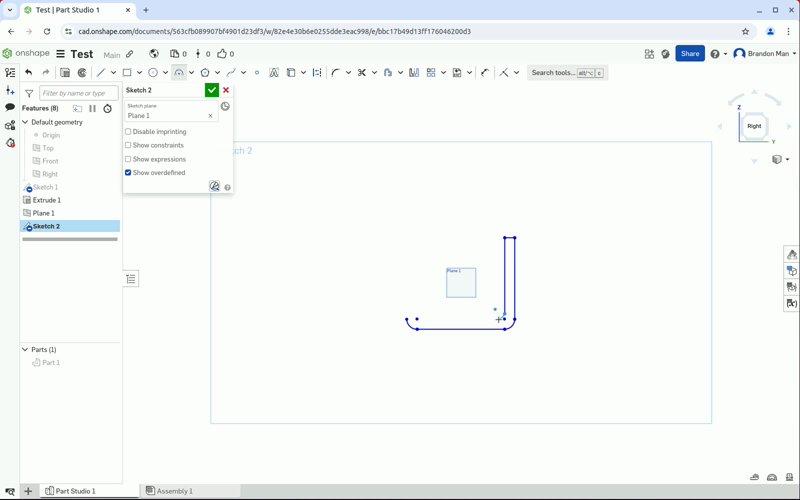
mouse_move(502, 317)
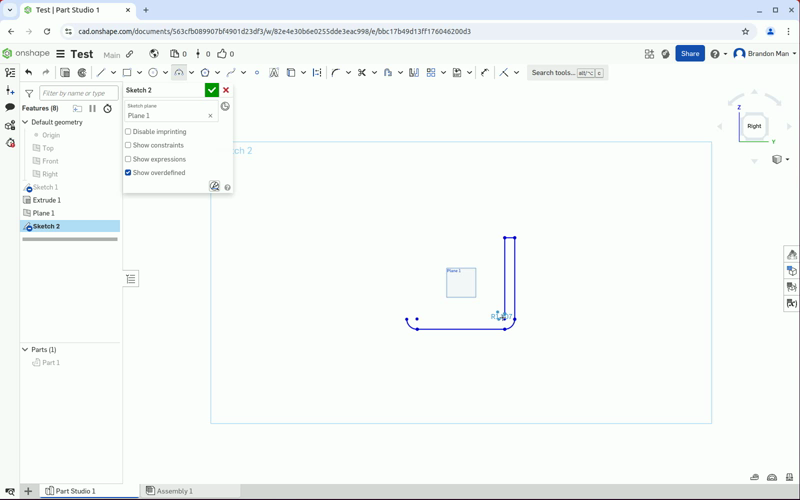
scroll(6)
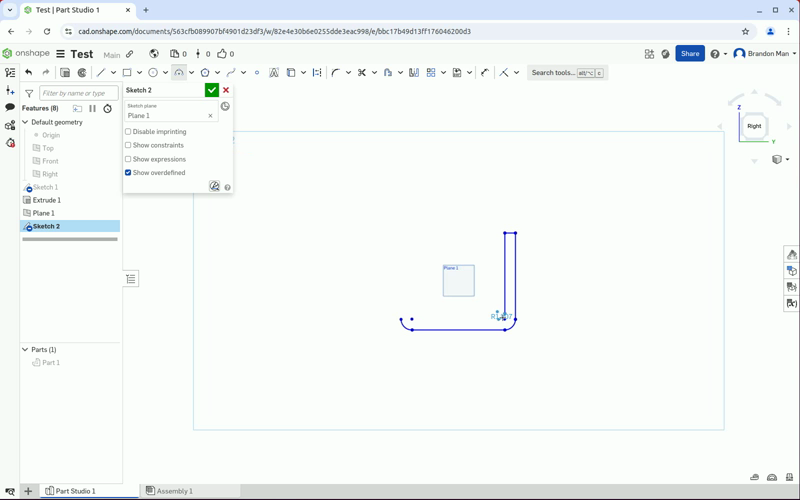
scroll(6)
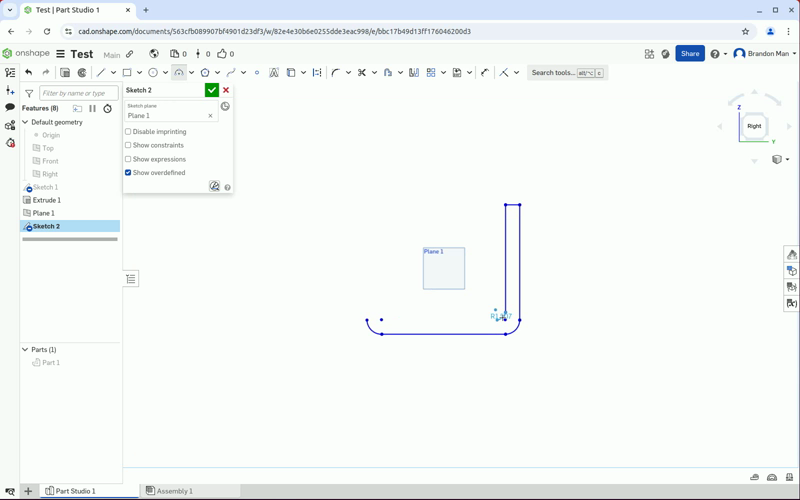
scroll(6)
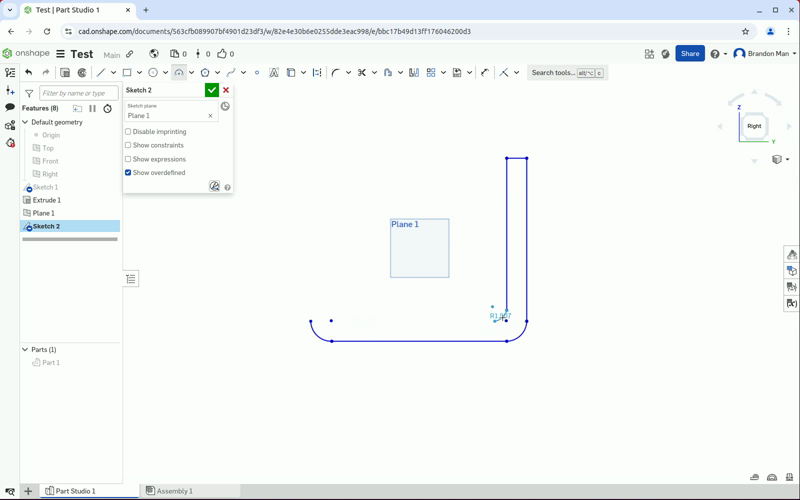
scroll(6)
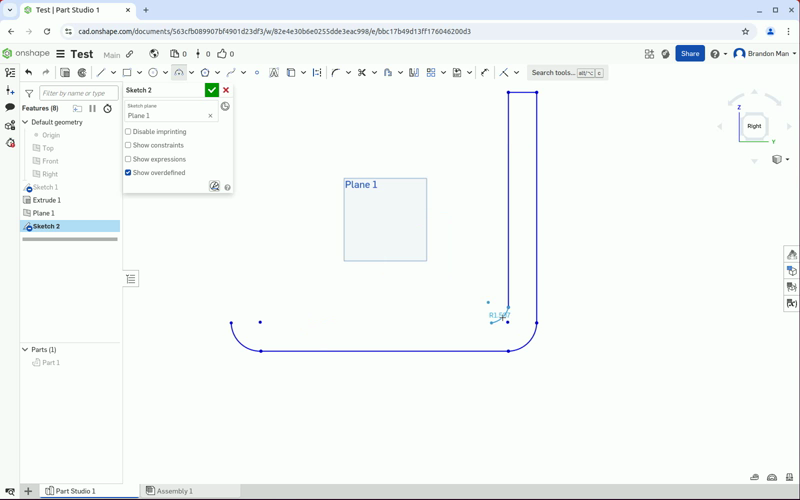
scroll(6)
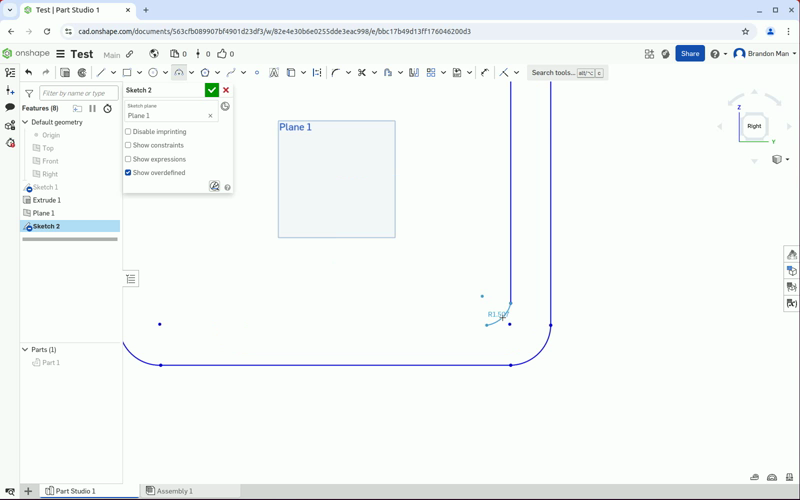
scroll(6)
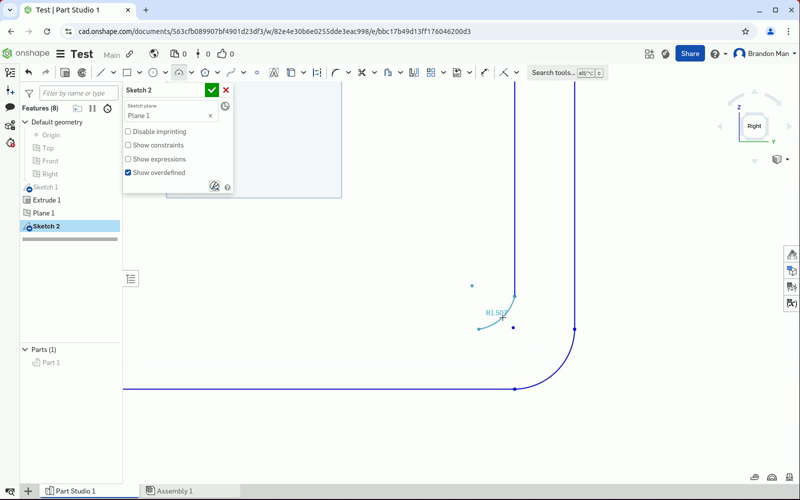
scroll(6)
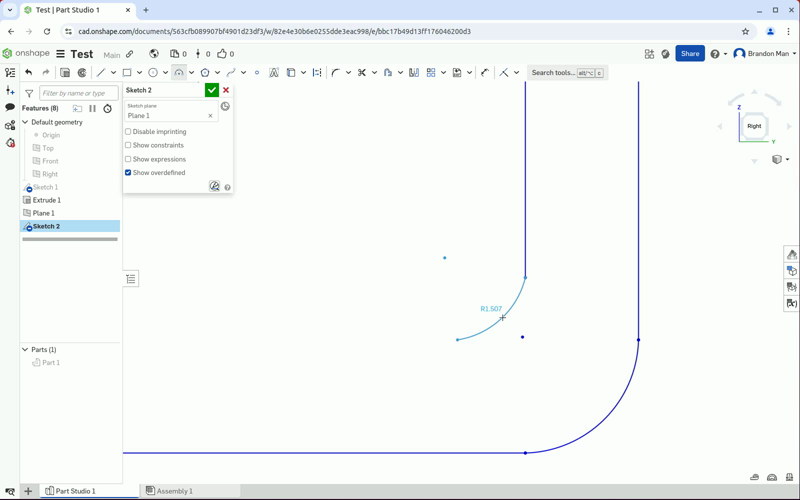
click(502, 317)
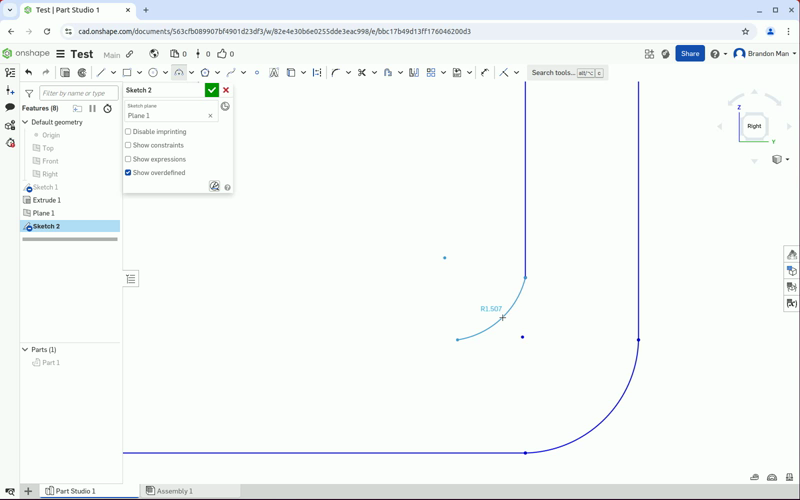
scroll(-6)
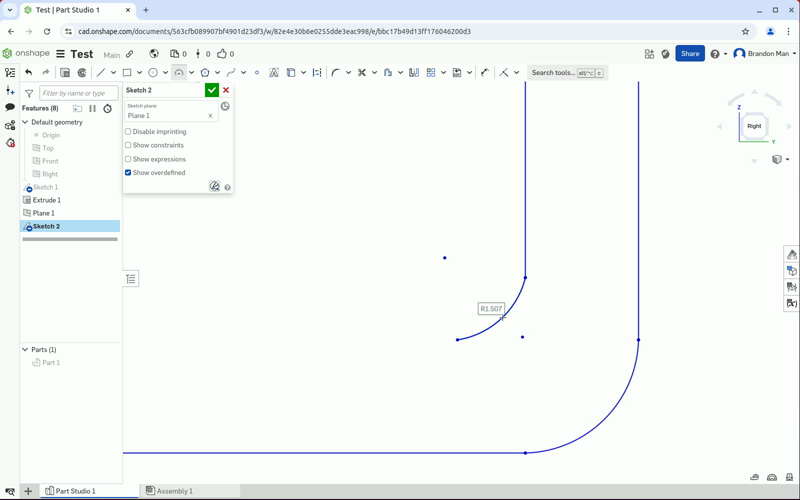
scroll(-6)
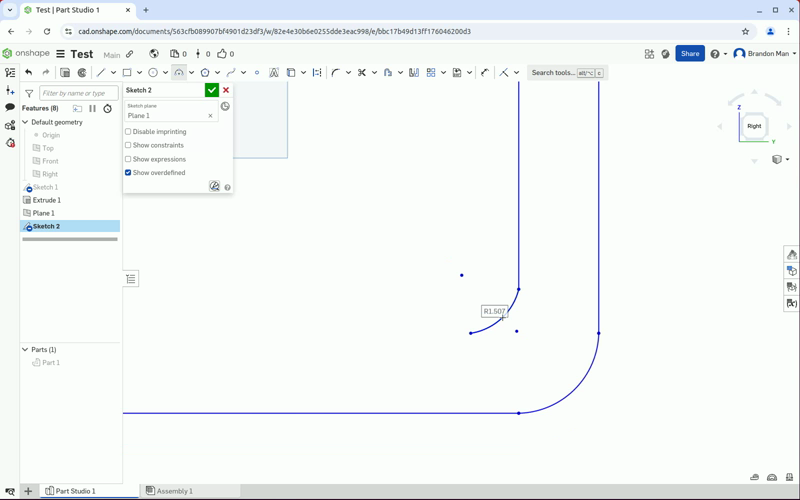
scroll(-6)
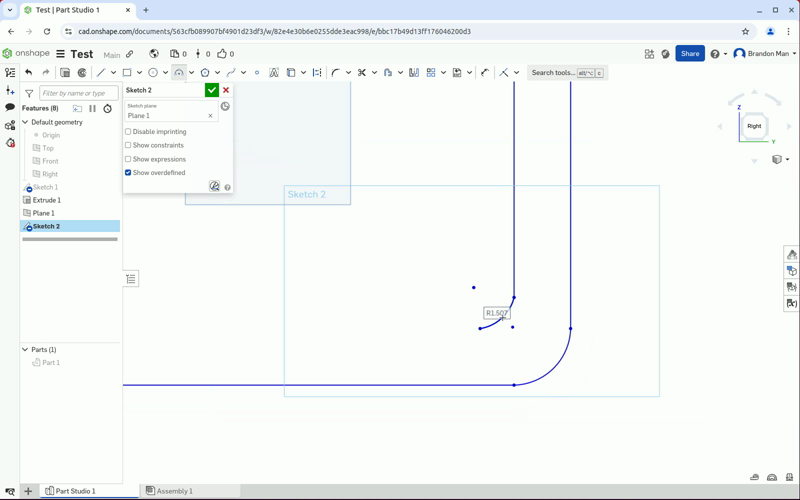
scroll(-6)
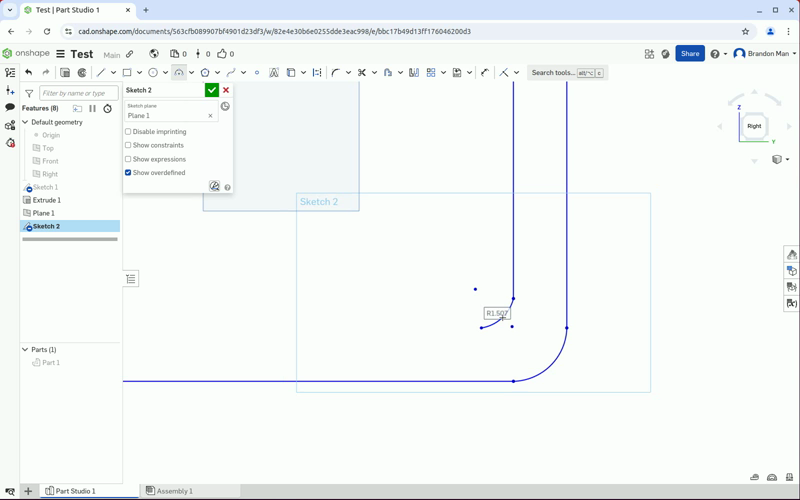
scroll(-6)
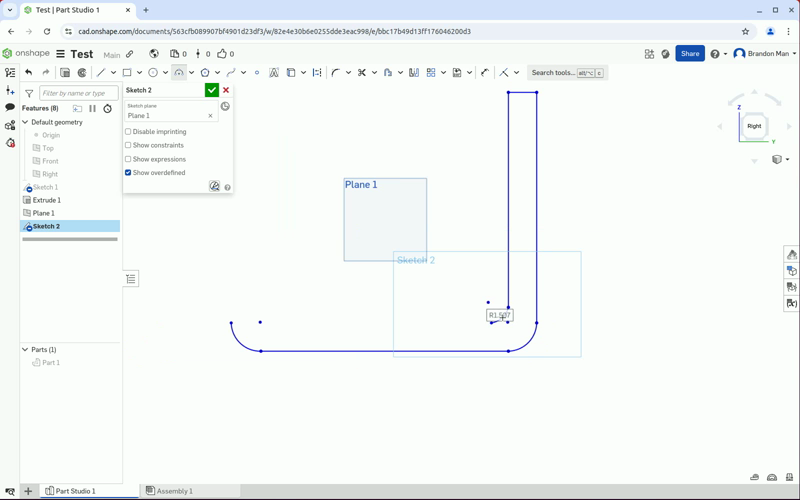
scroll(-6)
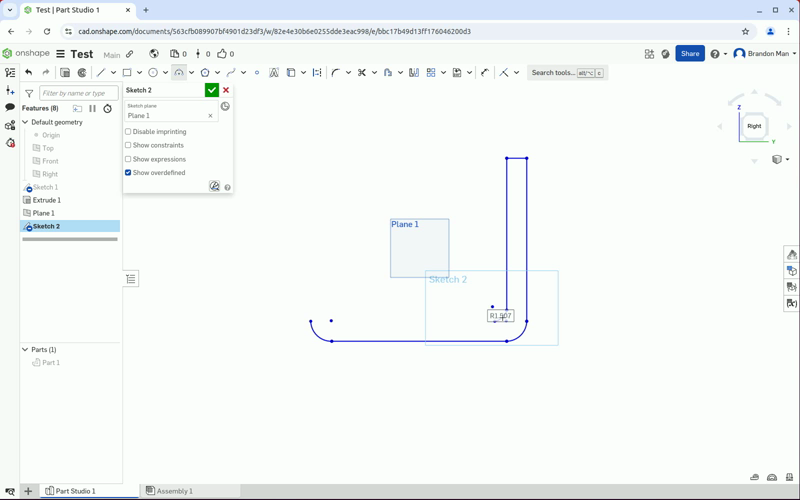
scroll(-6)
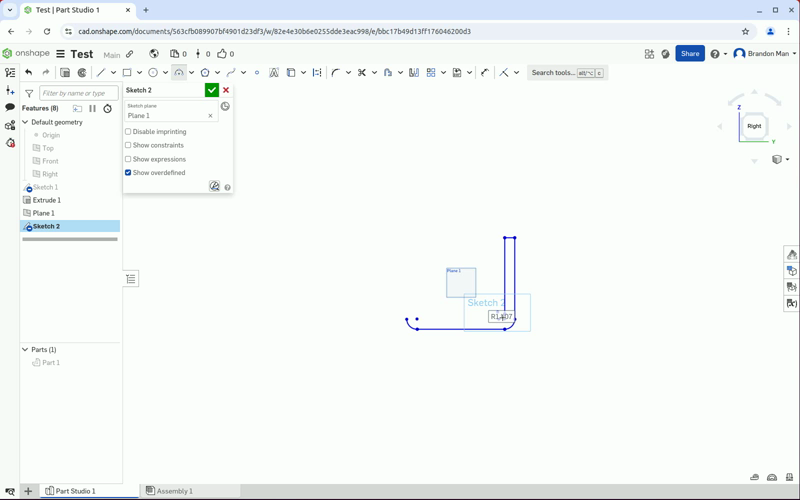
key_up(shift)
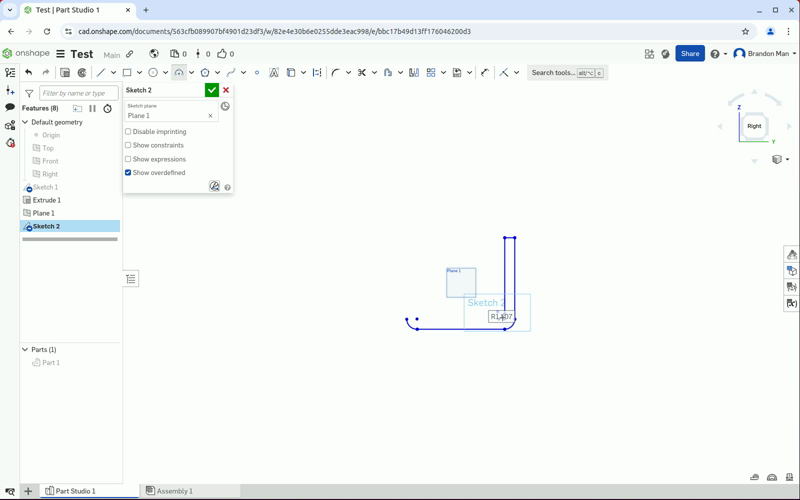
key(esc)
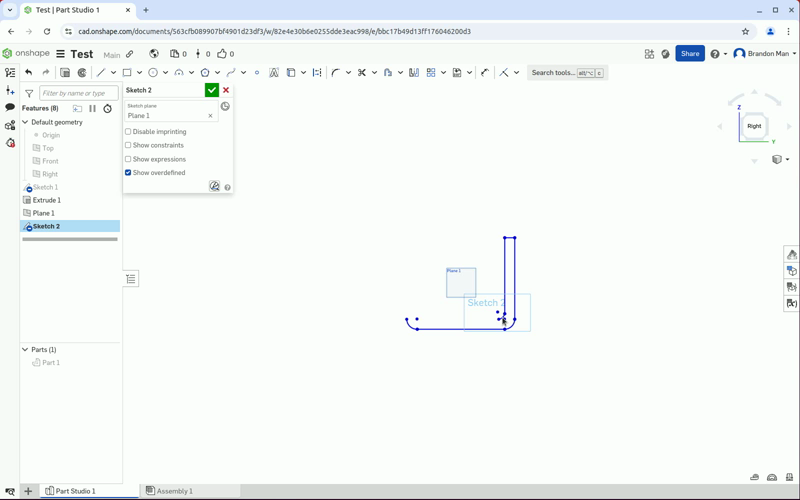
key(l)
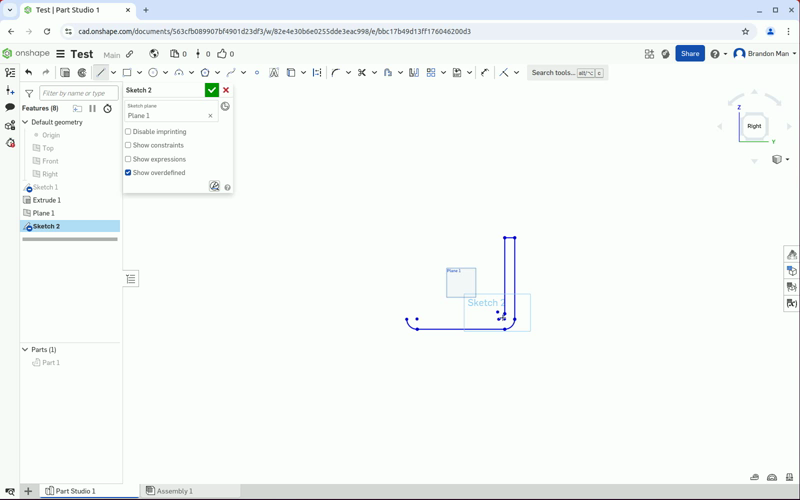
mouse_move(498, 319)
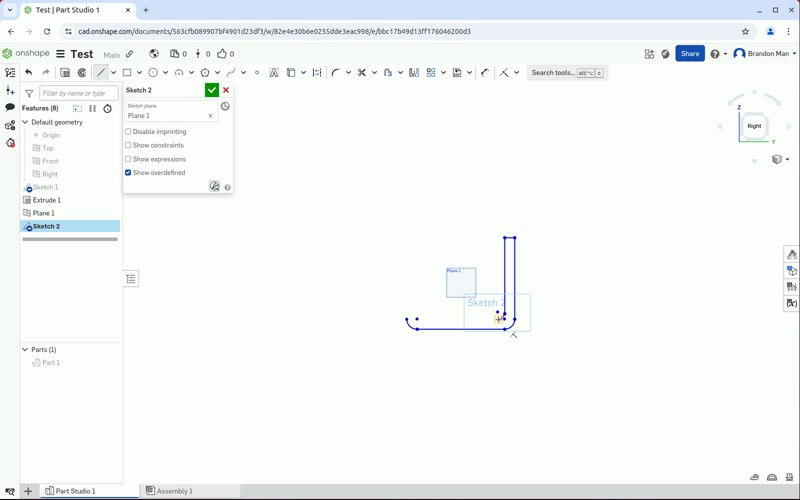
scroll(6)
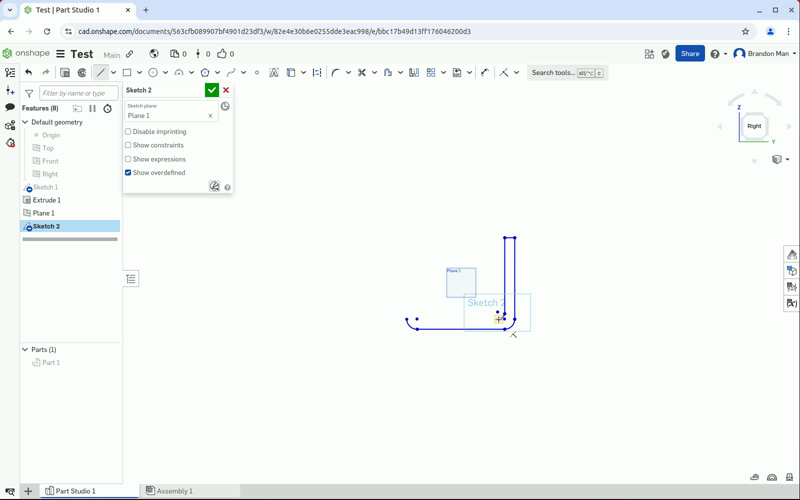
scroll(6)
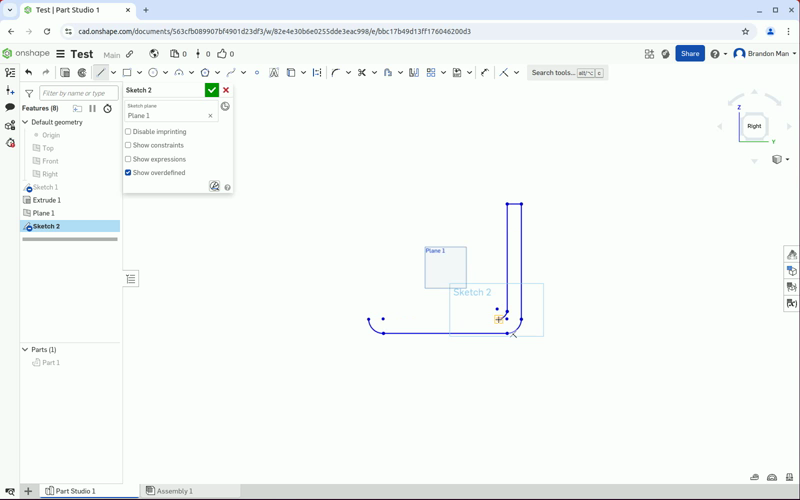
scroll(6)
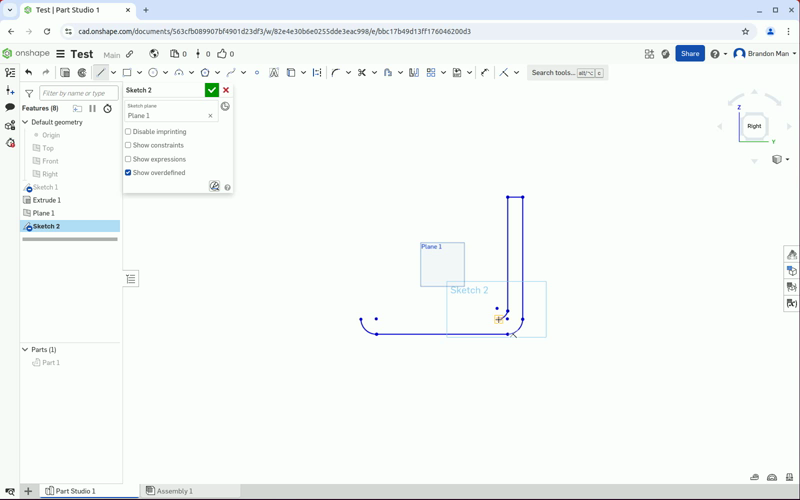
scroll(6)
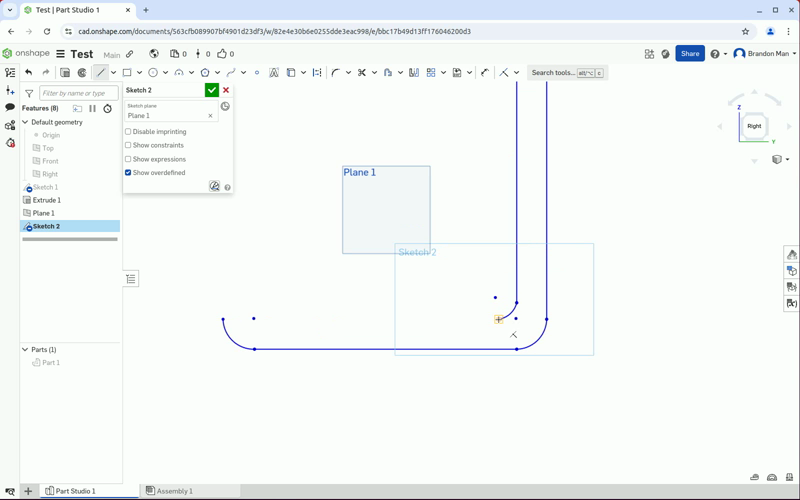
scroll(6)
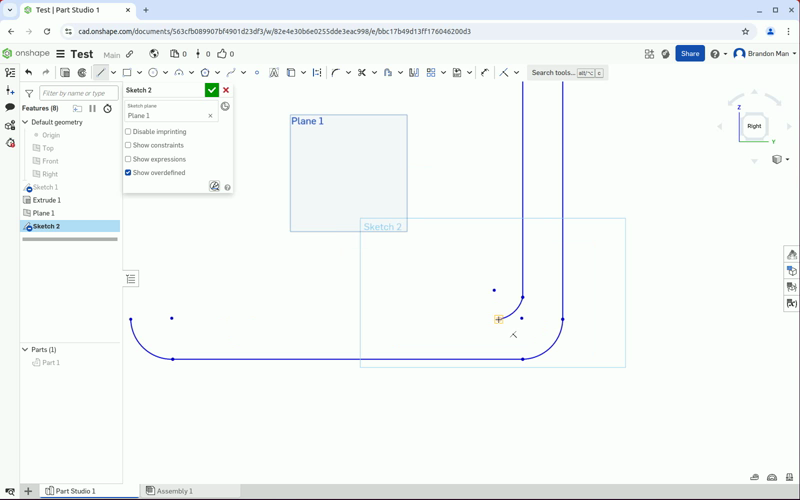
scroll(6)
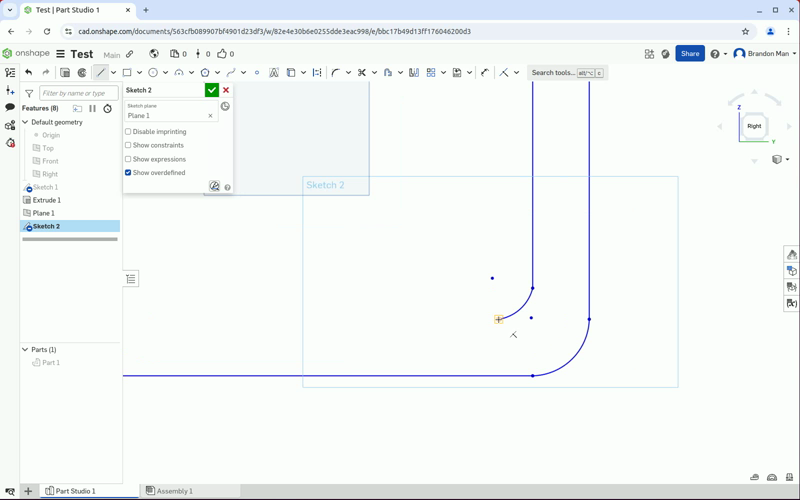
scroll(6)
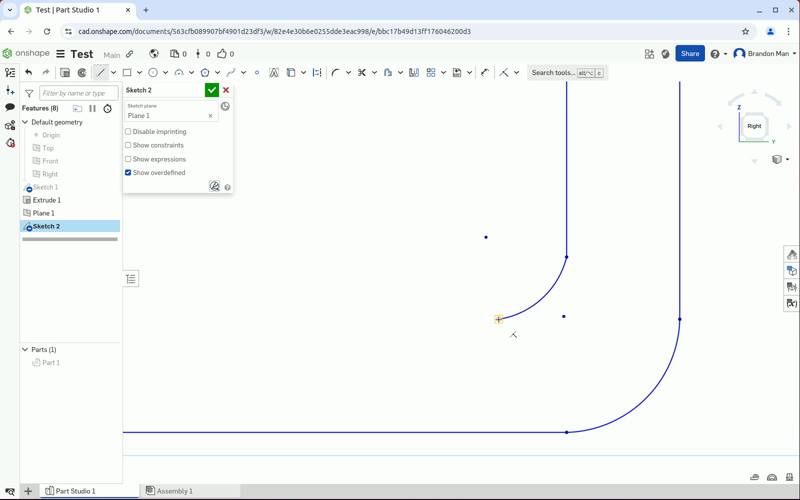
click(498, 319)
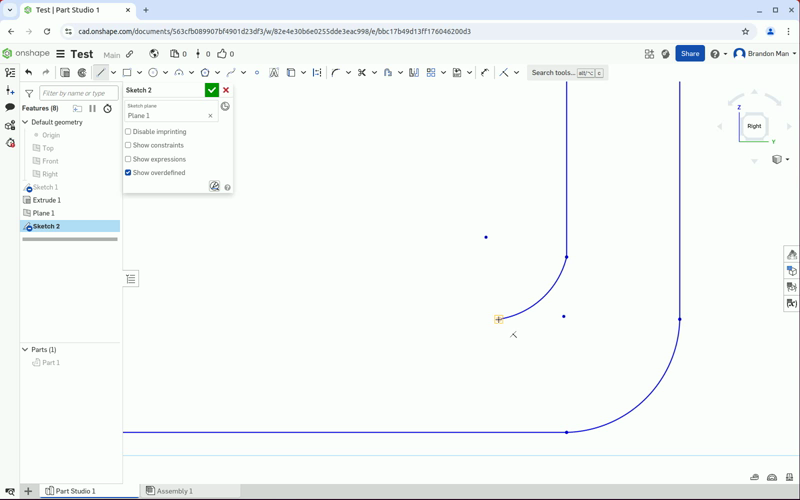
scroll(-6)
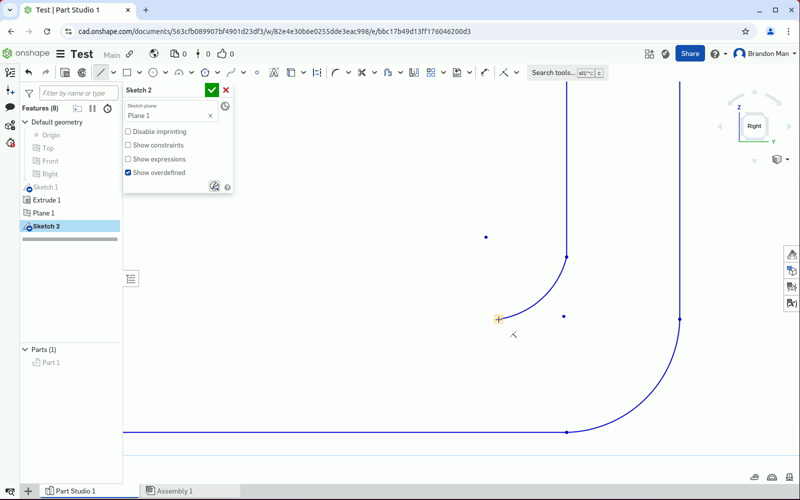
scroll(-6)
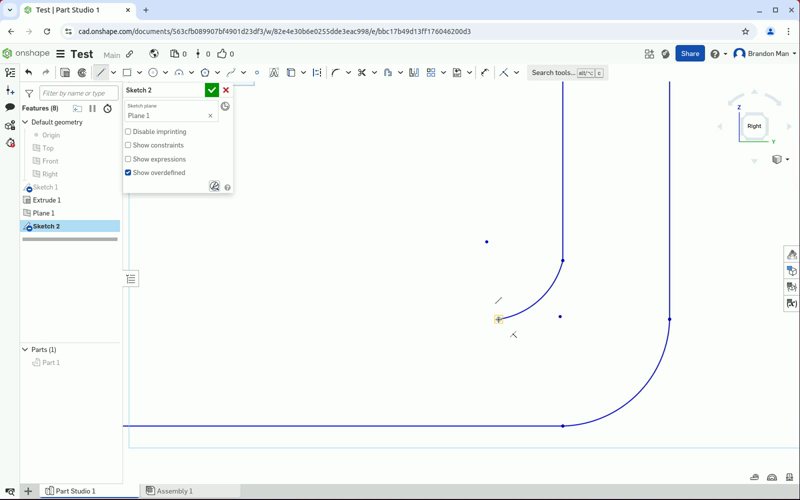
scroll(-6)
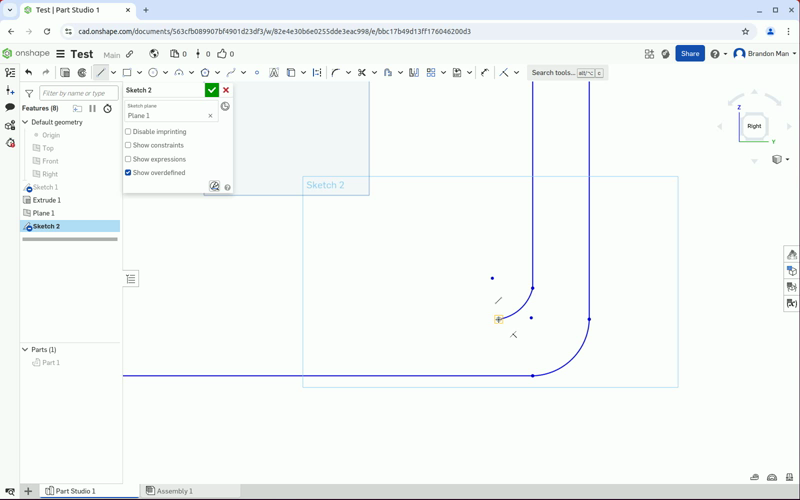
scroll(-6)
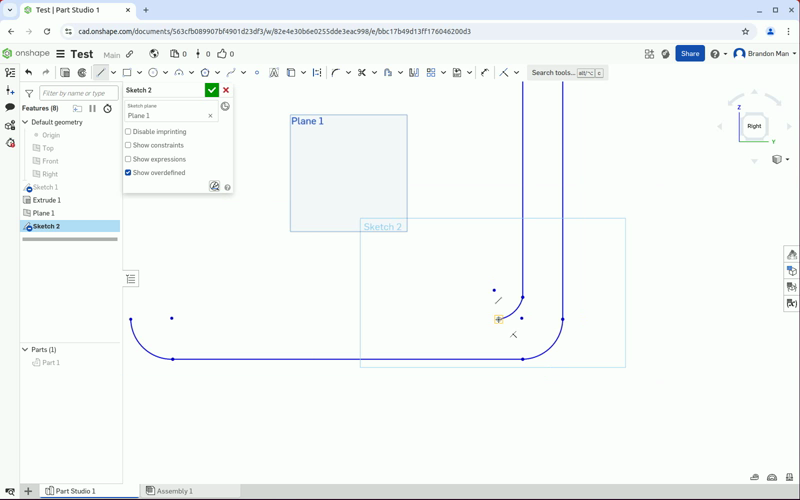
scroll(-6)
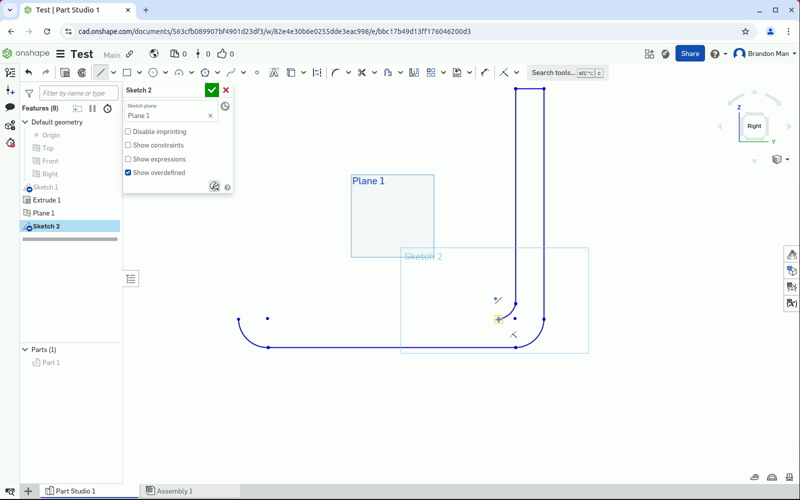
scroll(-6)
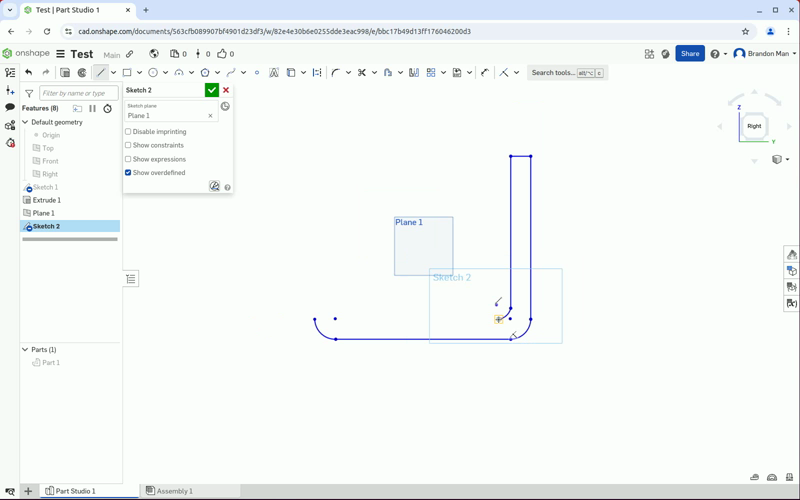
scroll(-6)
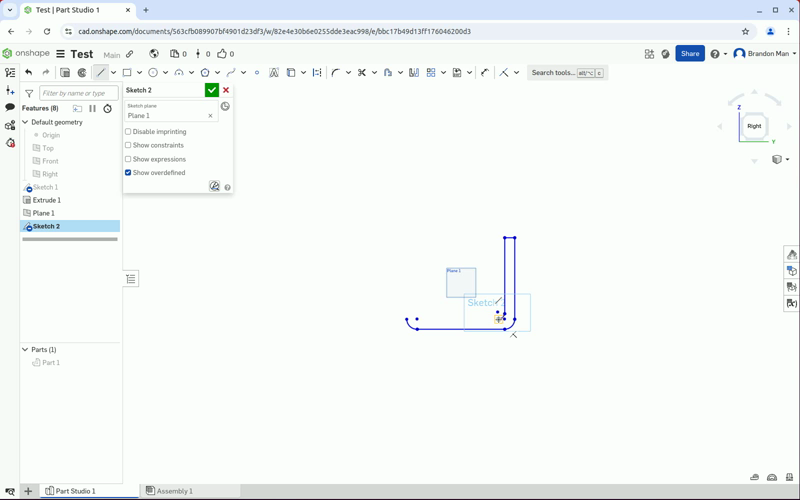
key_down(shift)
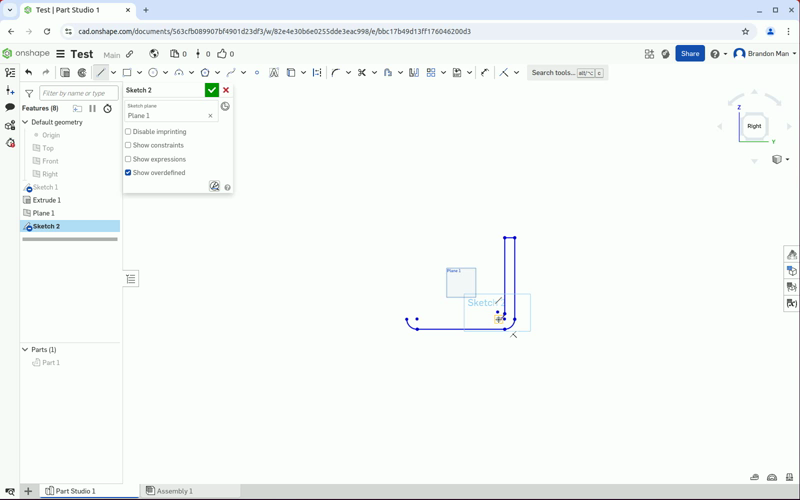
mouse_move(422, 319)
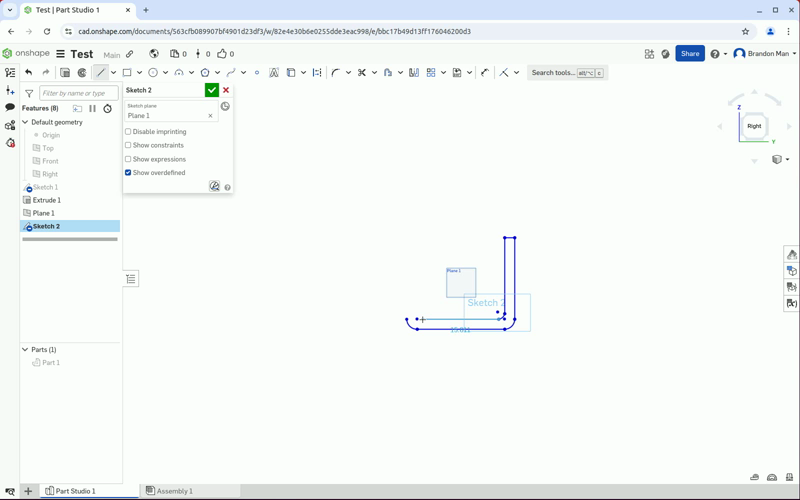
click(422, 319)
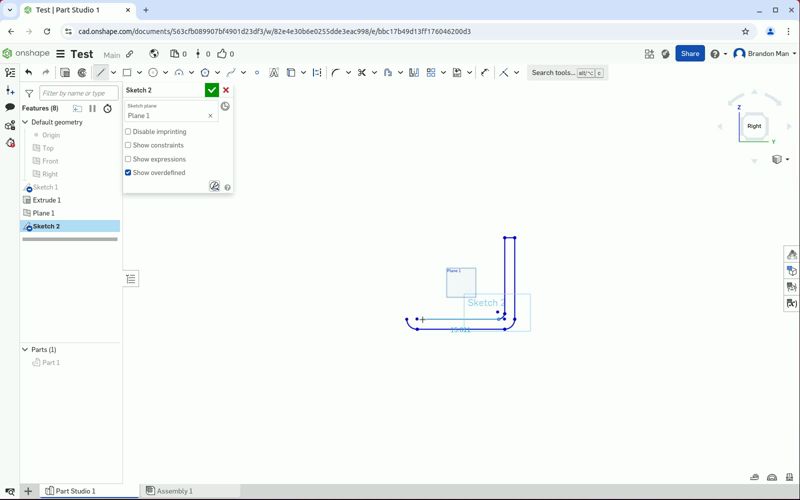
key_up(shift)
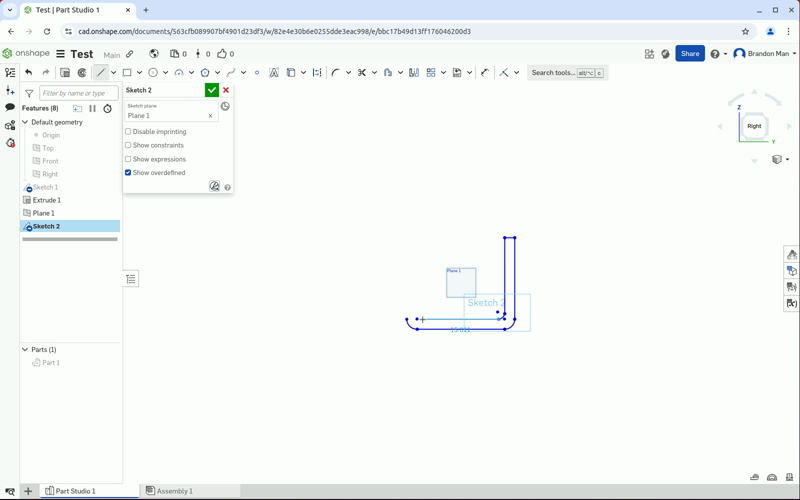
key(esc)
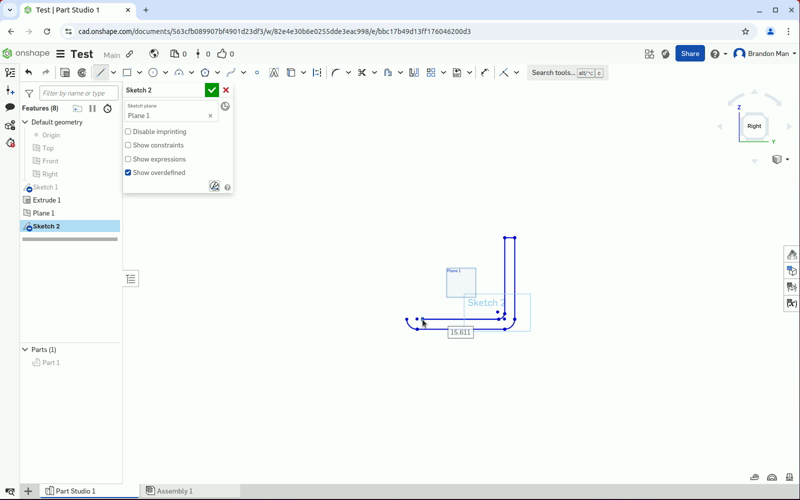
key(a)
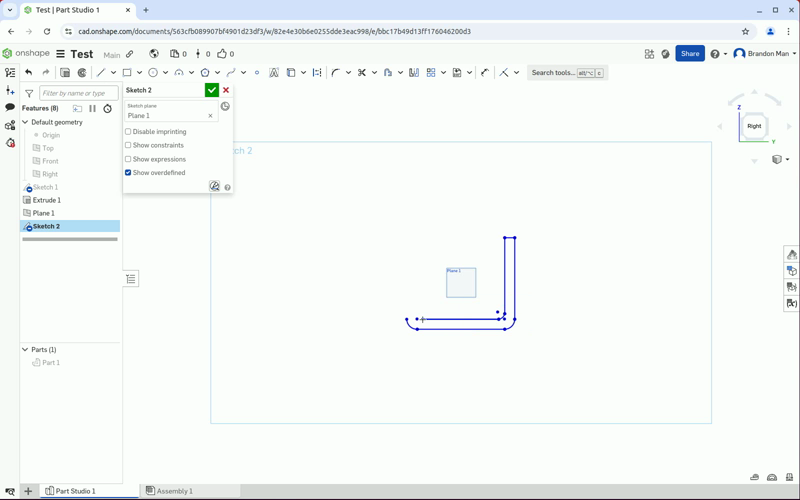
mouse_move(422, 319)
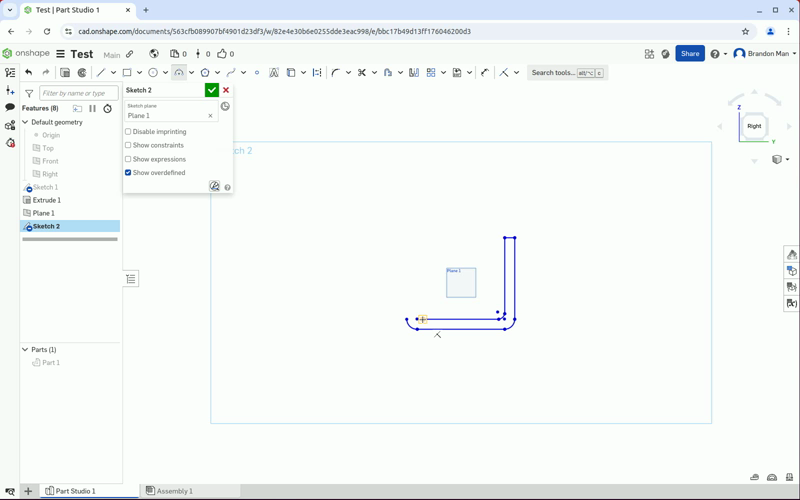
click(422, 319)
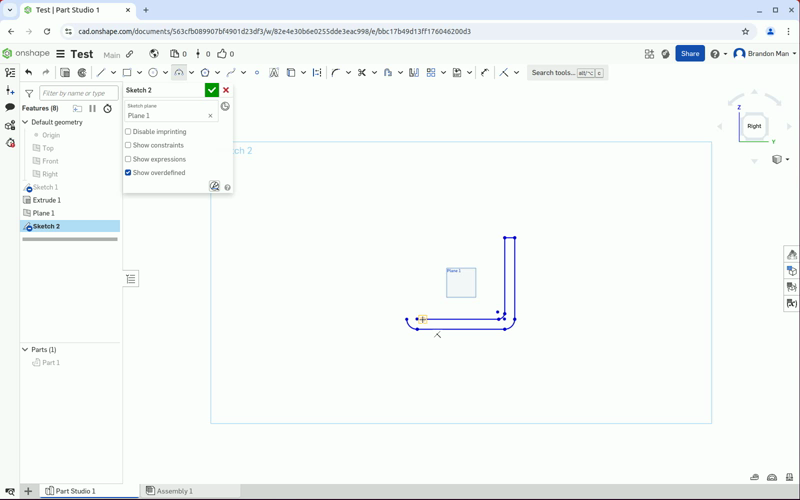
key_down(shift)
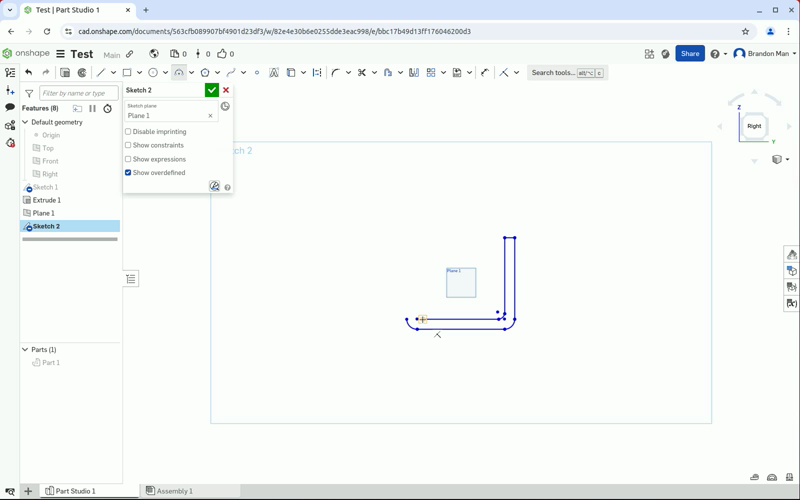
mouse_move(417, 313)
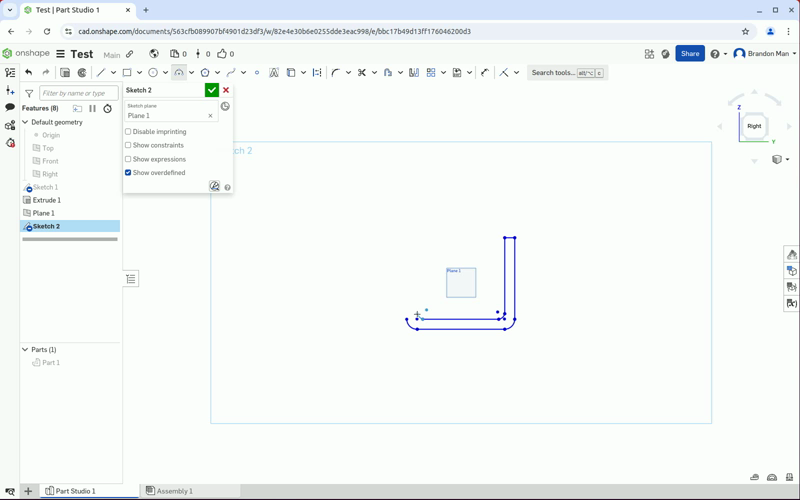
click(417, 313)
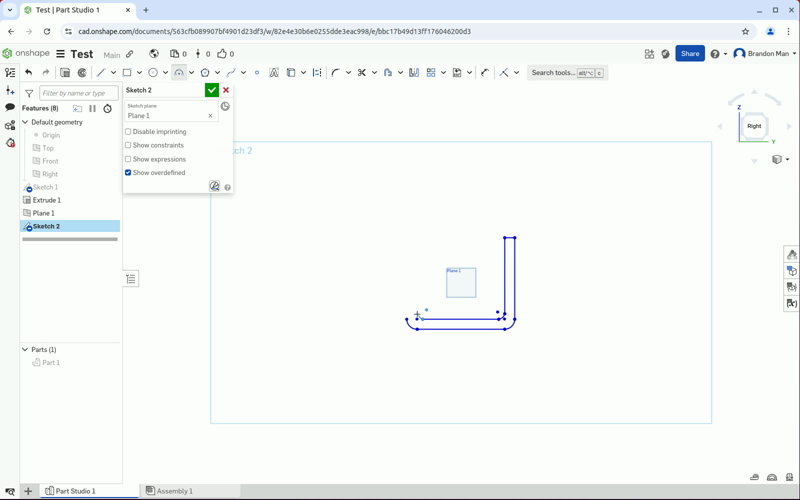
mouse_move(418, 317)
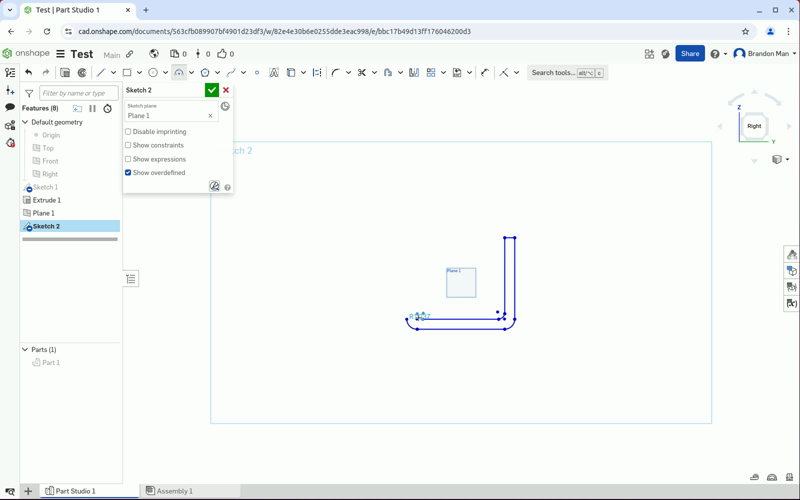
scroll(6)
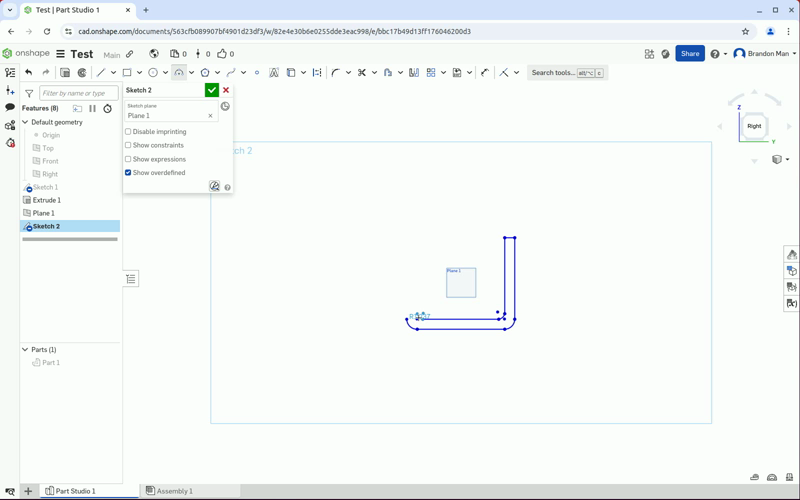
scroll(6)
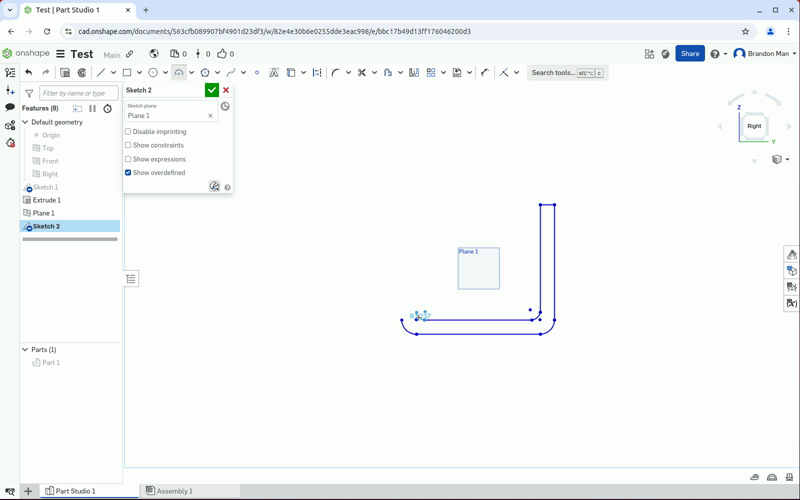
scroll(6)
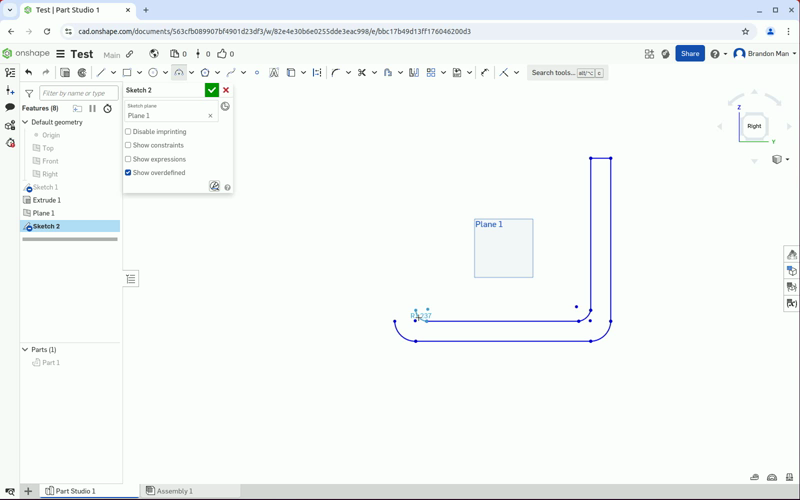
scroll(6)
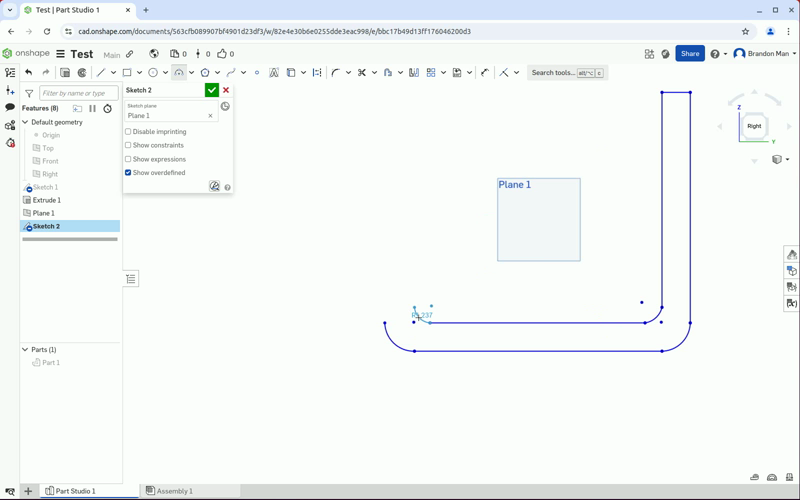
scroll(6)
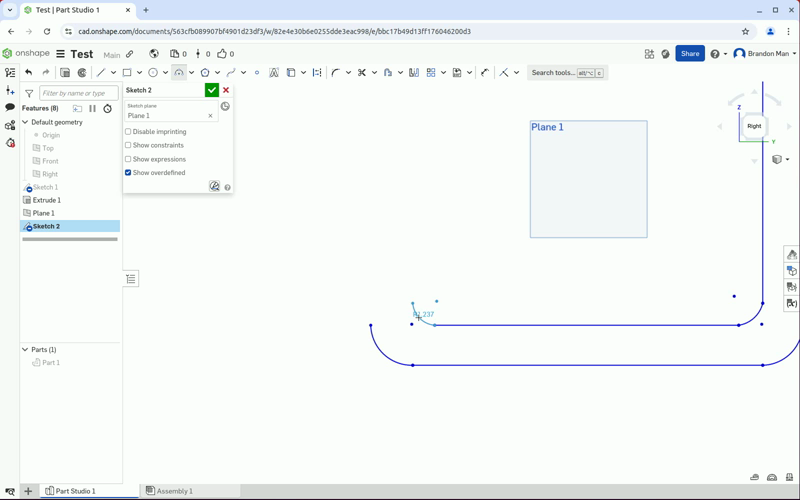
scroll(6)
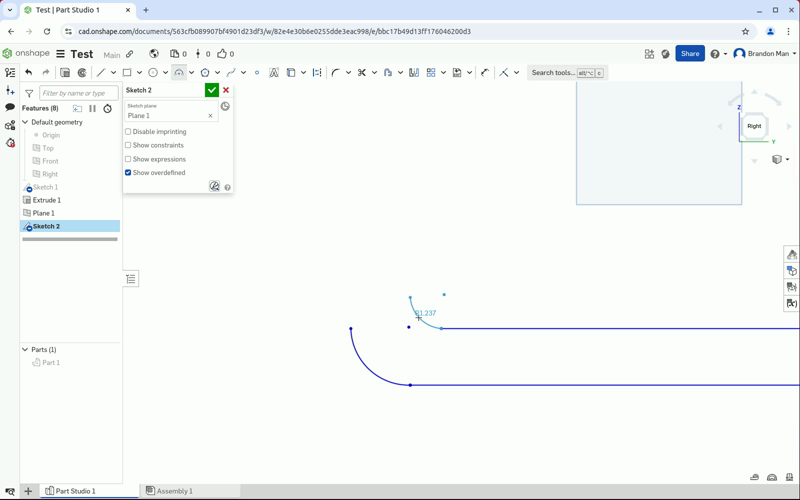
scroll(6)
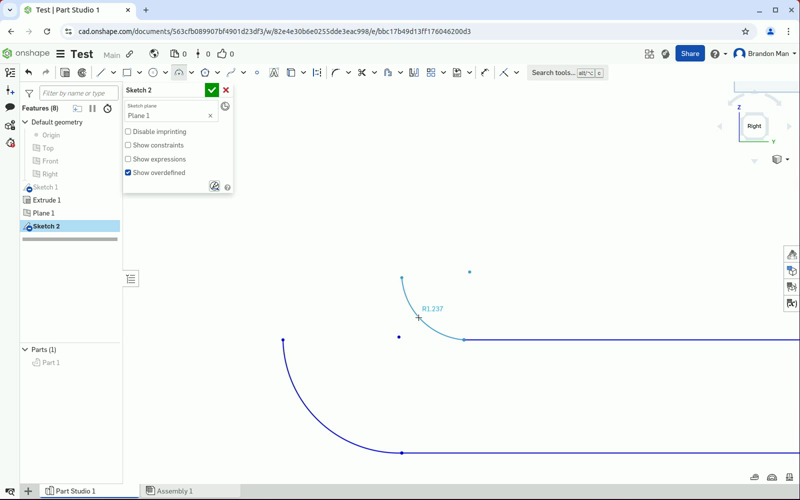
click(418, 317)
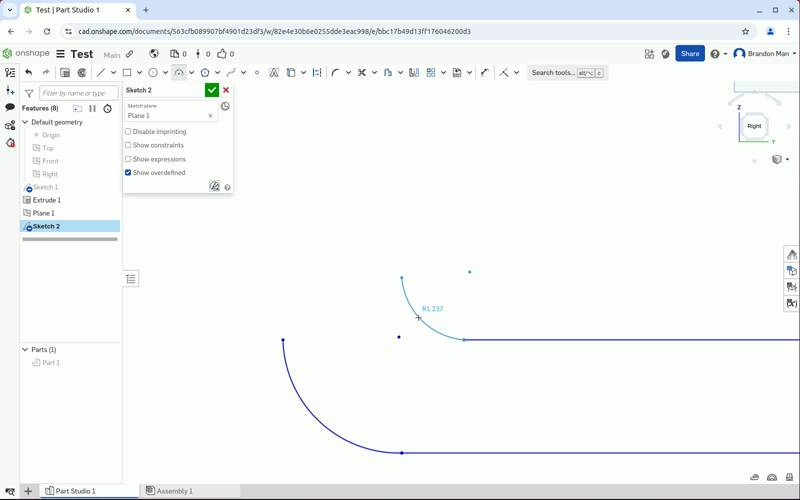
scroll(-6)
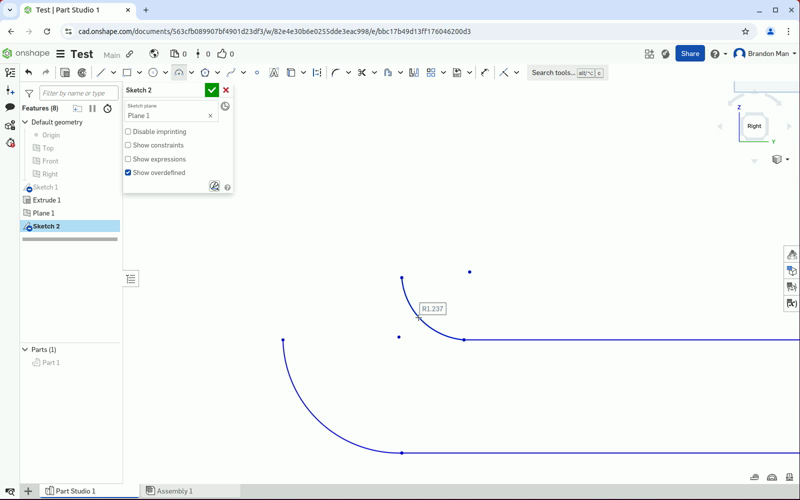
scroll(-6)
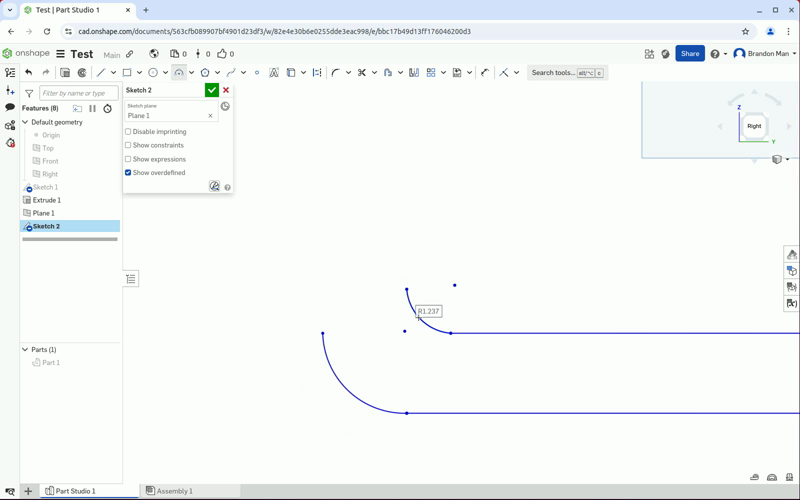
scroll(-6)
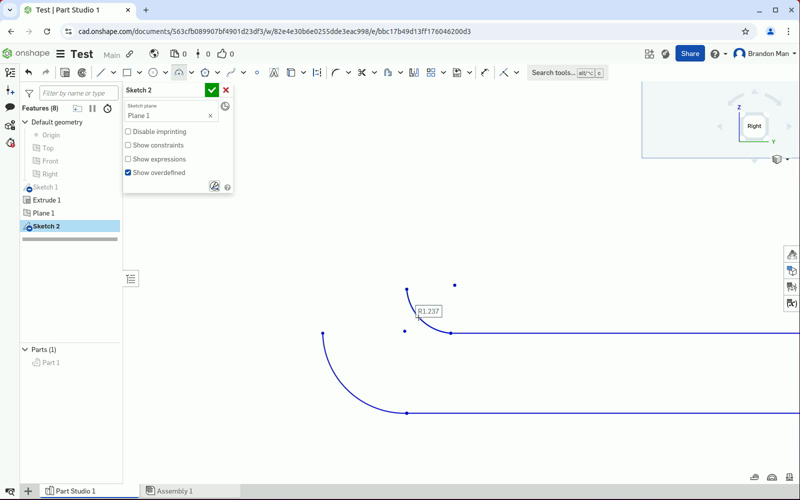
scroll(-6)
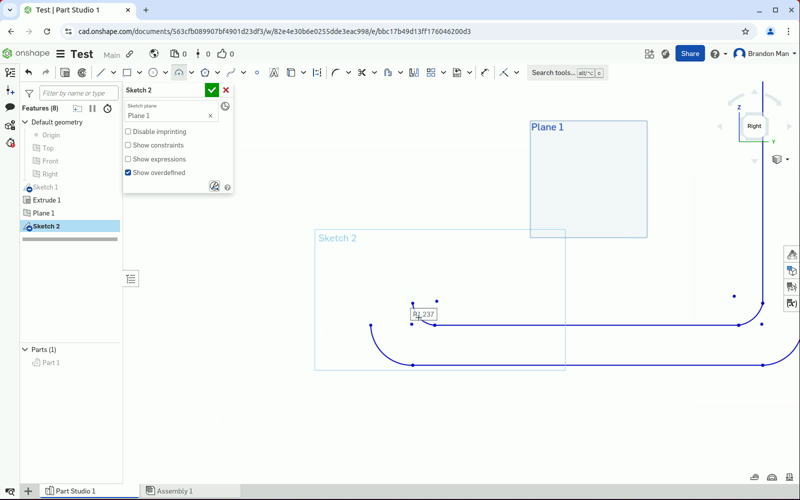
scroll(-6)
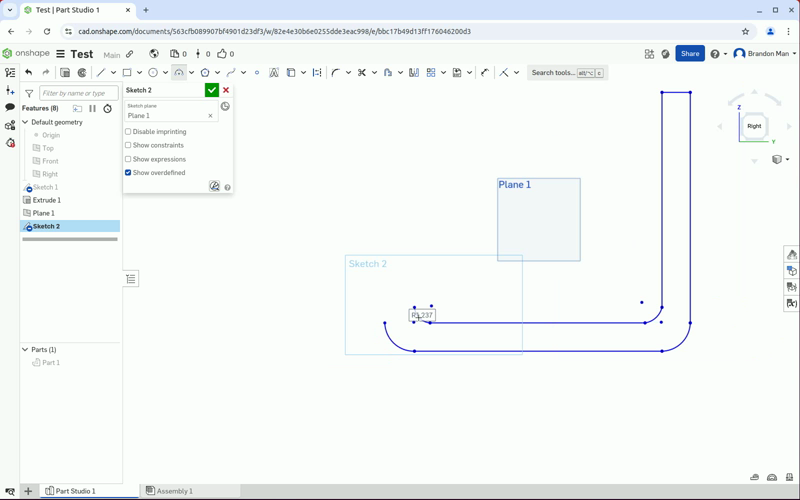
scroll(-6)
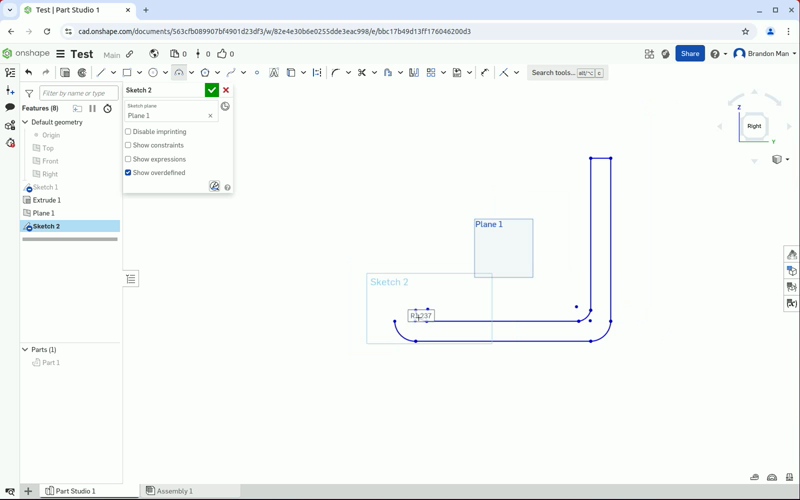
scroll(-6)
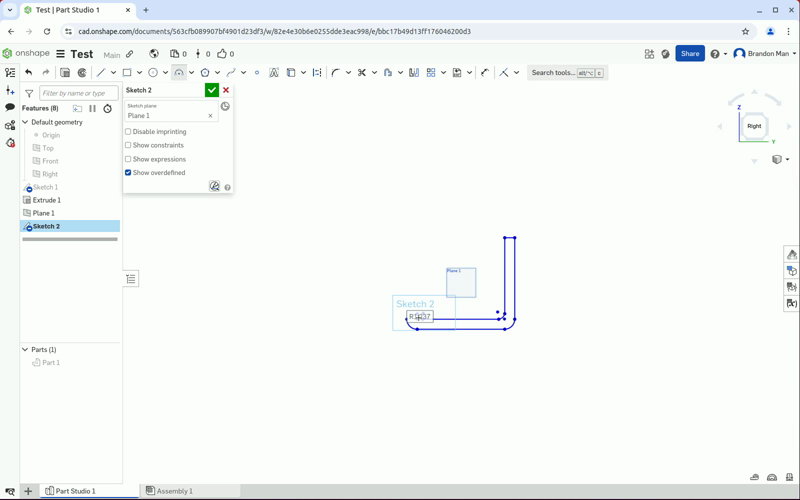
key_up(shift)
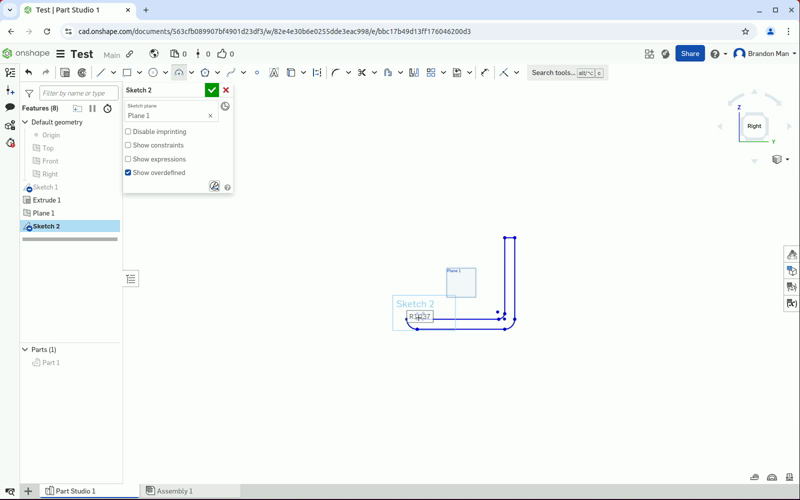
key(esc)
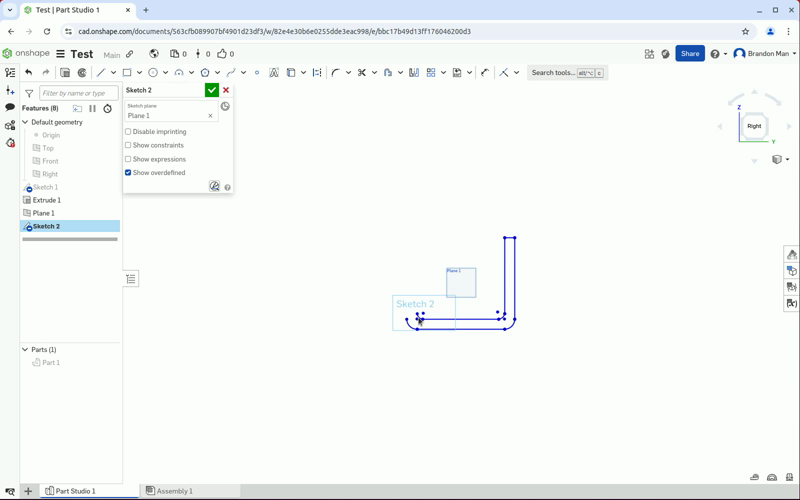
key(l)
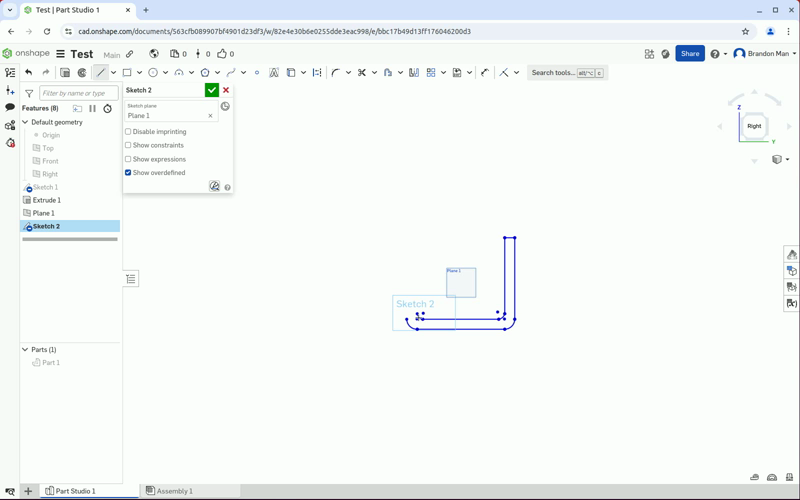
mouse_move(417, 313)
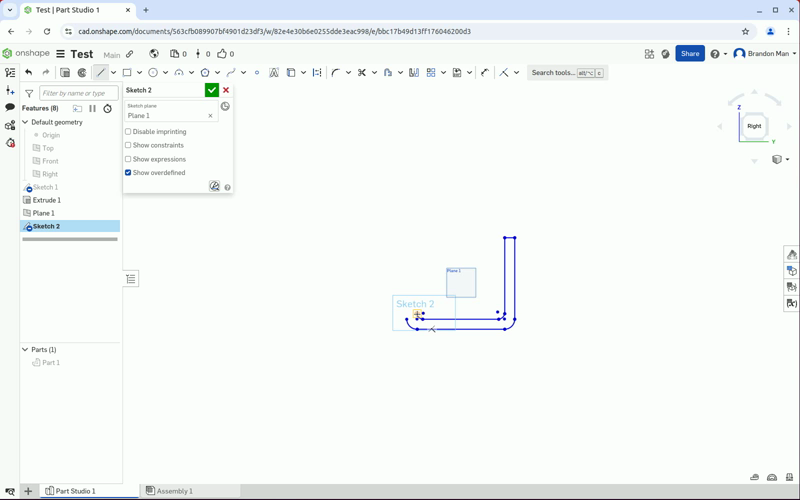
scroll(6)
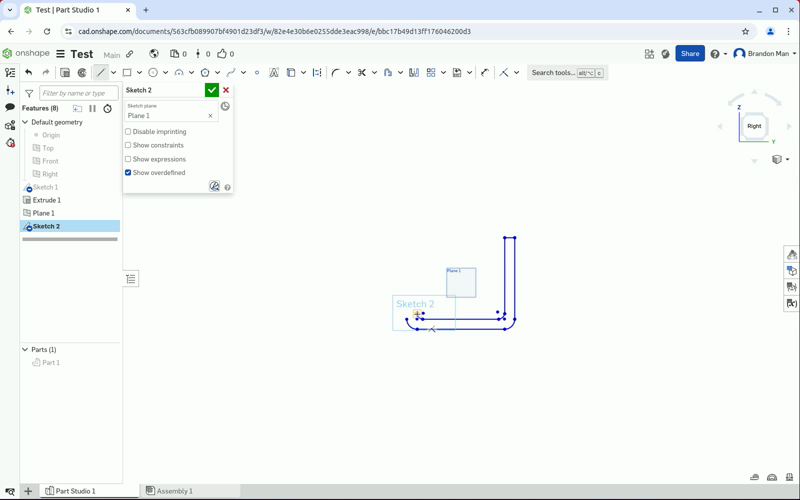
scroll(6)
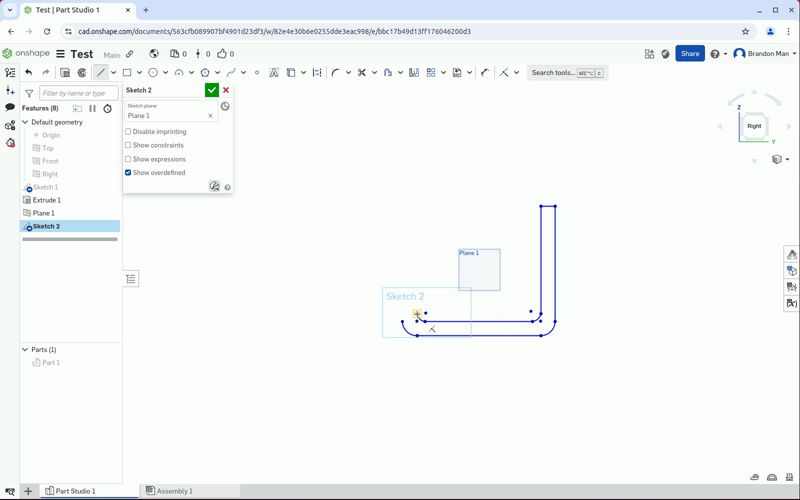
scroll(6)
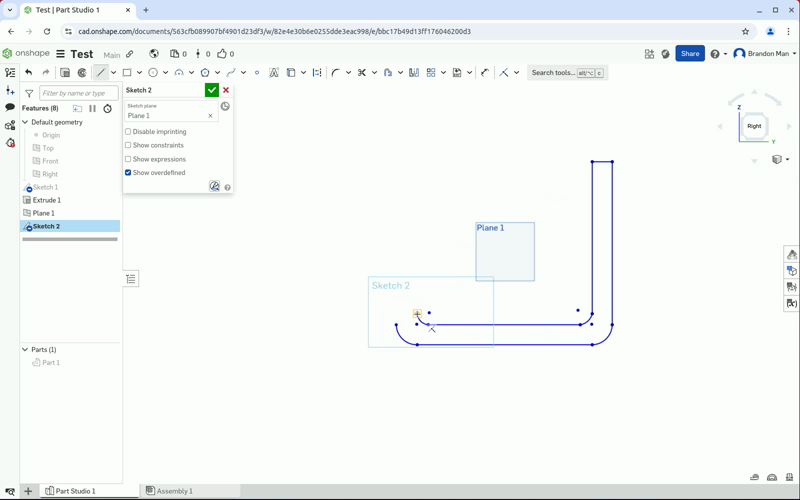
scroll(6)
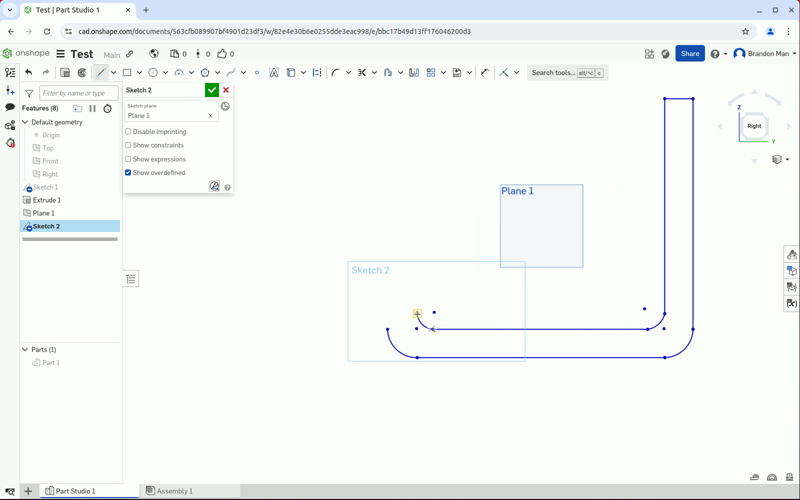
scroll(6)
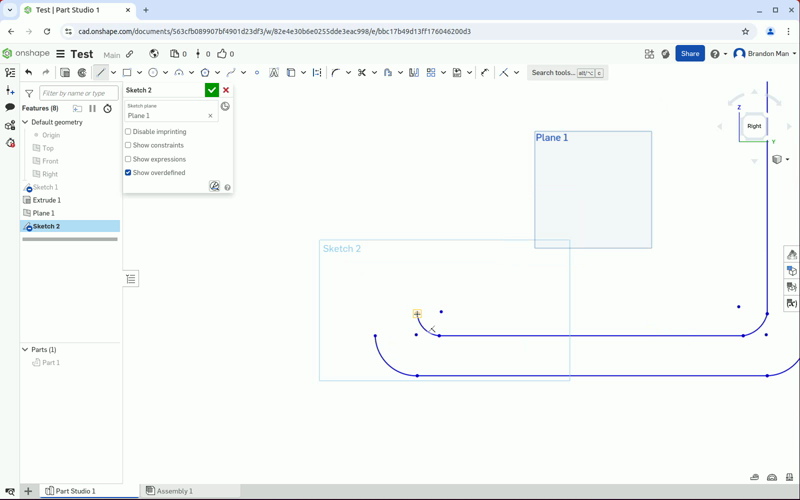
scroll(6)
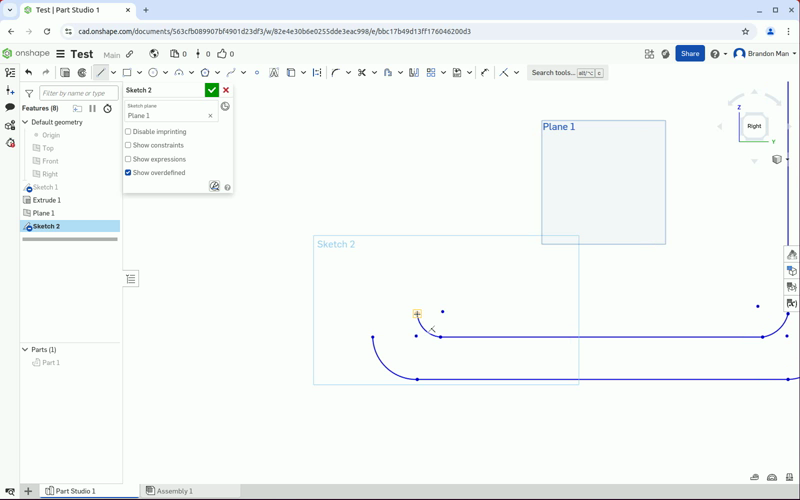
scroll(6)
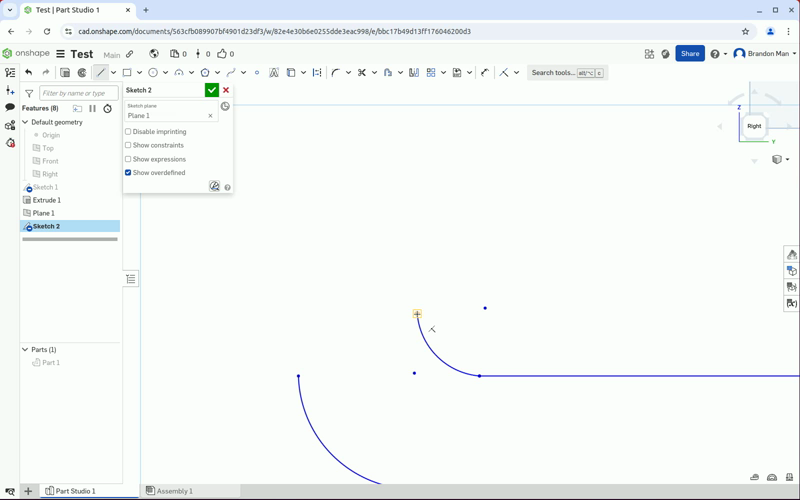
click(417, 313)
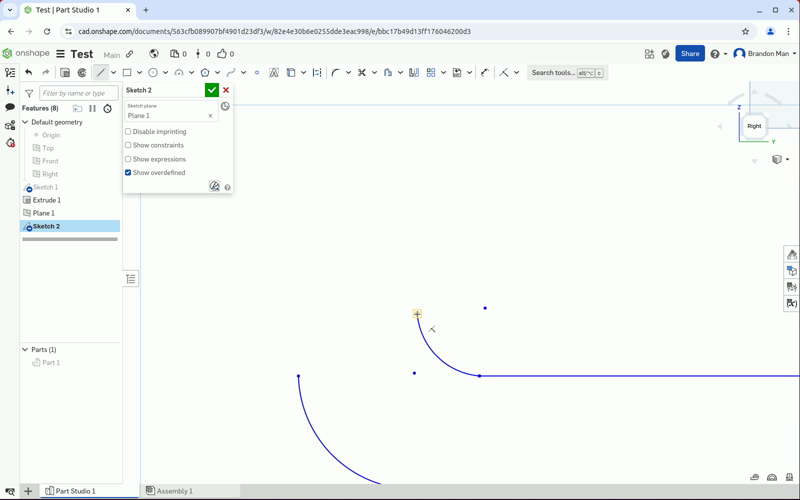
scroll(-6)
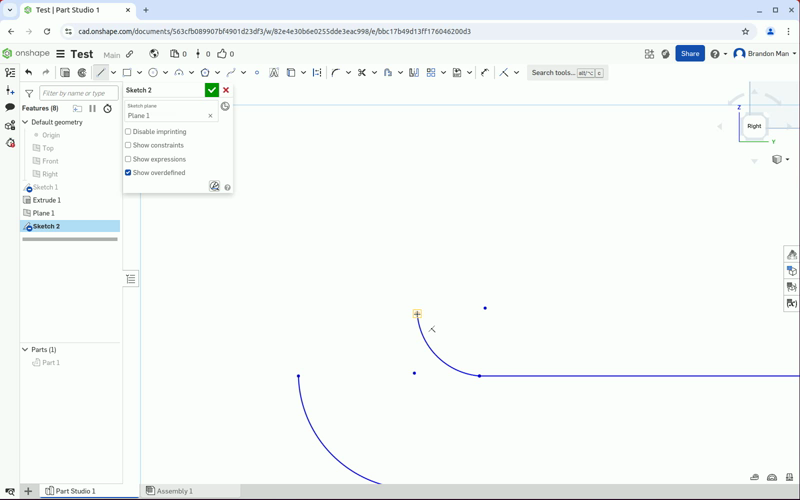
scroll(-6)
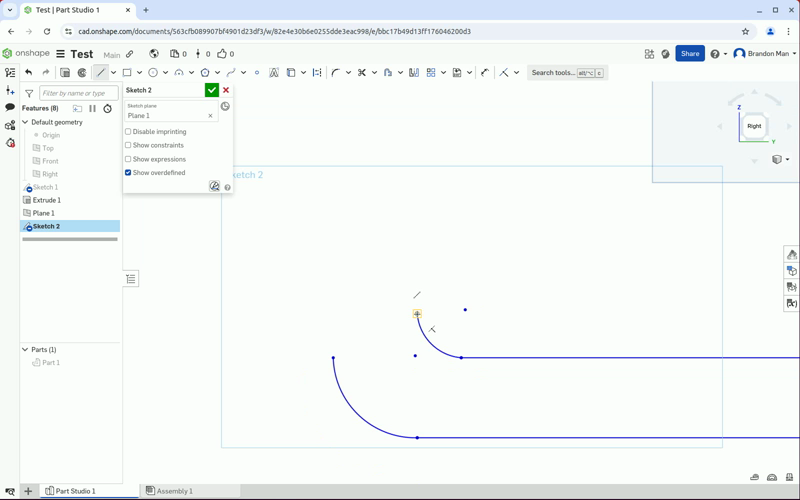
scroll(-6)
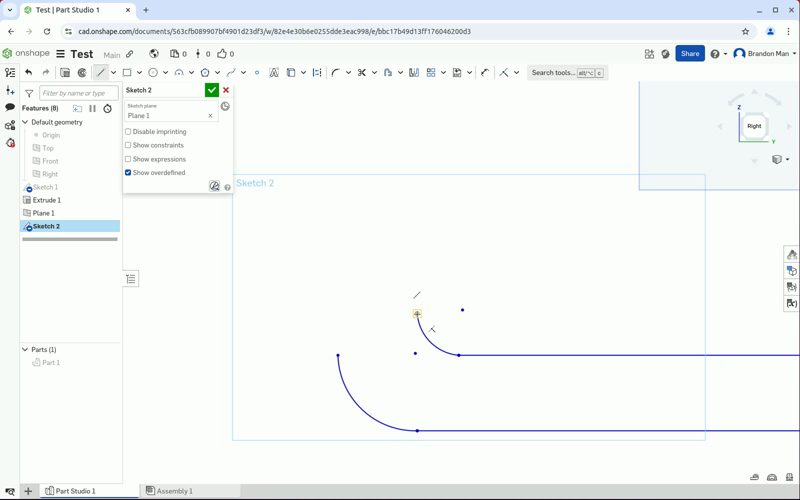
scroll(-6)
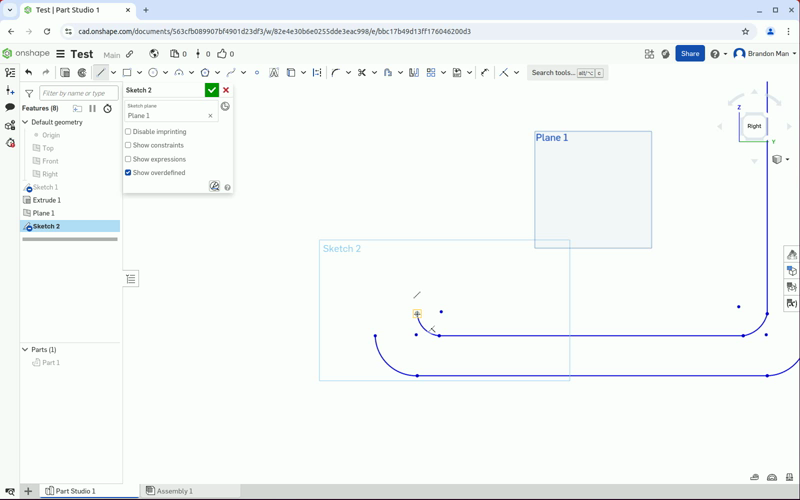
scroll(-6)
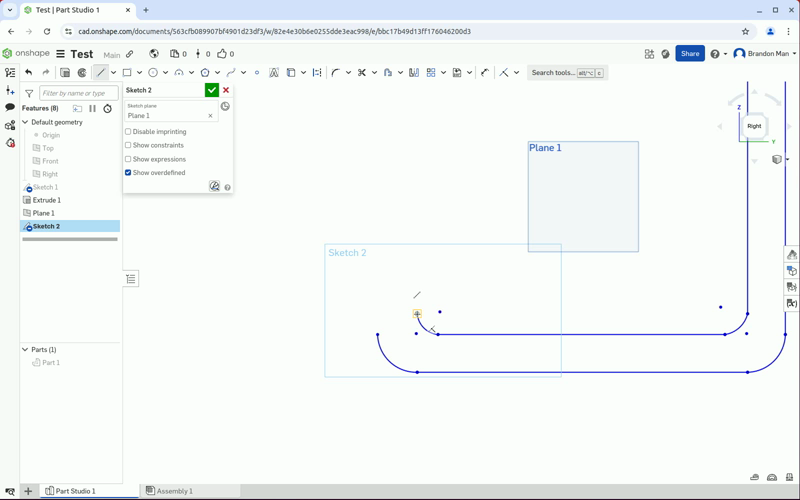
scroll(-6)
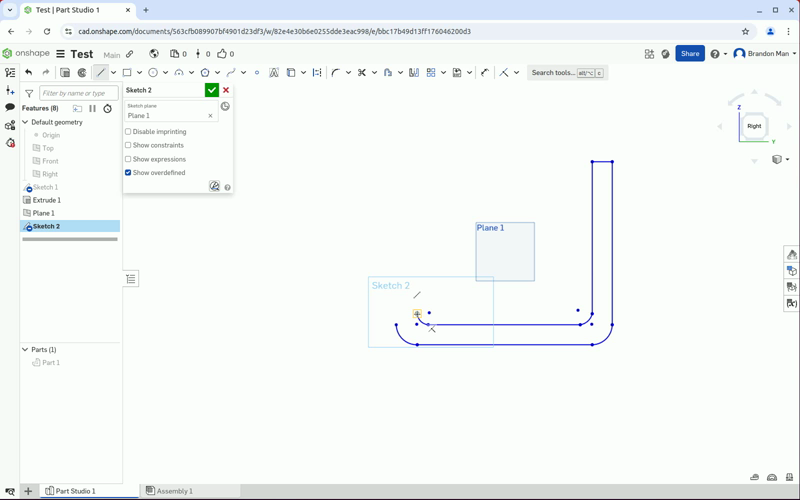
scroll(-6)
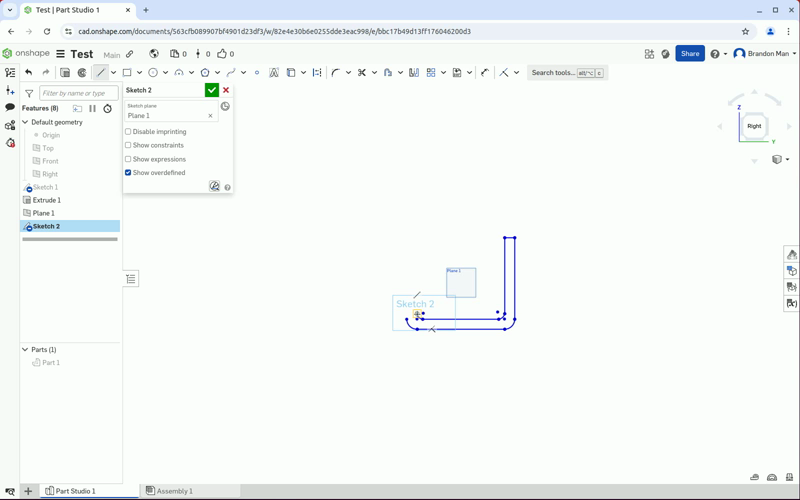
key_down(shift)
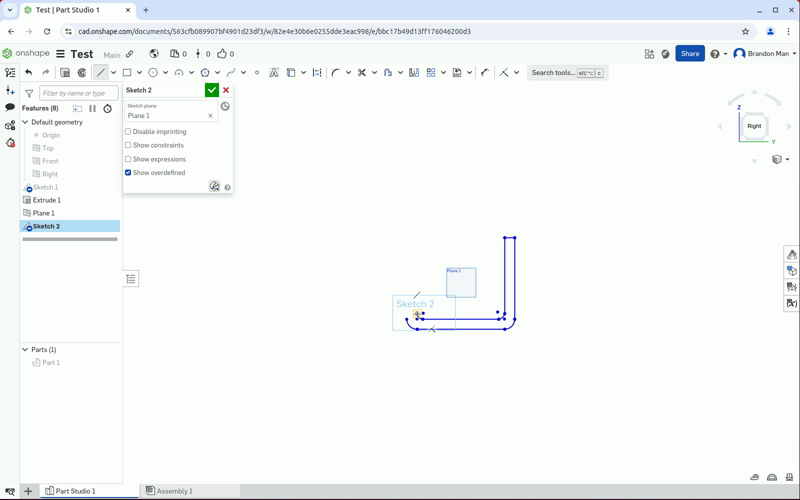
mouse_move(417, 237)
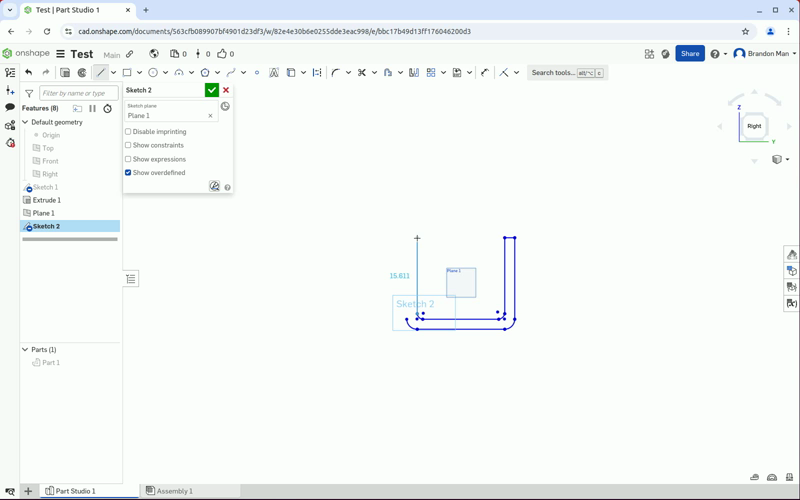
click(417, 237)
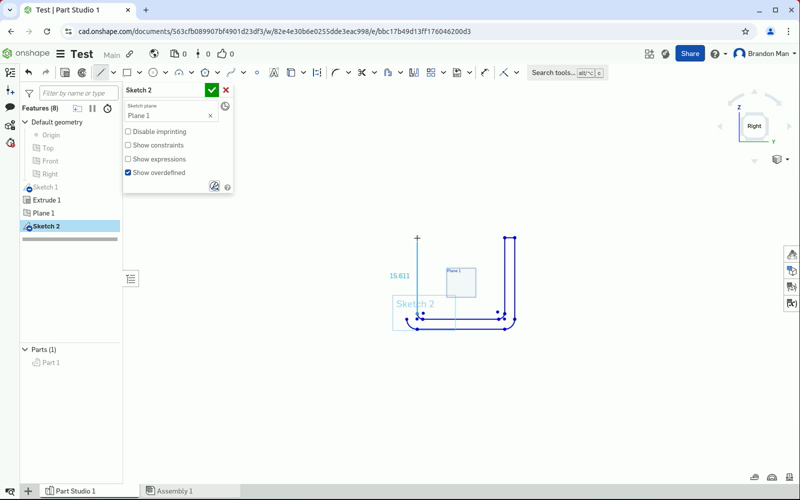
key_up(shift)
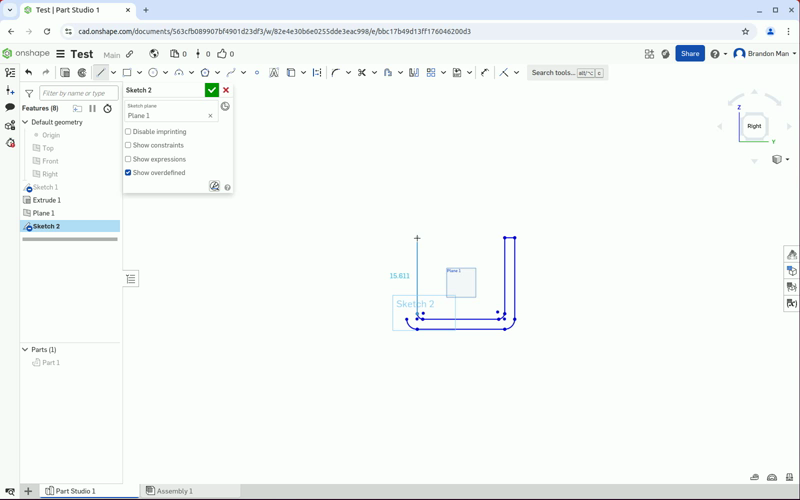
key_down(shift)
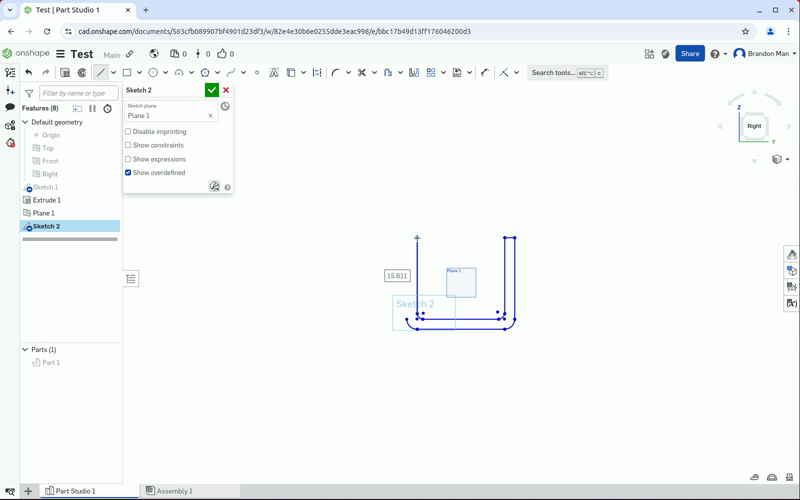
mouse_move(447, 237)
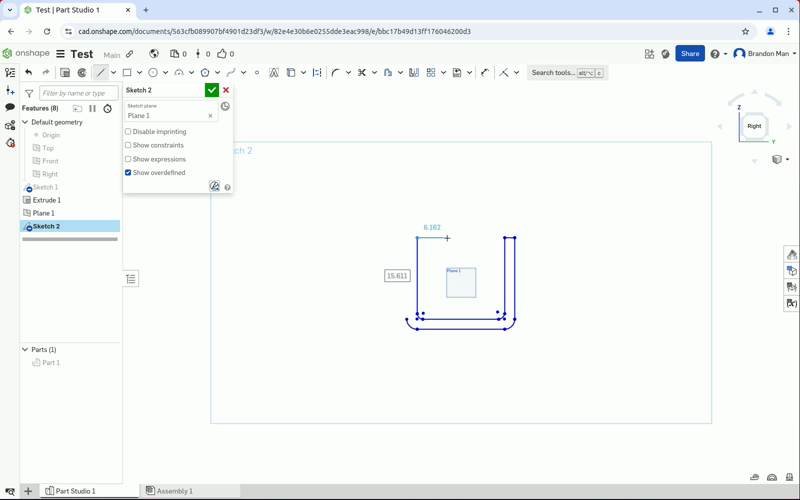
mouse_move(406, 237)
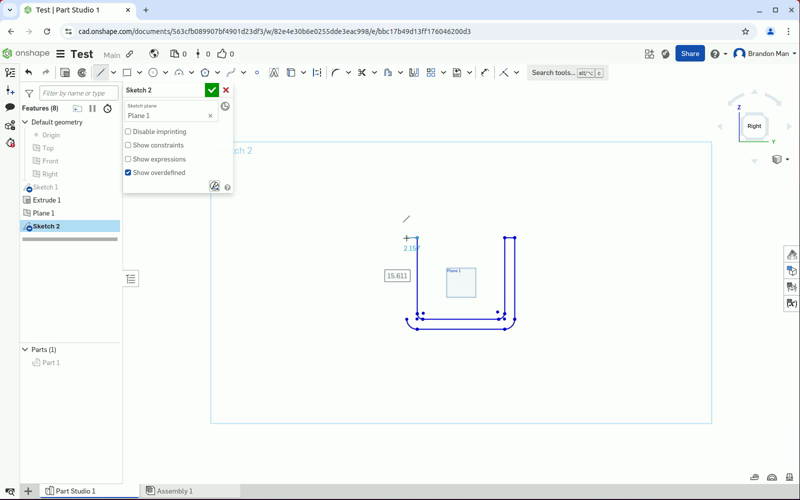
click(406, 237)
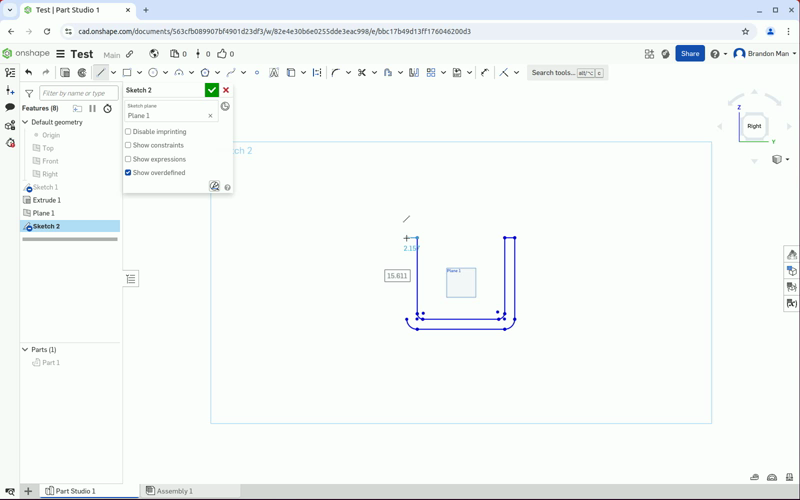
key_up(shift)
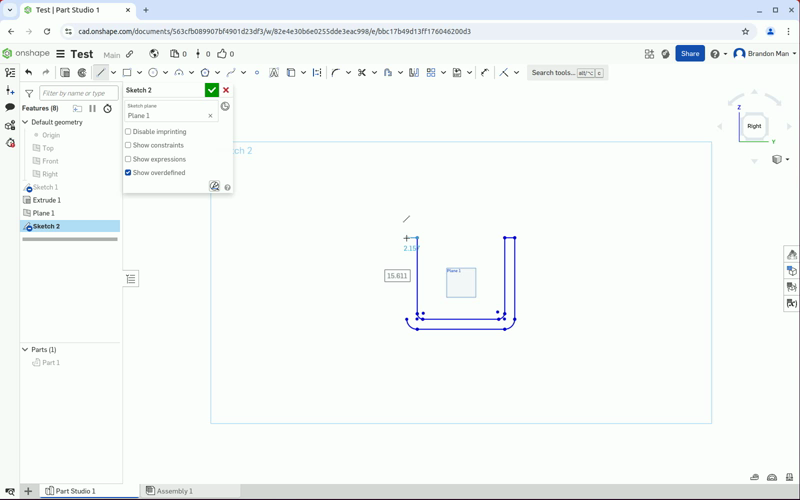
key_down(shift)
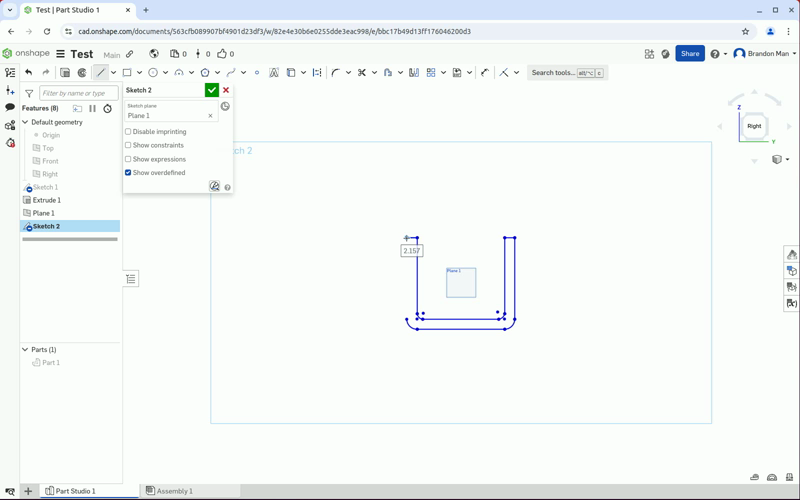
mouse_move(406, 319)
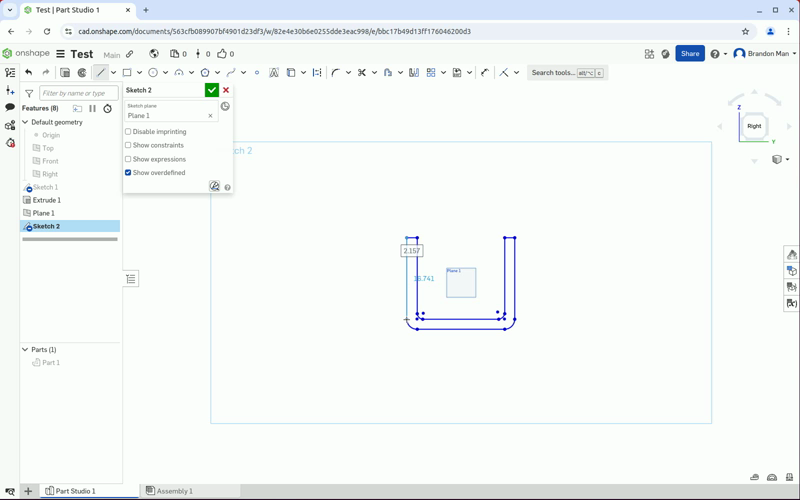
key_up(shift)
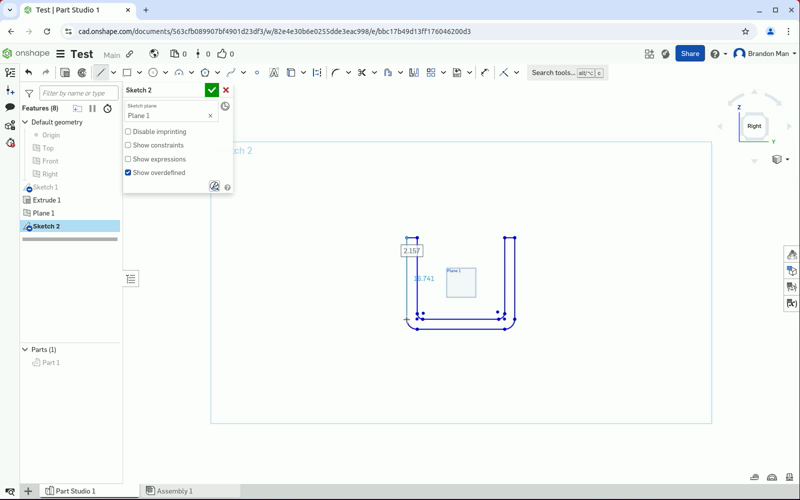
click(406, 319)
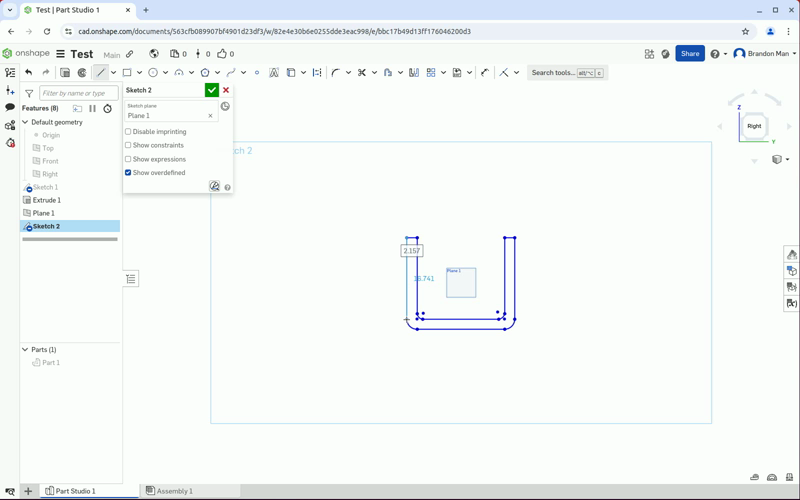
key(esc)
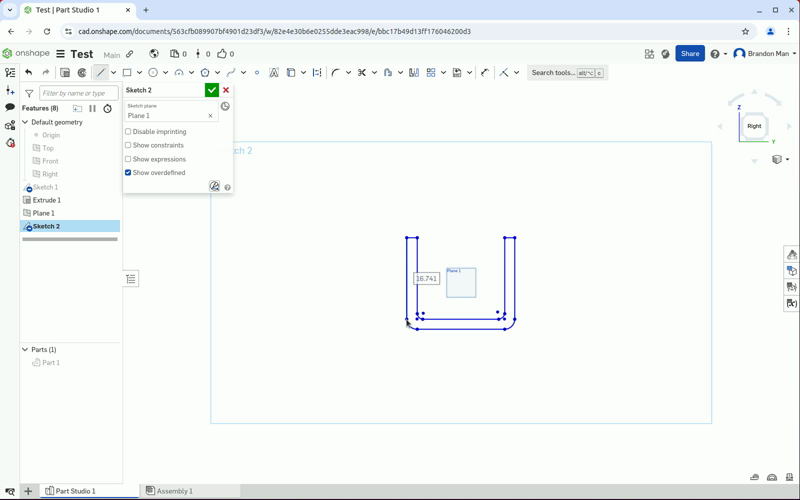
mouse_move(411, 258)
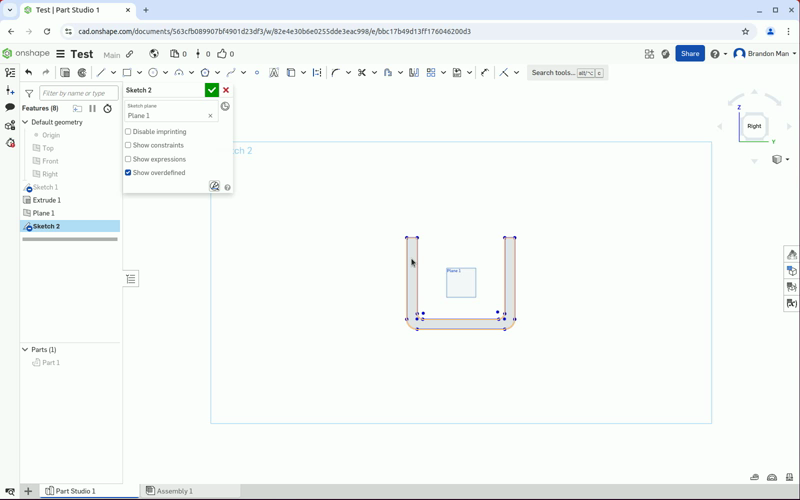
click(411, 258)
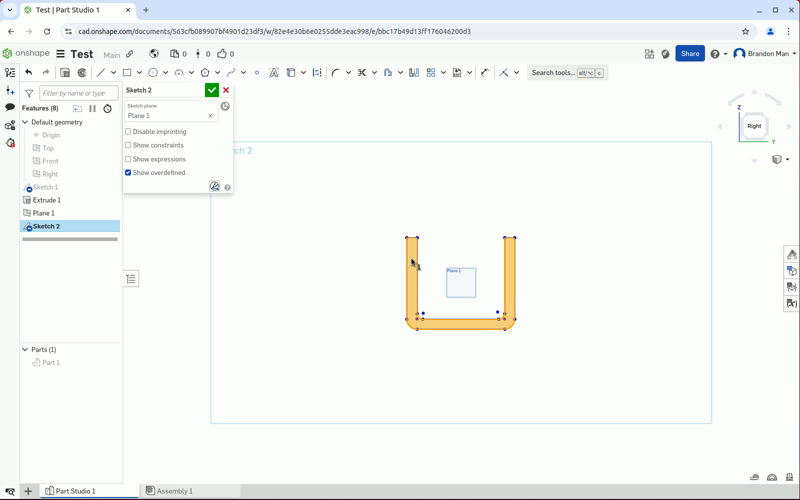
mouse_move(73, 352)
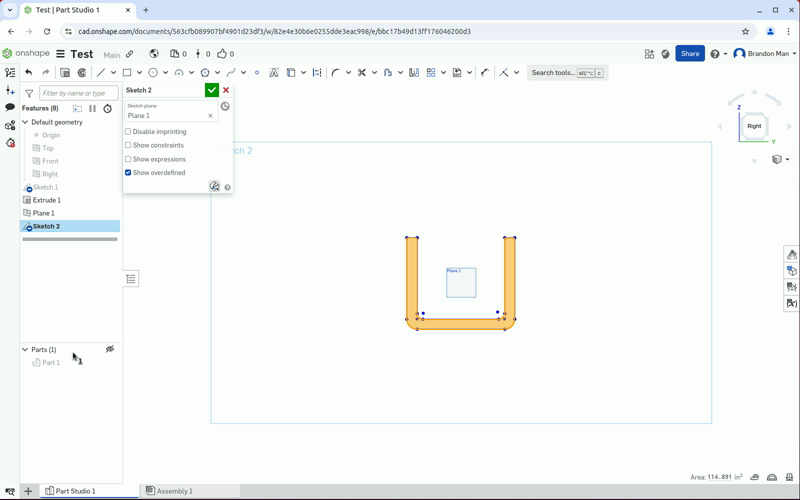
key(shift+y)
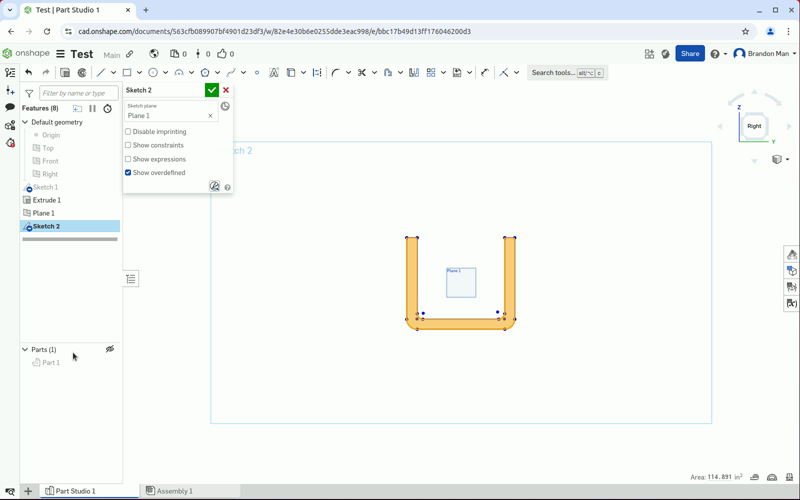
key(shift+e)
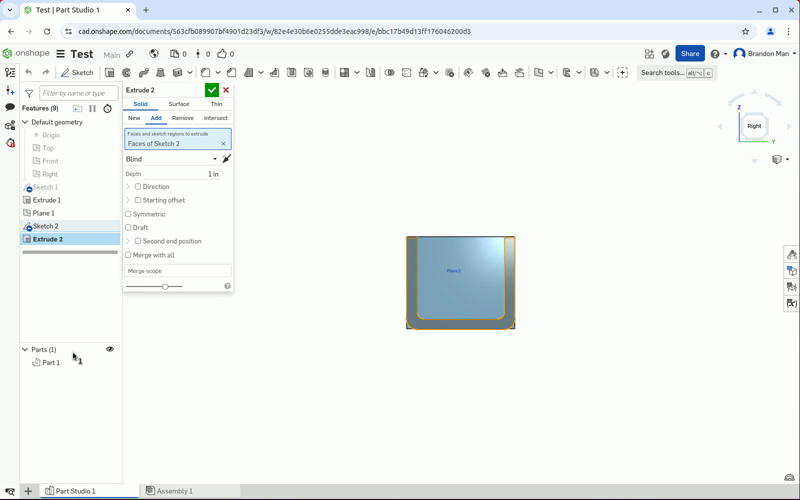
mouse_move(143, 106)
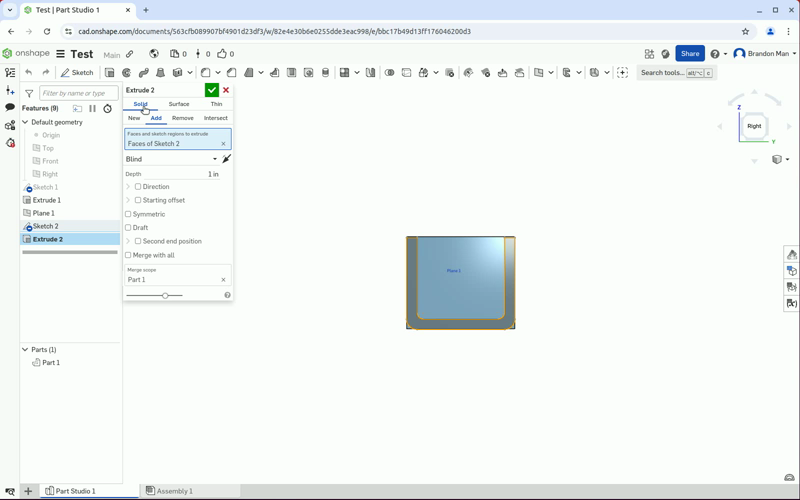
click(143, 106)
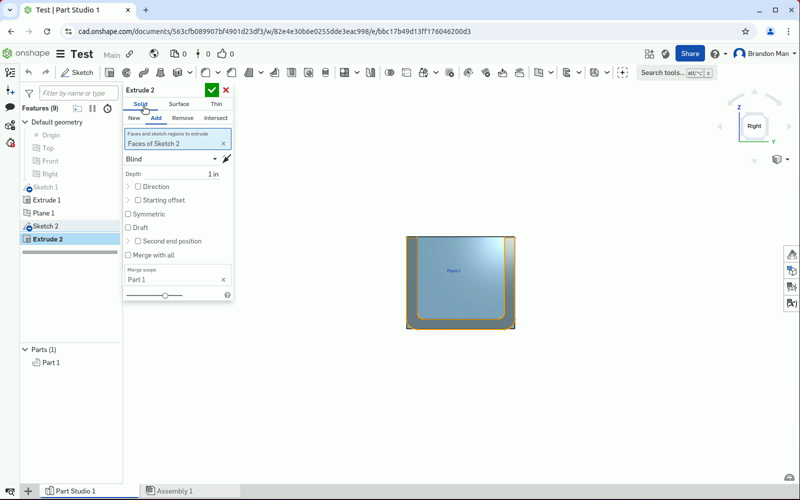
mouse_move(137, 120)
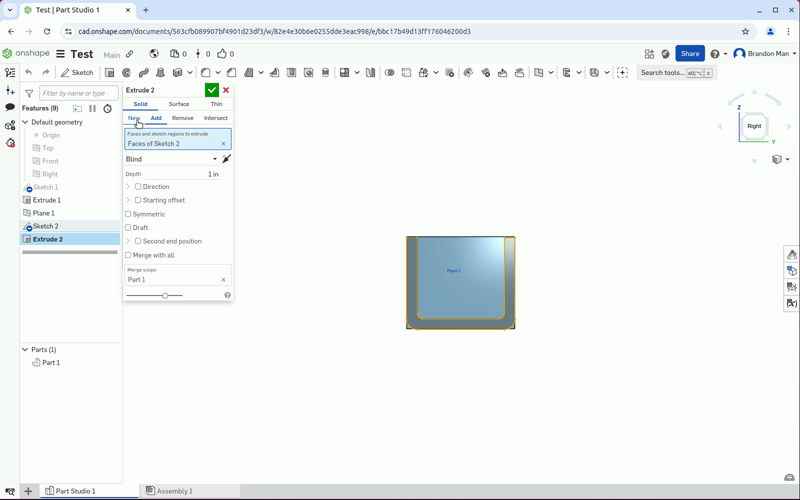
click(137, 120)
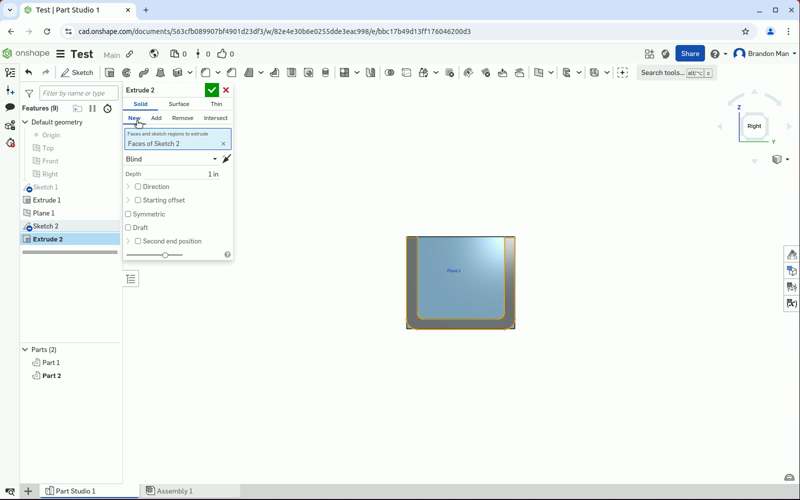
key(tab, 4)
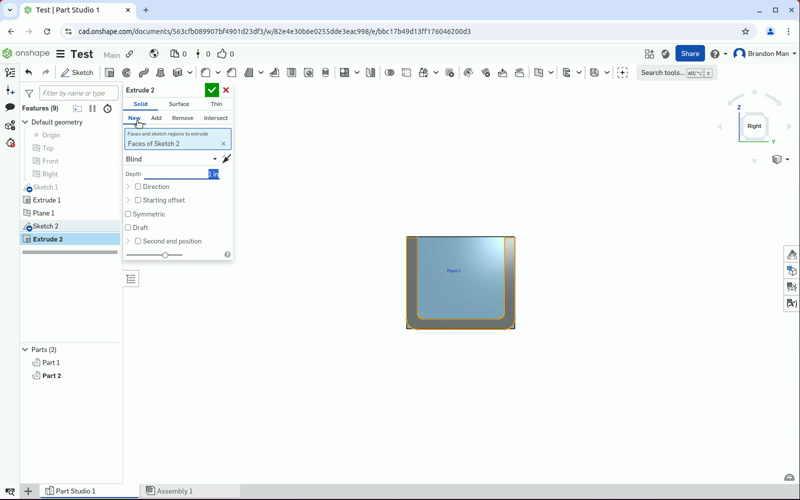
text(20.942)
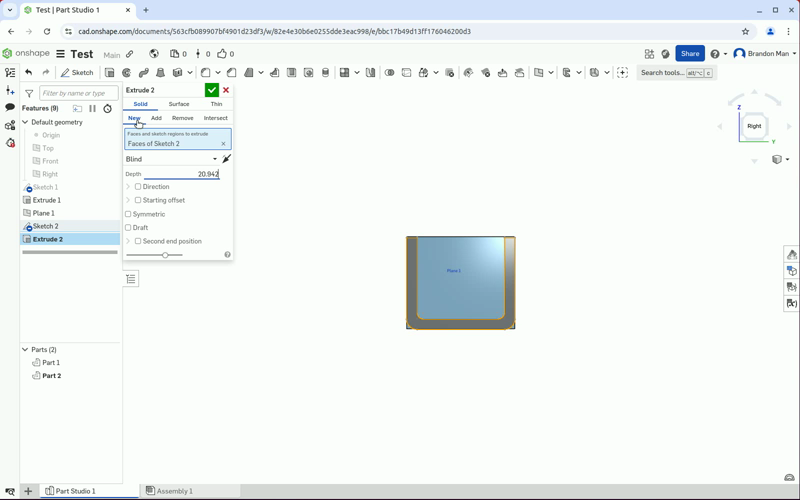
key(enter)
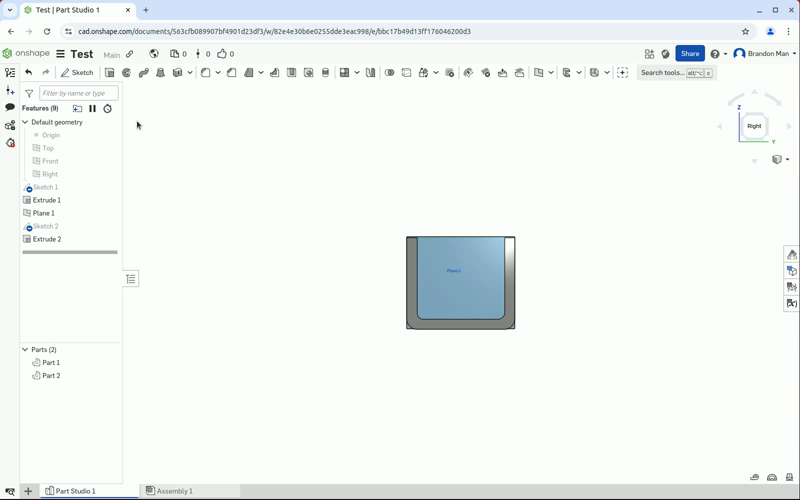
key(shift+h)
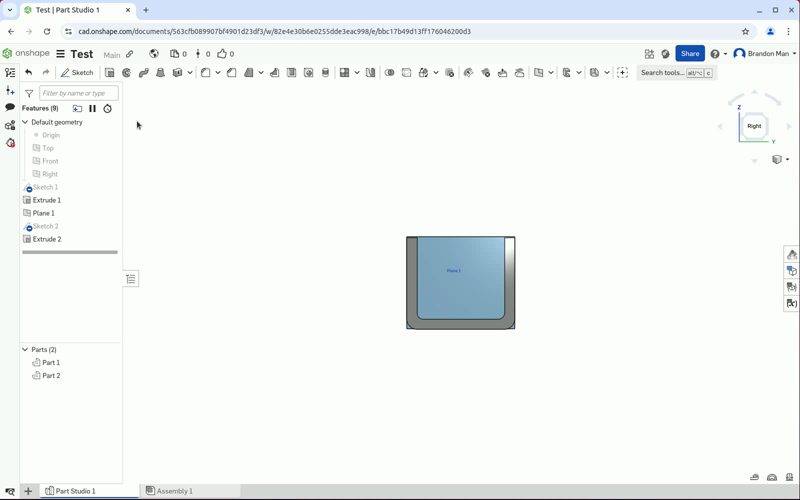
key(shift+h)
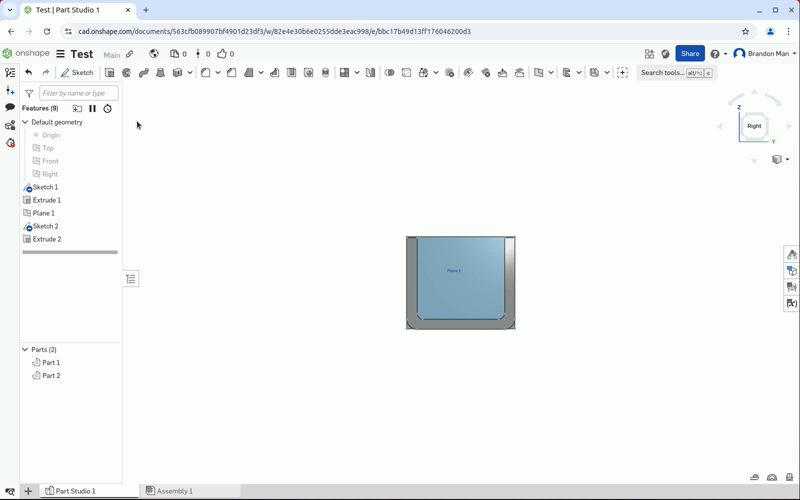
key(shift+7)
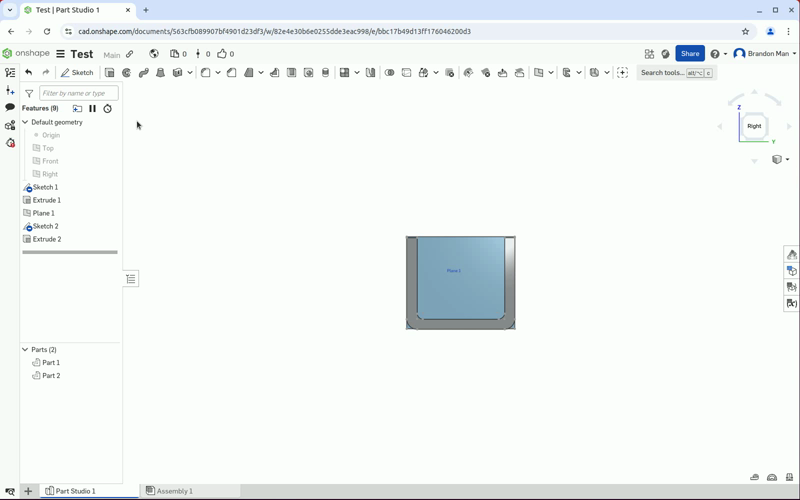
key(right, 2)
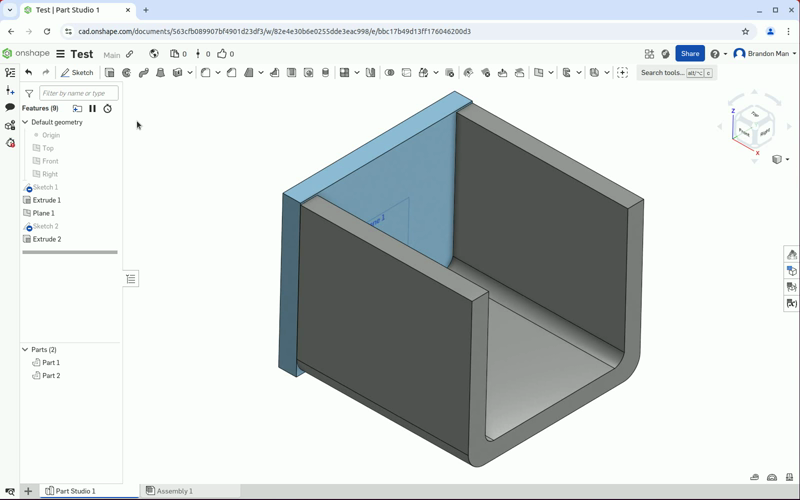
key(down, 2)
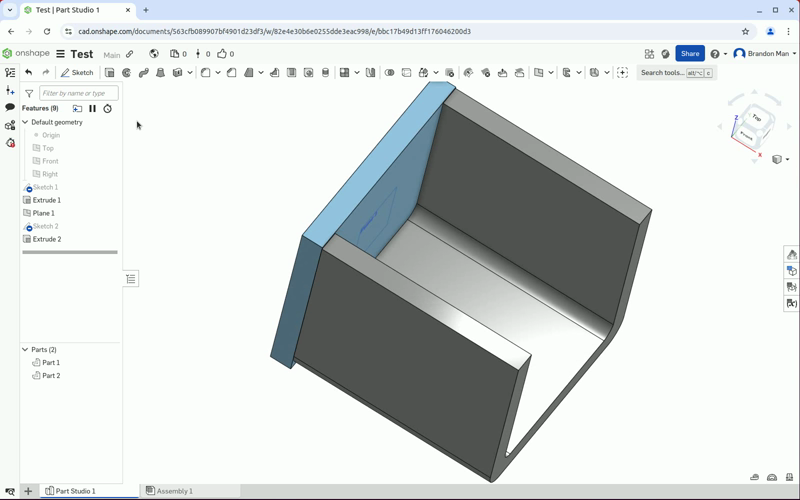
key(up, 2)
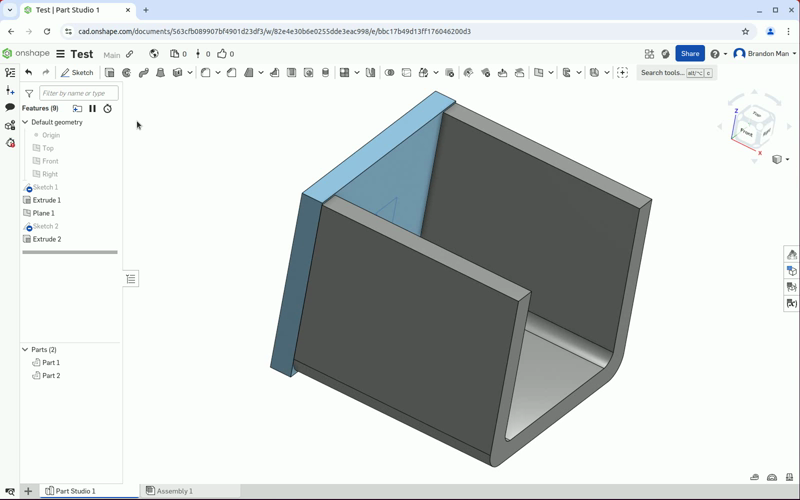
key(left, 2)
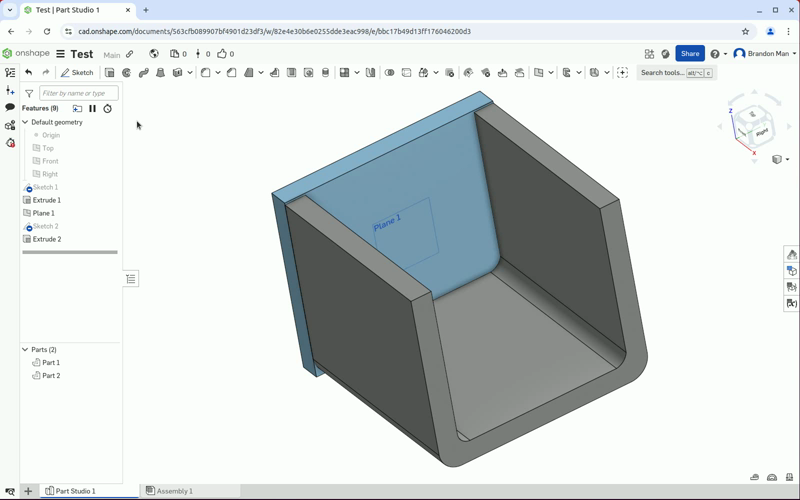
mouse_move(73, 189)
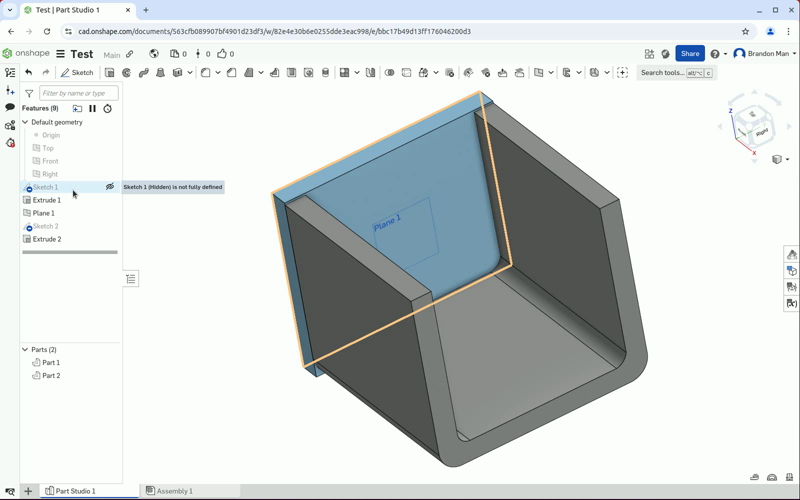
click(73, 189)